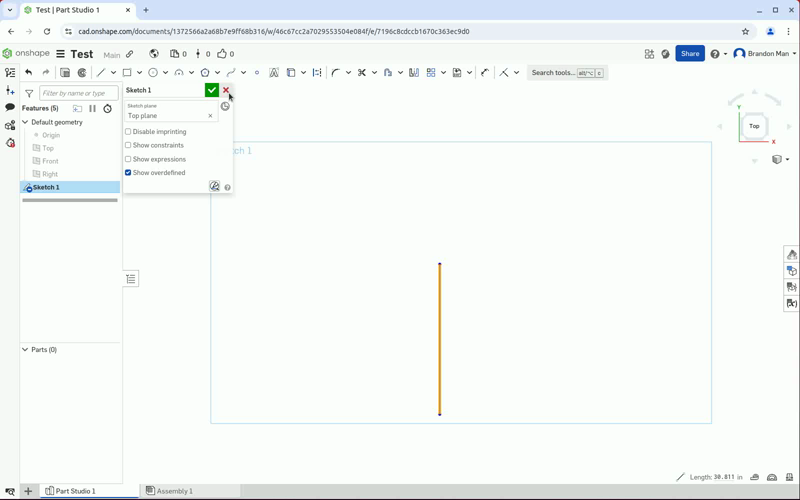
key(shift+h)
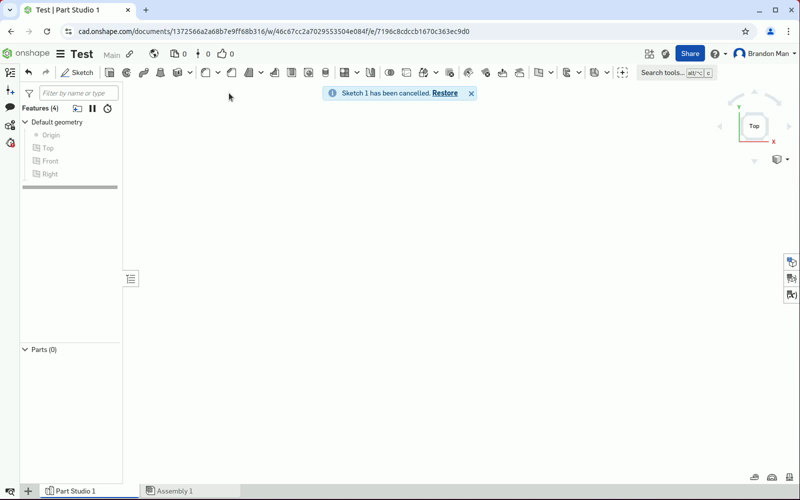
mouse_move(73, 352)
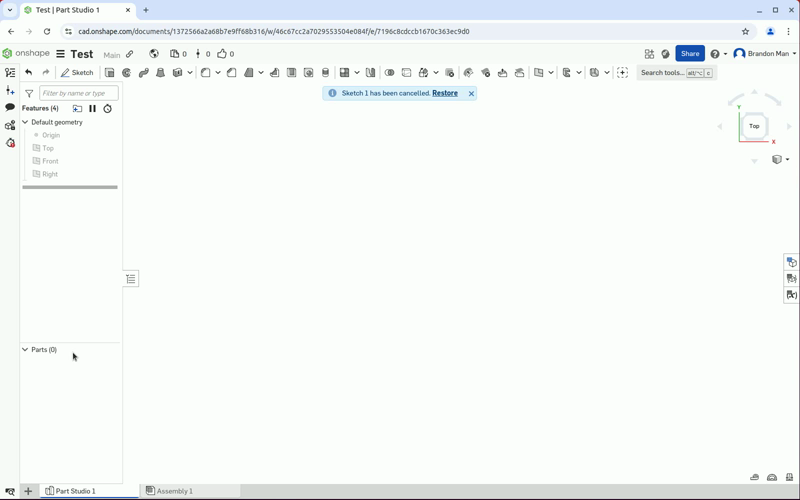
key(y)
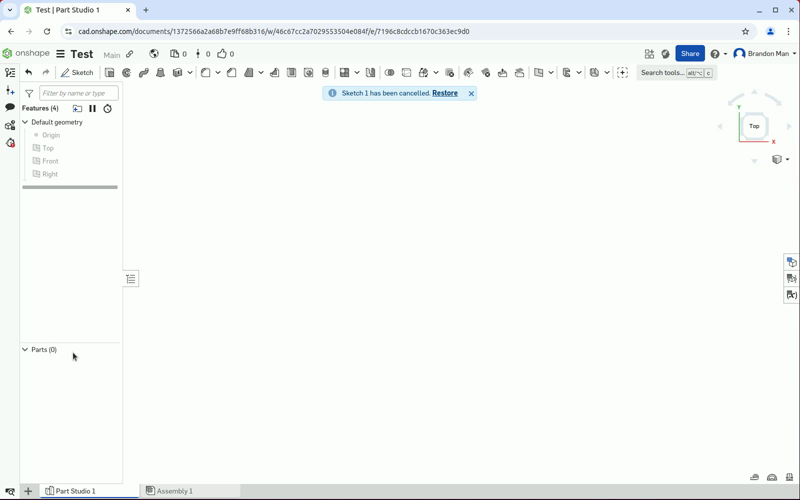
key(shift+p)
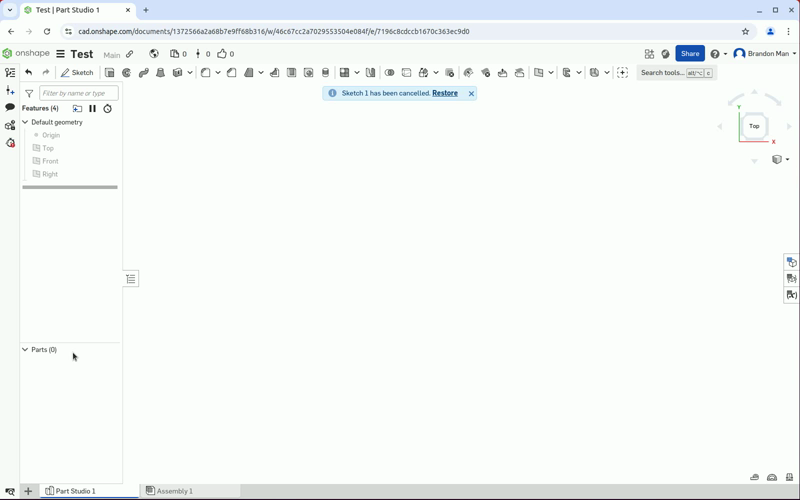
key(space)
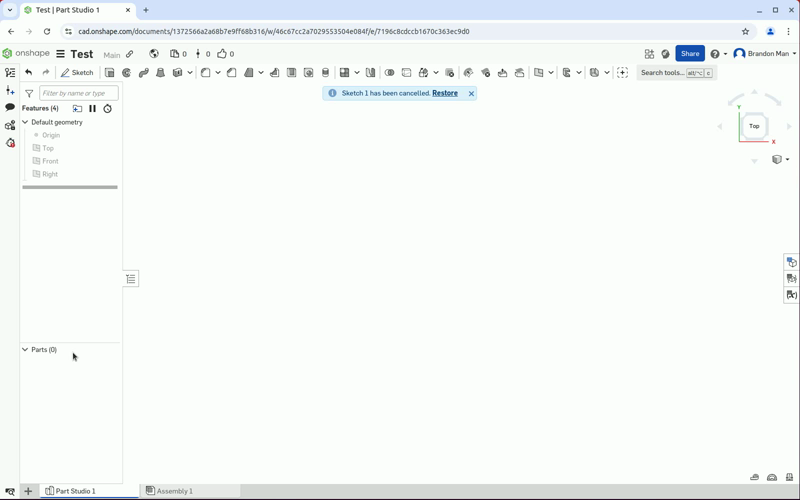
key_down(shift)
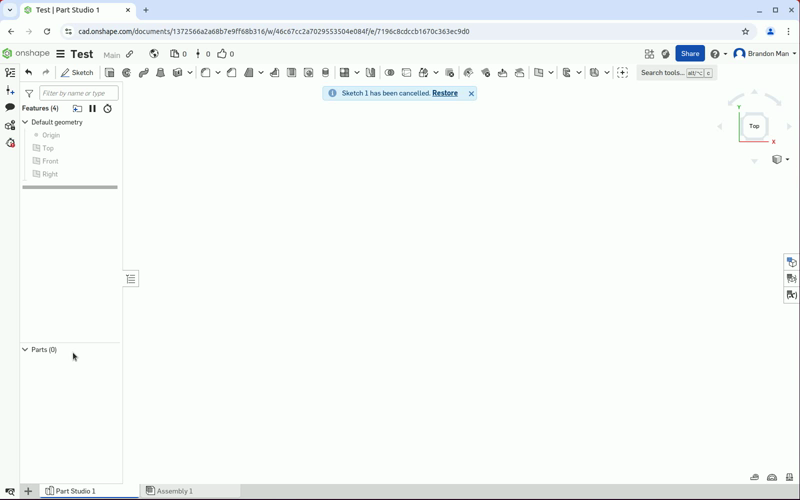
key(up)
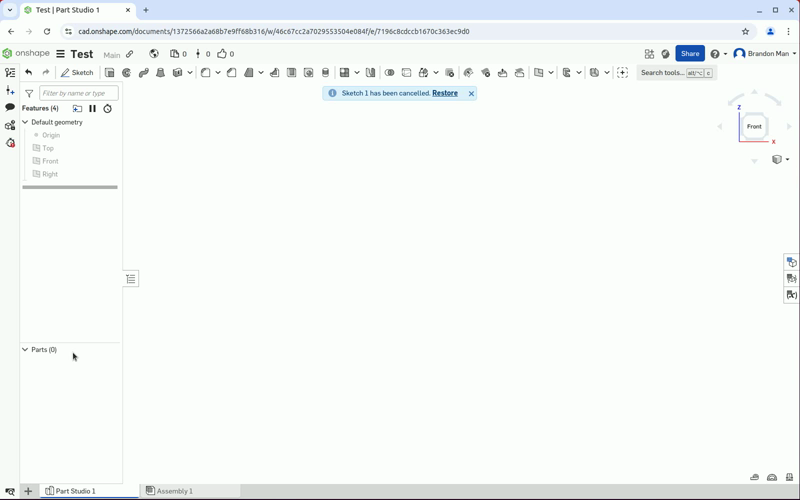
key_up(shift)
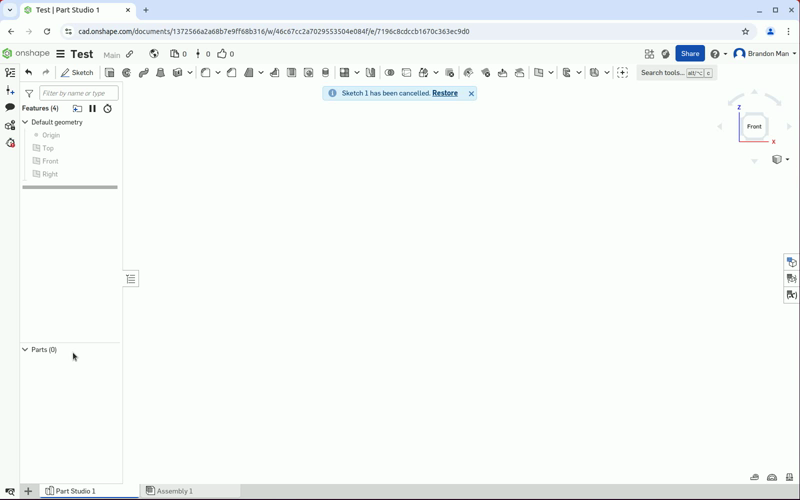
mouse_move(73, 352)
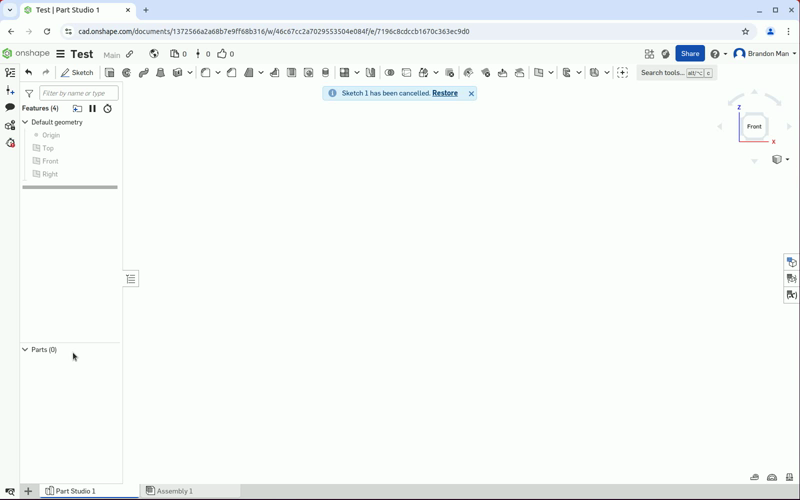
key(shift+y)
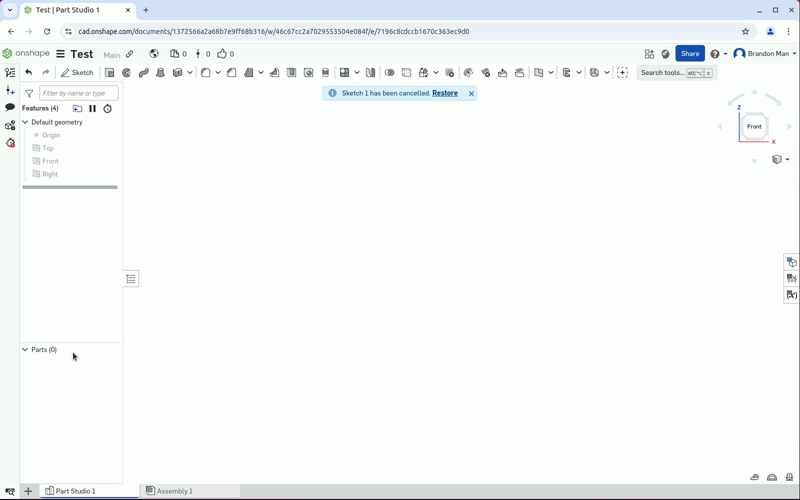
key(shift+s)
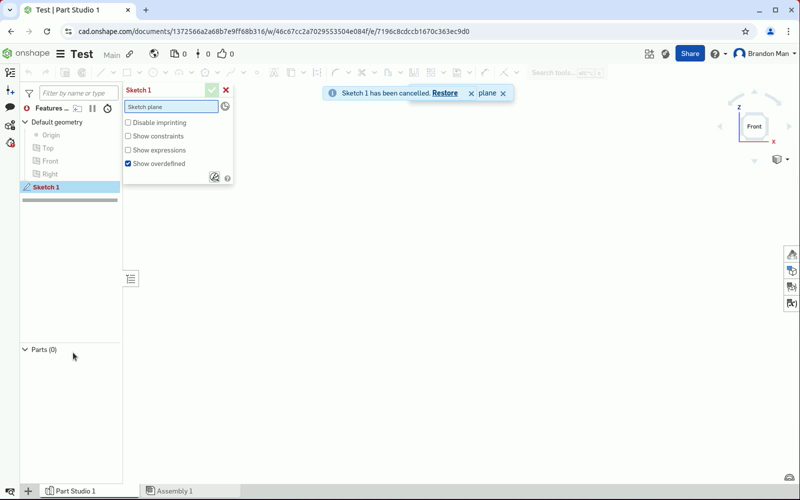
mouse_move(73, 163)
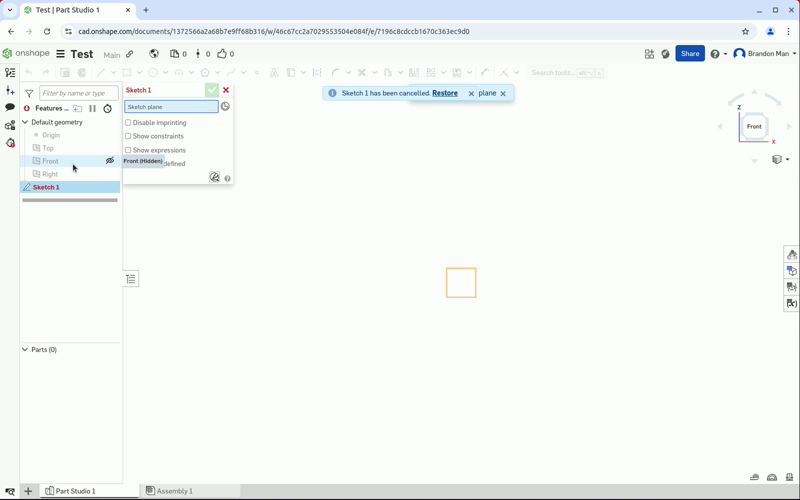
click(73, 163)
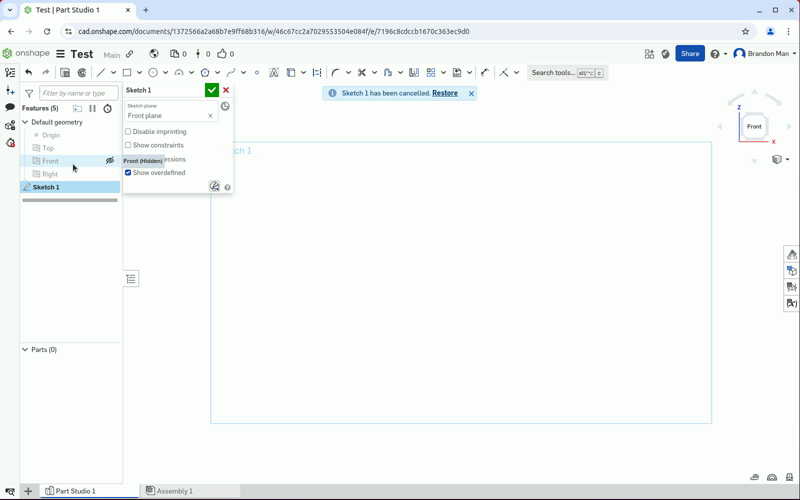
mouse_move(73, 352)
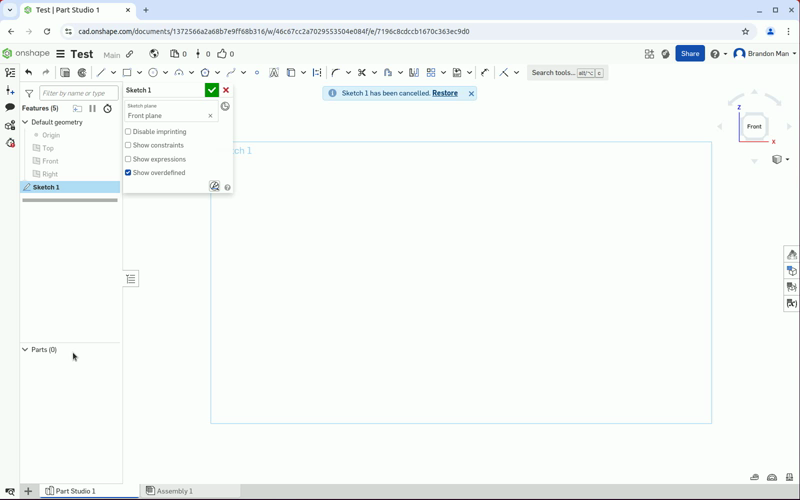
key(y)
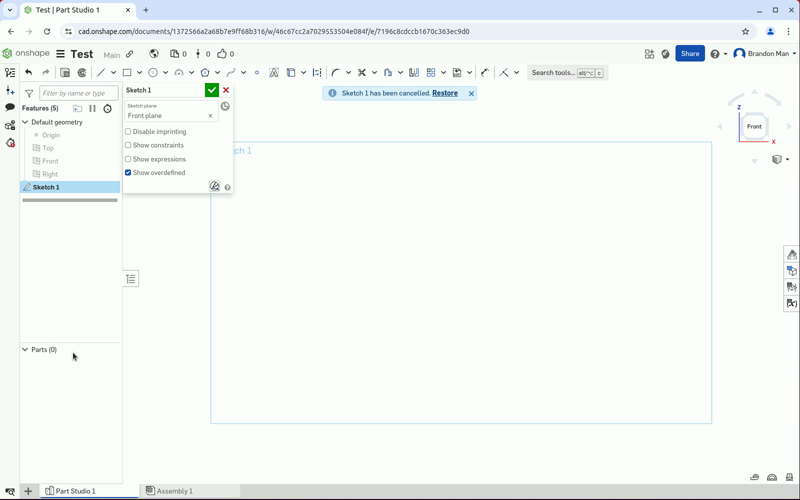
key(a)
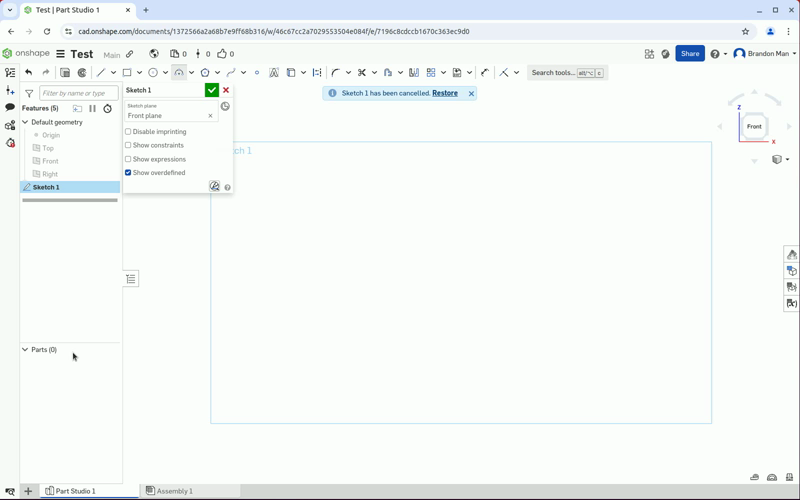
key_down(shift)
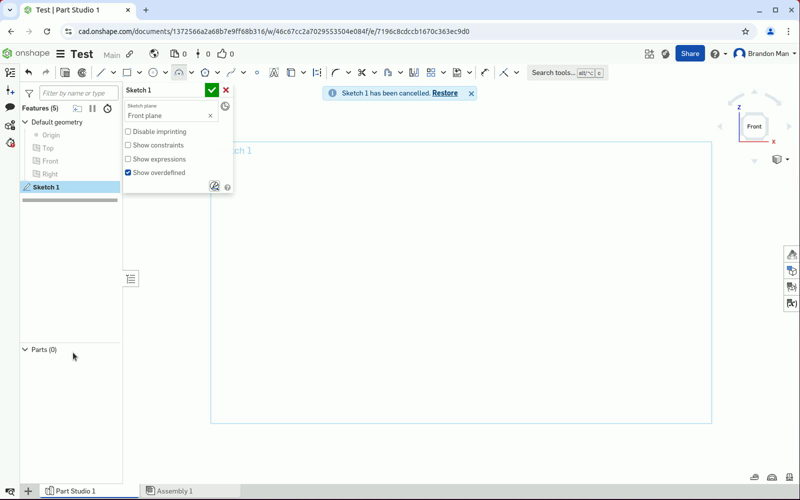
mouse_move(382, 219)
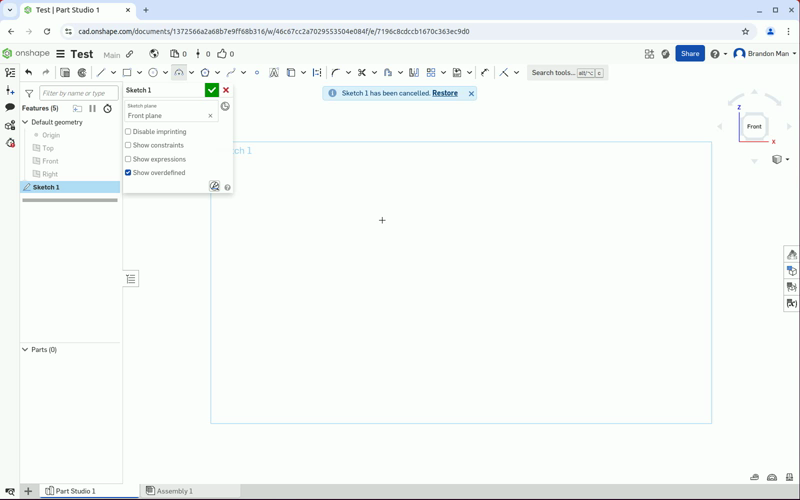
click(382, 219)
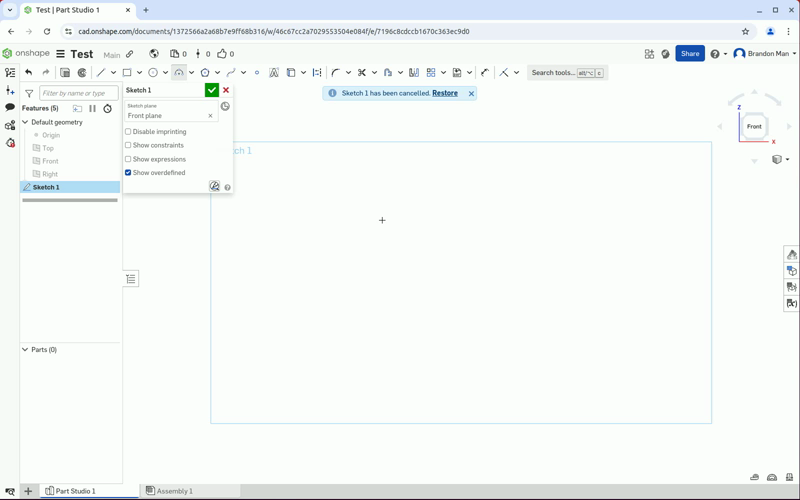
key_up(shift)
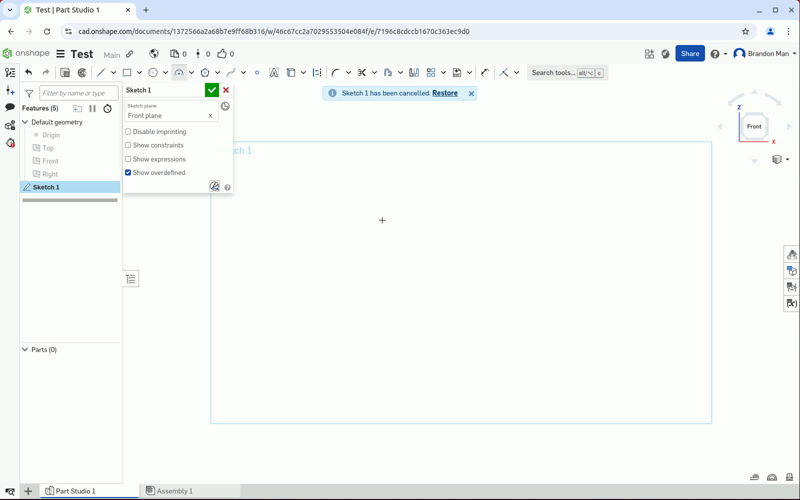
key_down(shift)
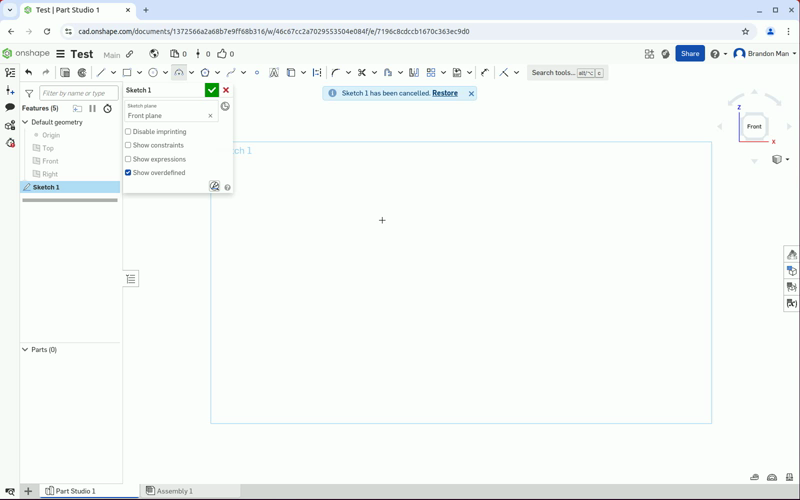
mouse_move(396, 237)
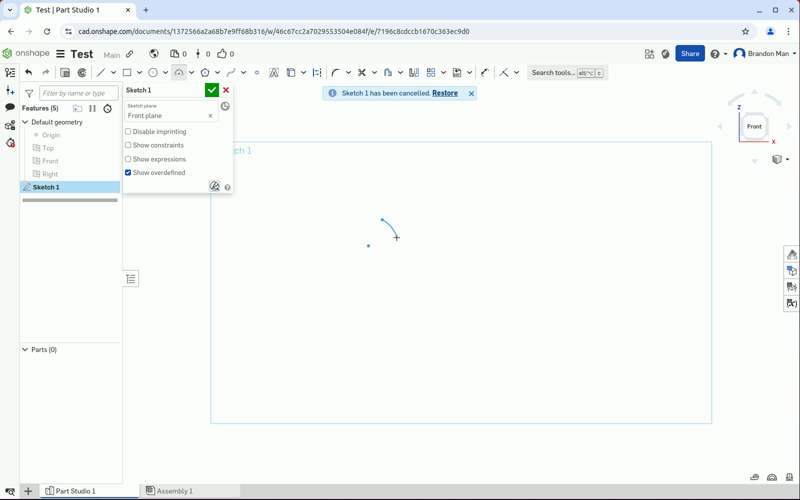
click(396, 237)
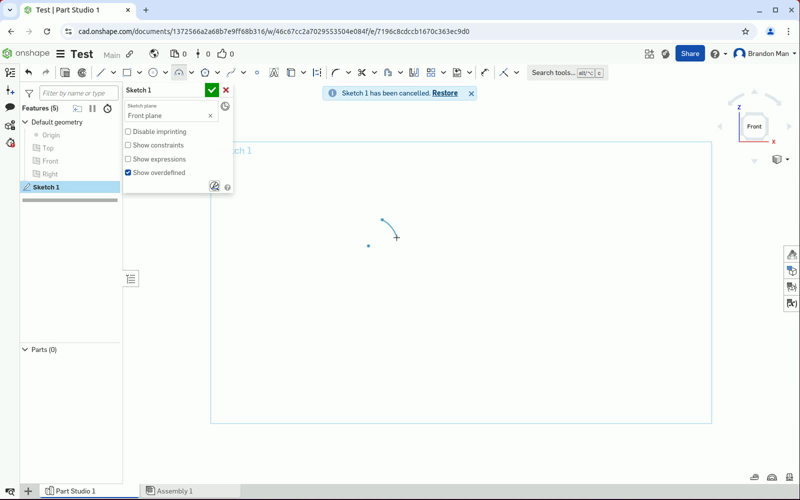
mouse_move(391, 226)
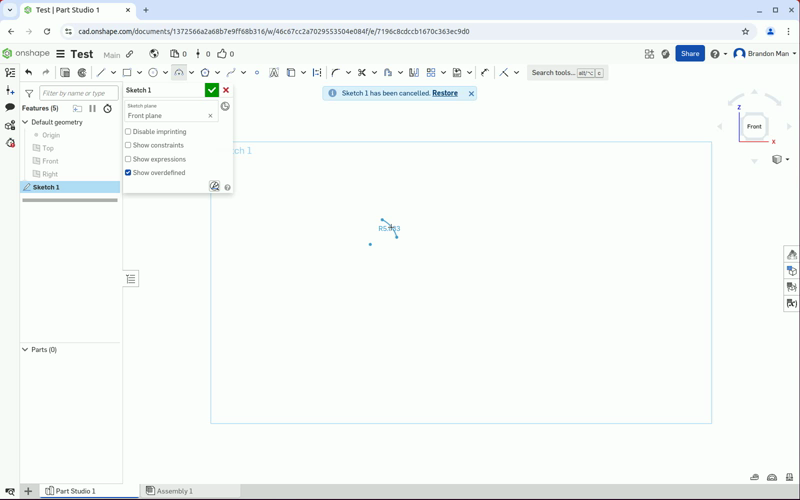
click(391, 226)
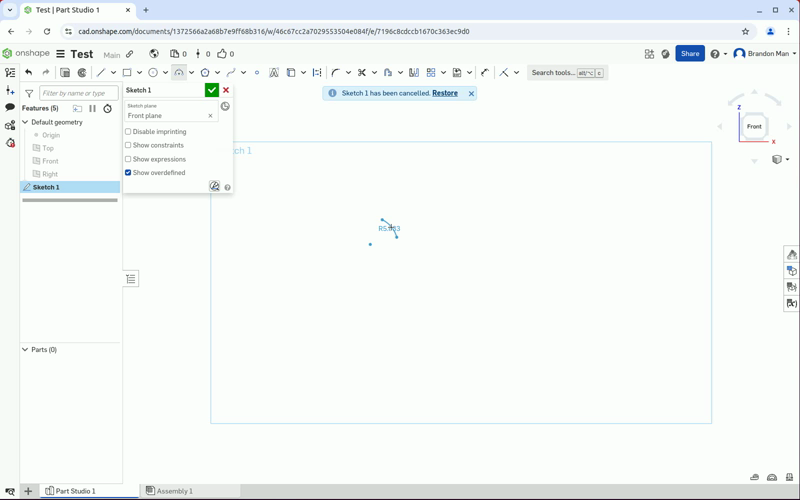
key_up(shift)
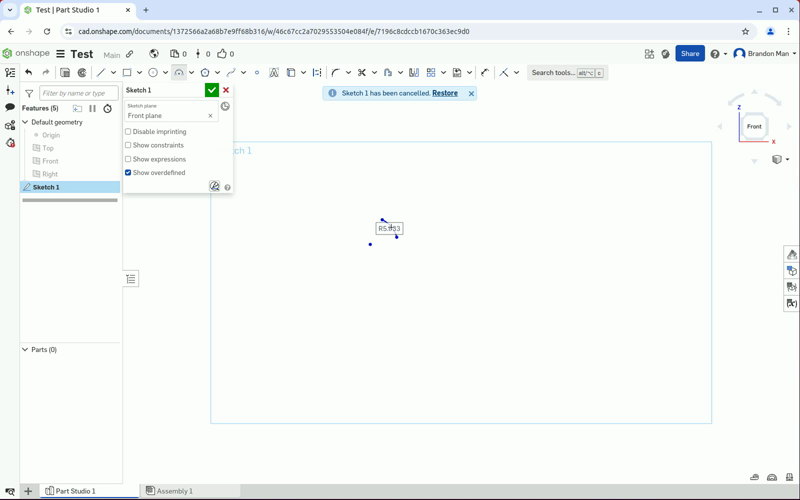
mouse_move(396, 237)
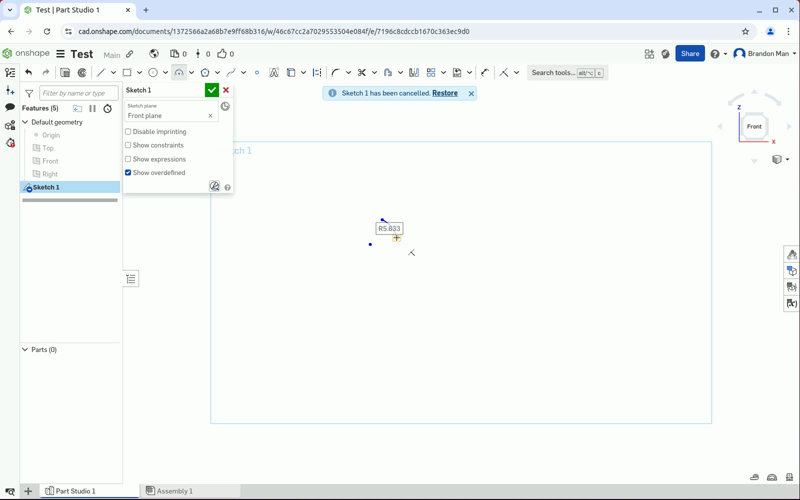
click(396, 237)
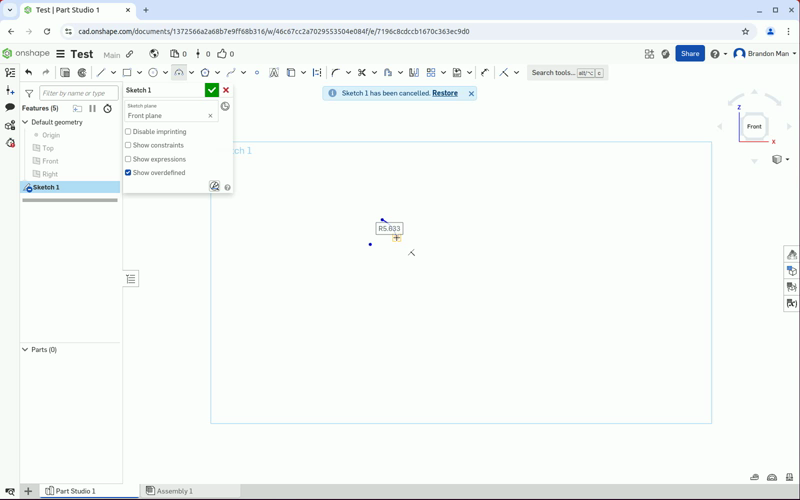
key_down(shift)
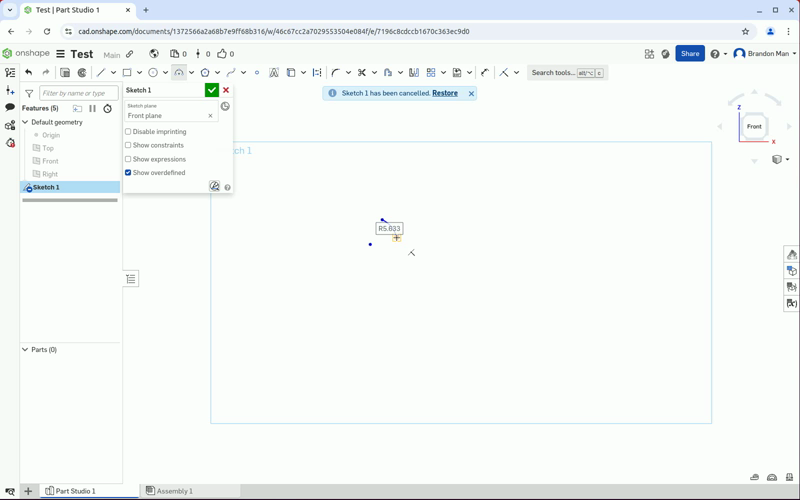
mouse_move(407, 232)
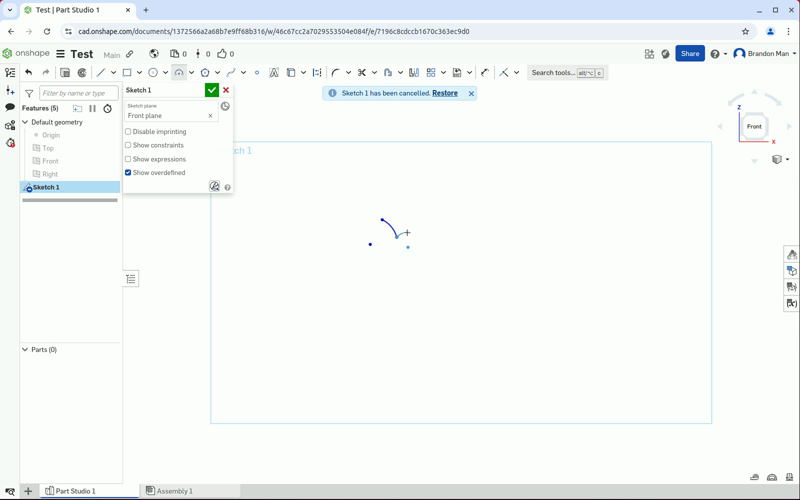
click(407, 232)
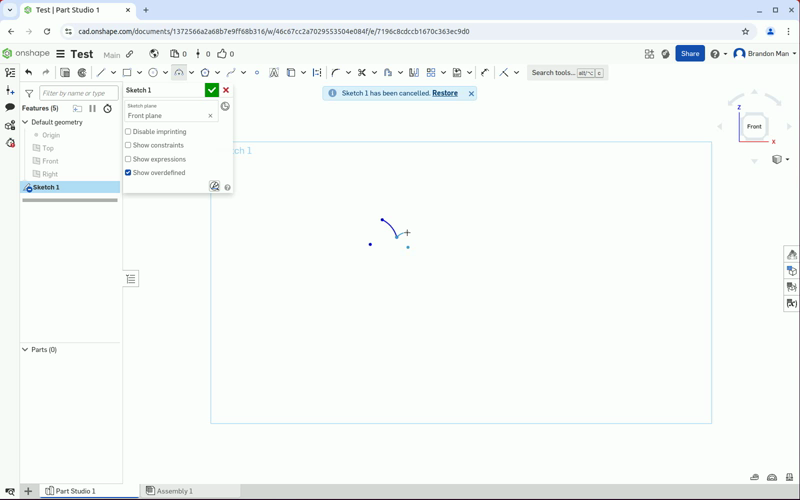
mouse_move(401, 233)
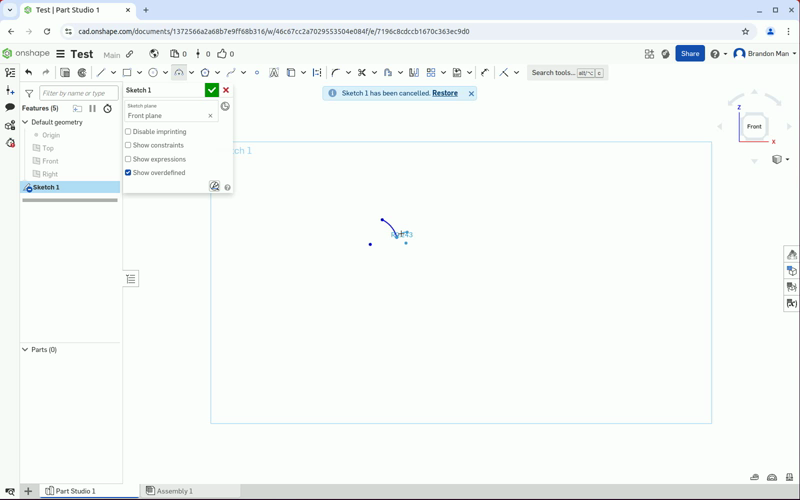
click(401, 233)
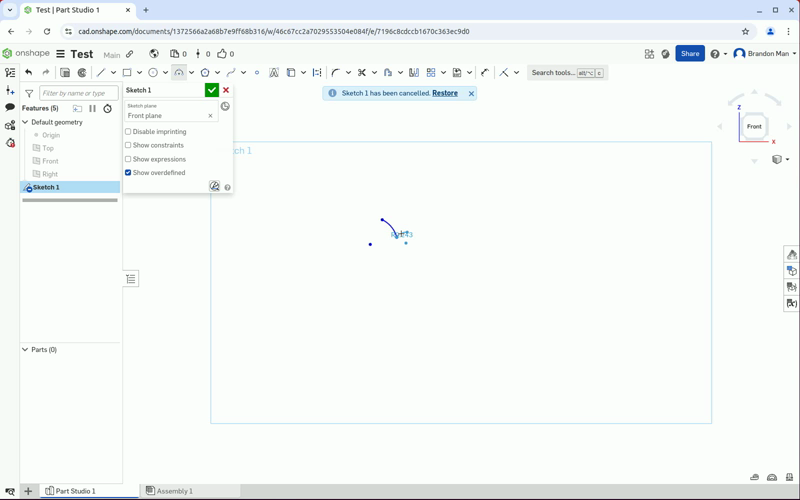
key_up(shift)
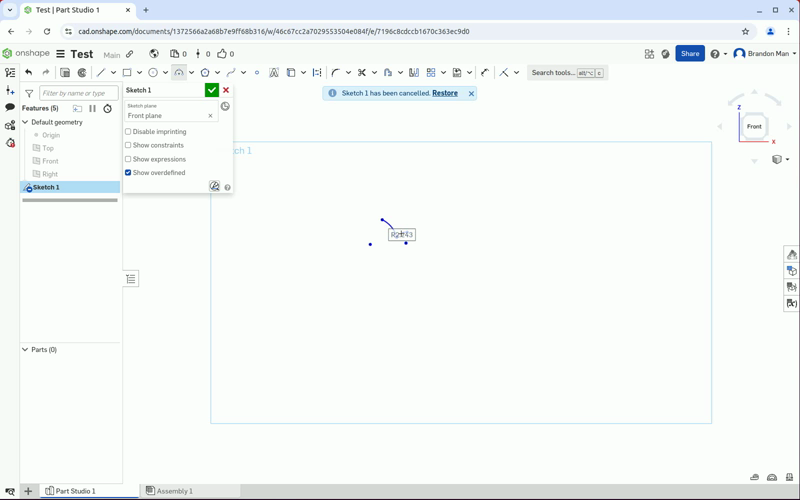
key(esc)
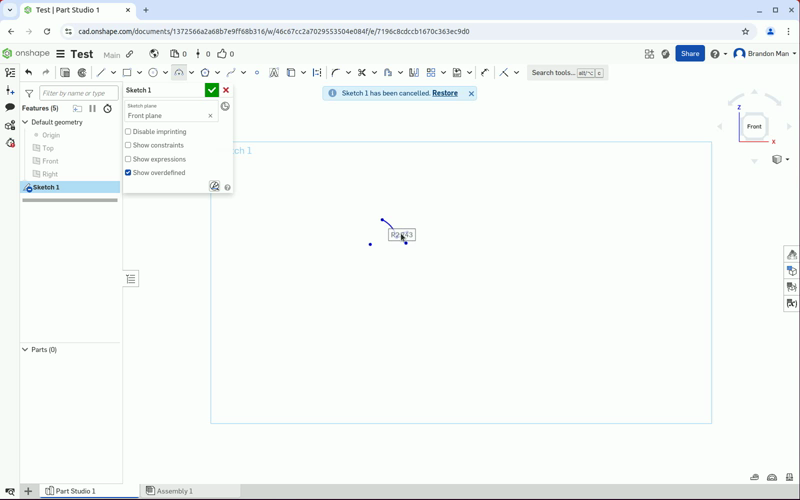
key(l)
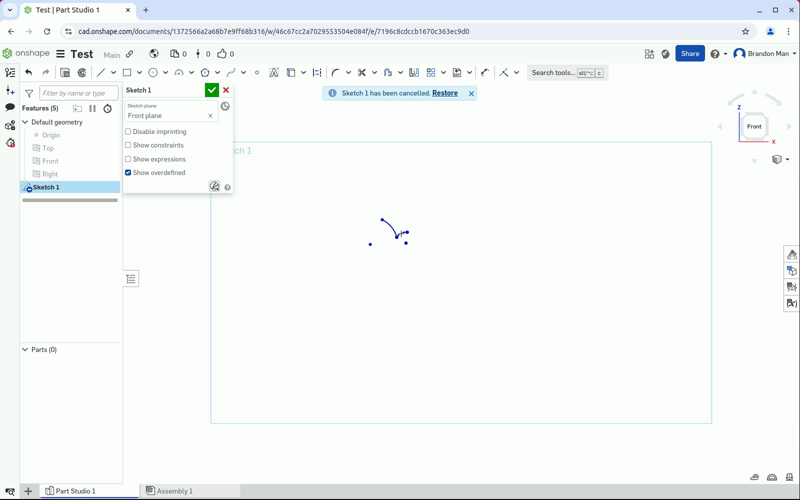
mouse_move(407, 232)
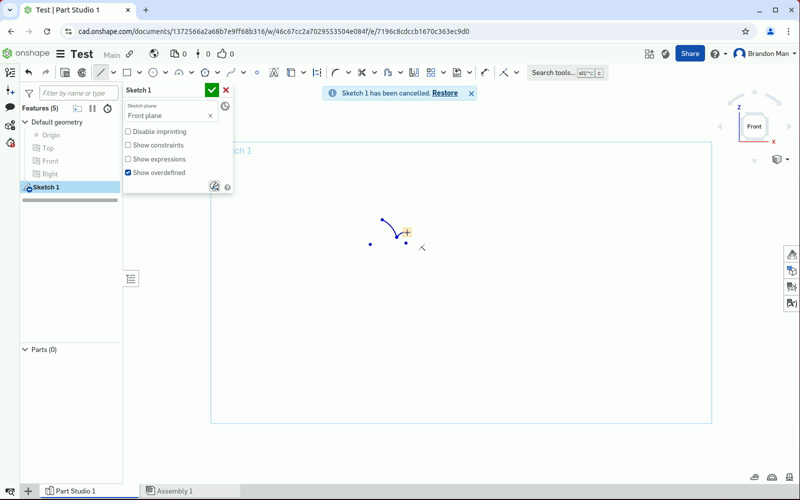
click(407, 232)
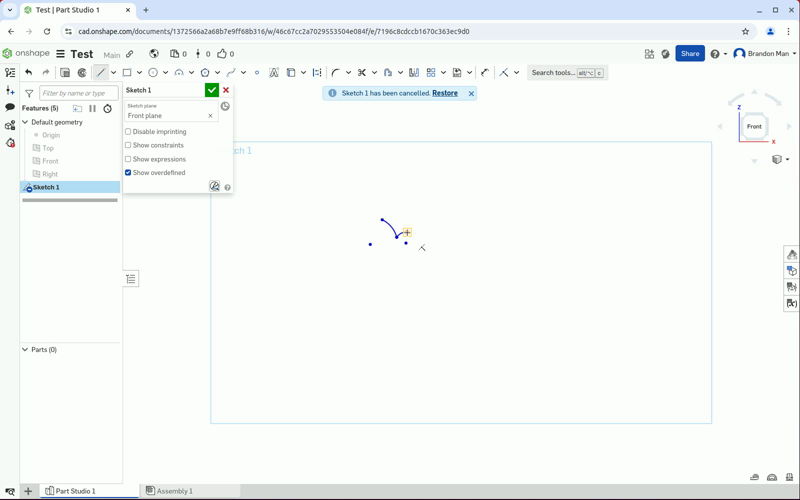
key_down(shift)
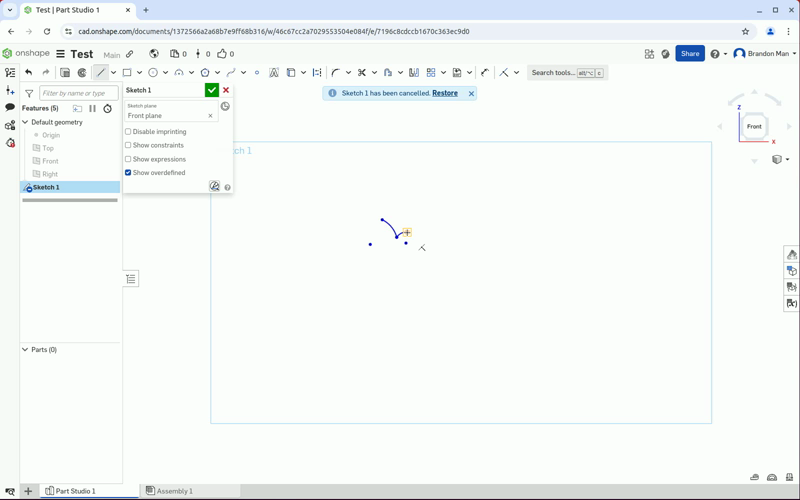
mouse_move(524, 230)
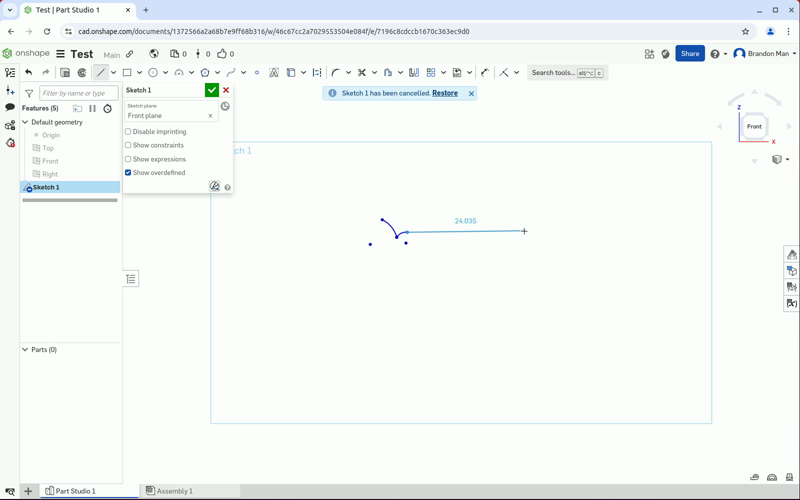
click(524, 230)
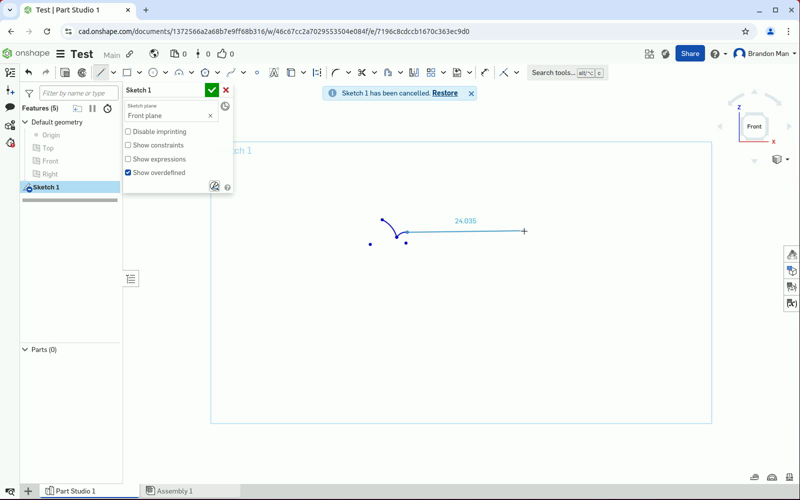
key_up(shift)
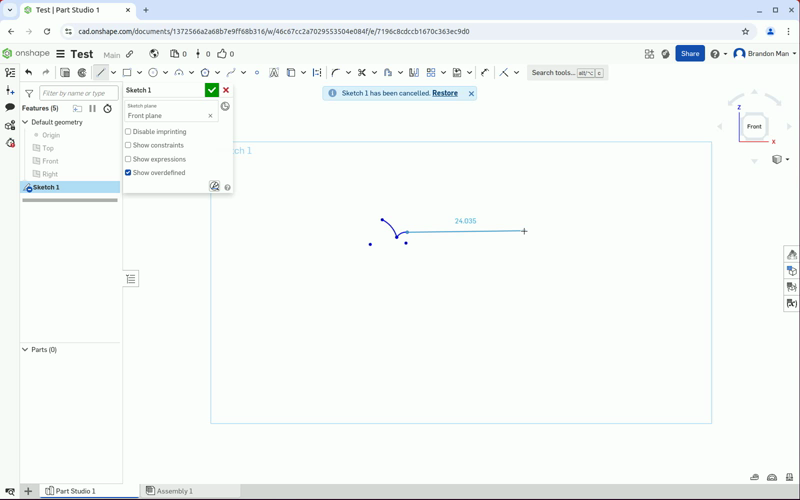
key_down(shift)
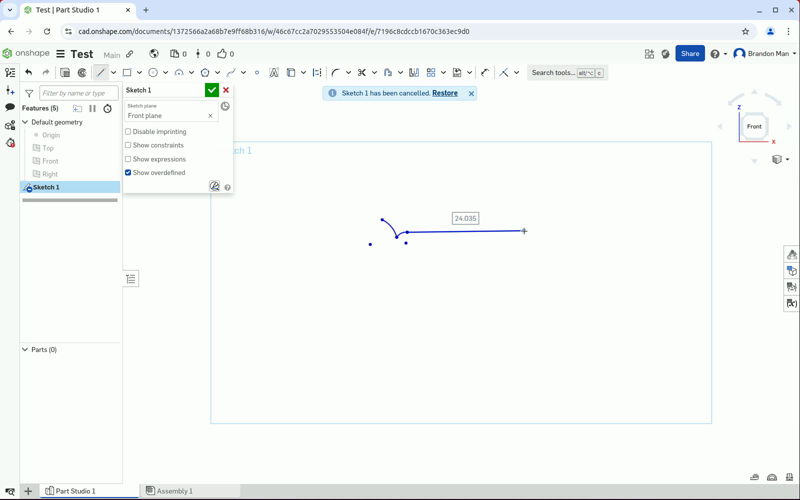
mouse_move(554, 230)
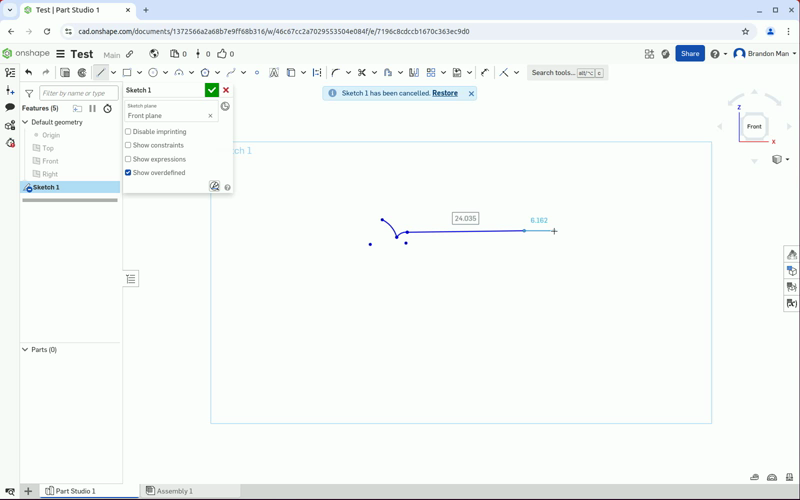
mouse_move(531, 230)
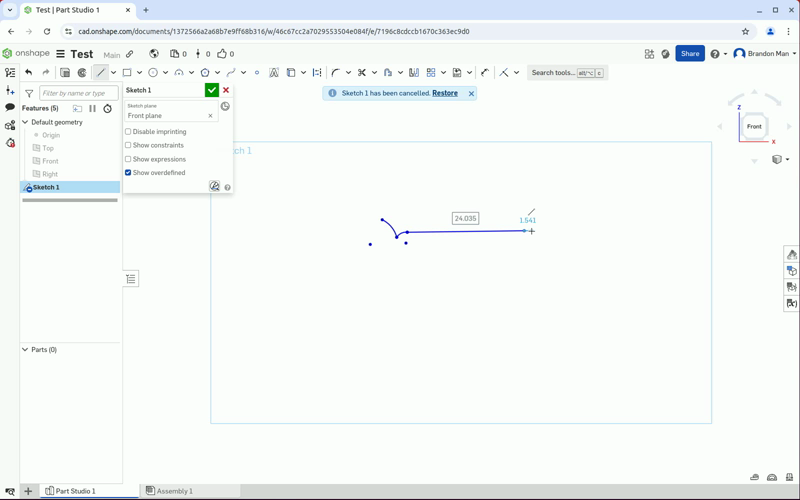
click(531, 230)
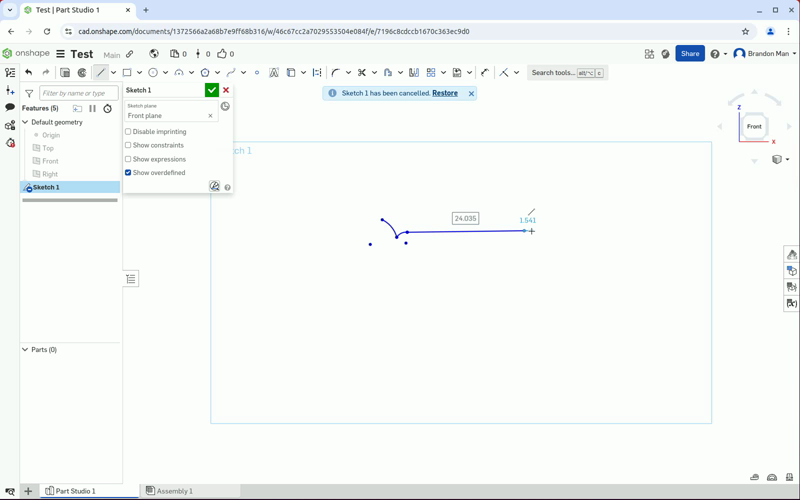
key_up(shift)
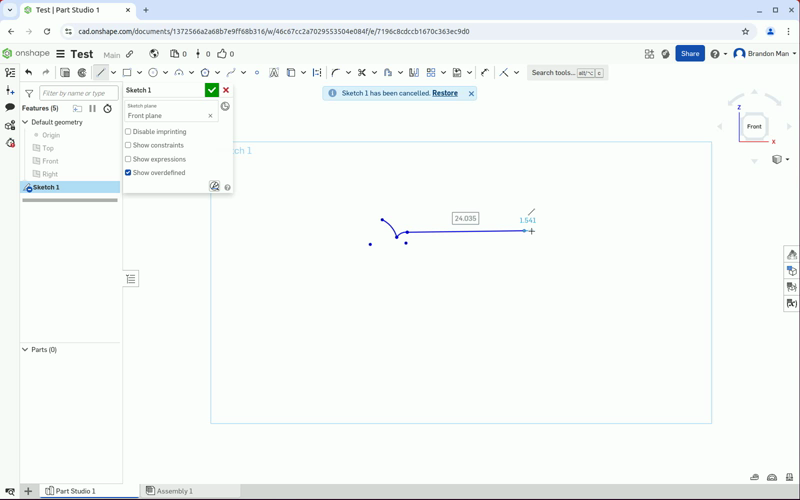
key(esc)
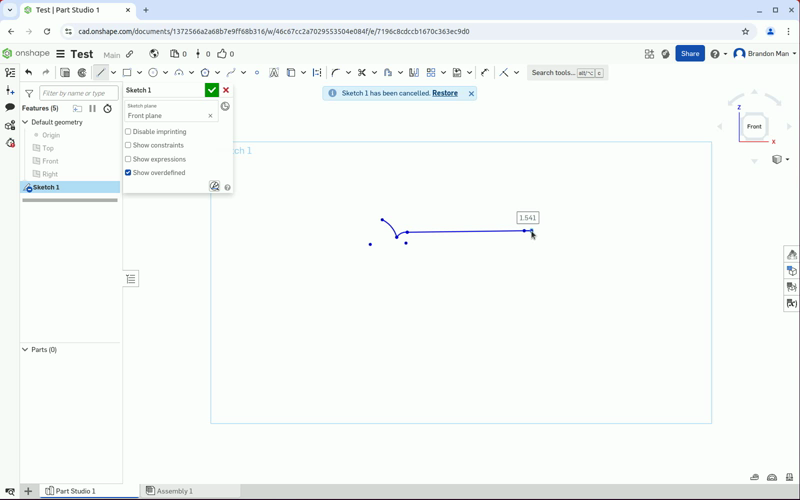
key(a)
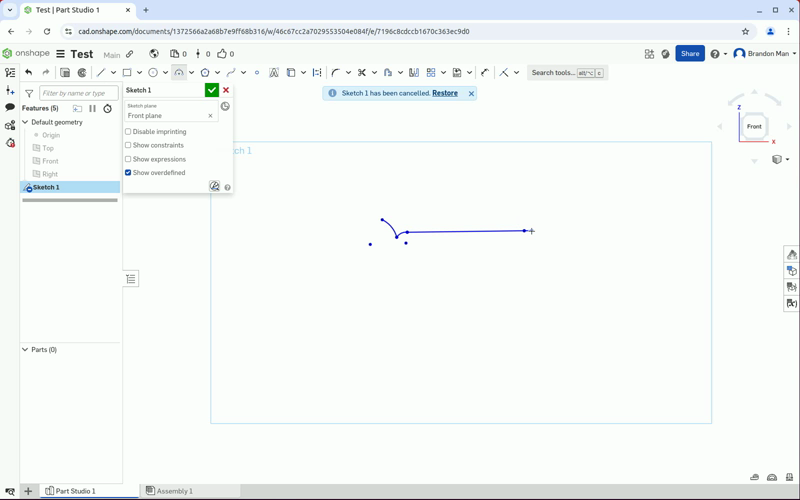
mouse_move(531, 230)
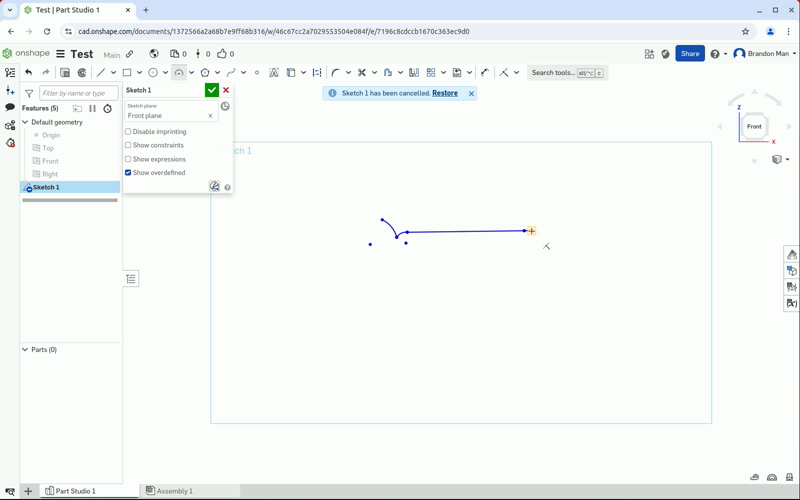
click(531, 230)
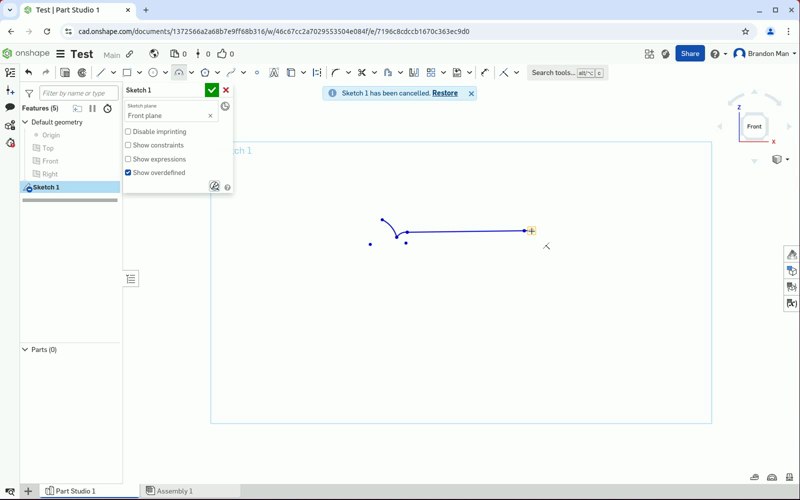
key_down(shift)
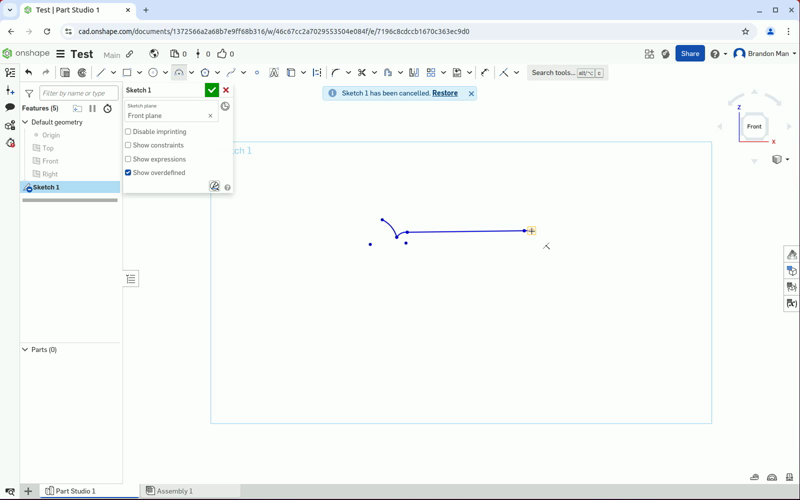
mouse_move(522, 219)
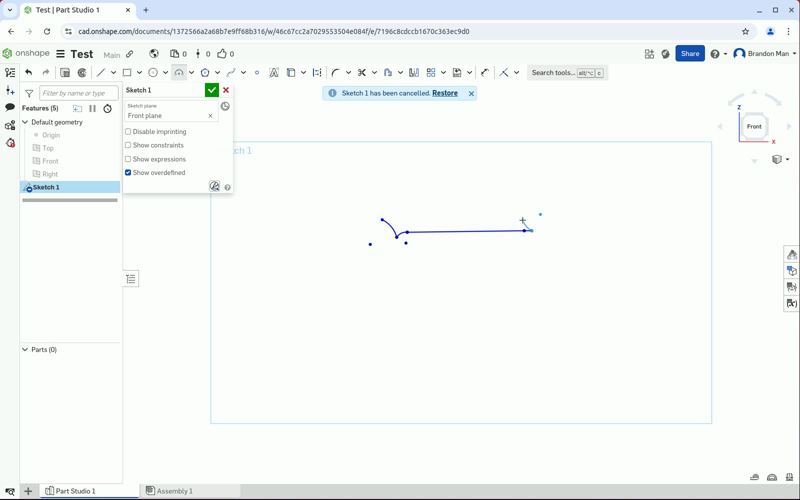
click(522, 219)
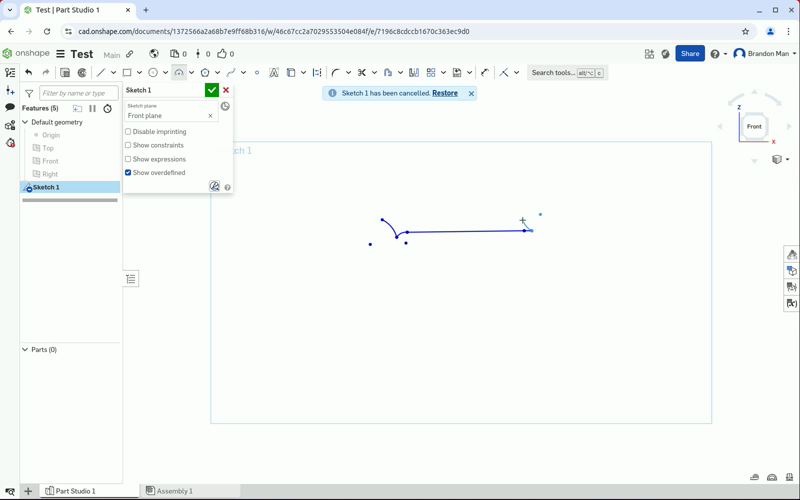
mouse_move(529, 222)
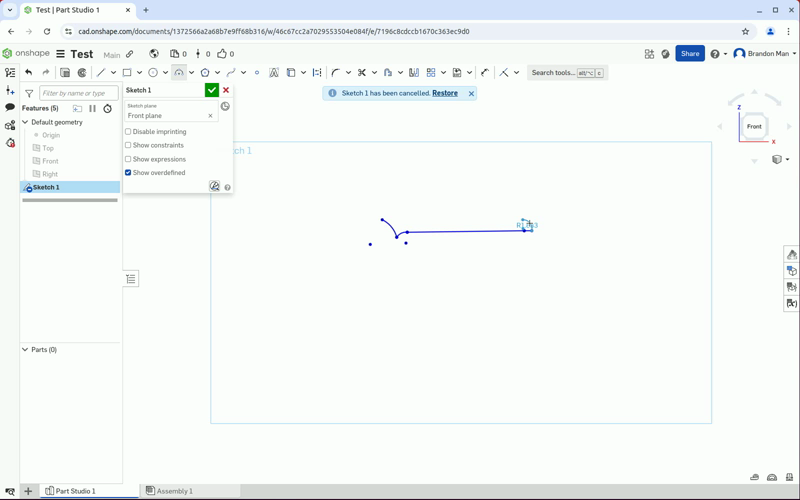
click(529, 222)
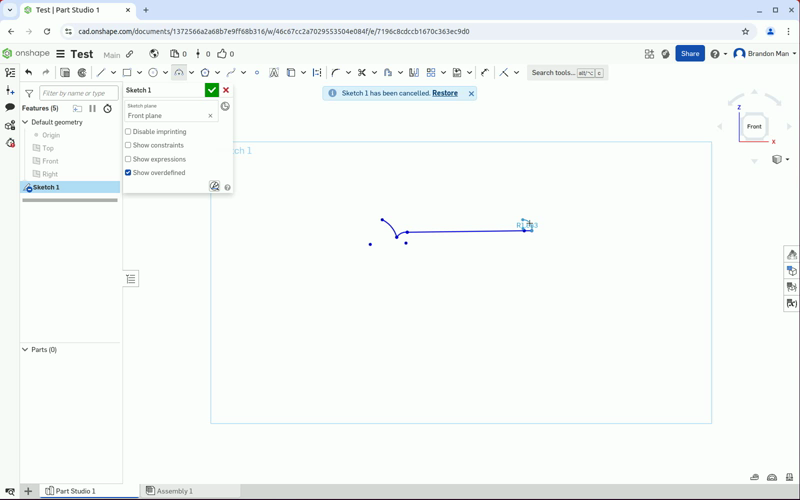
key_up(shift)
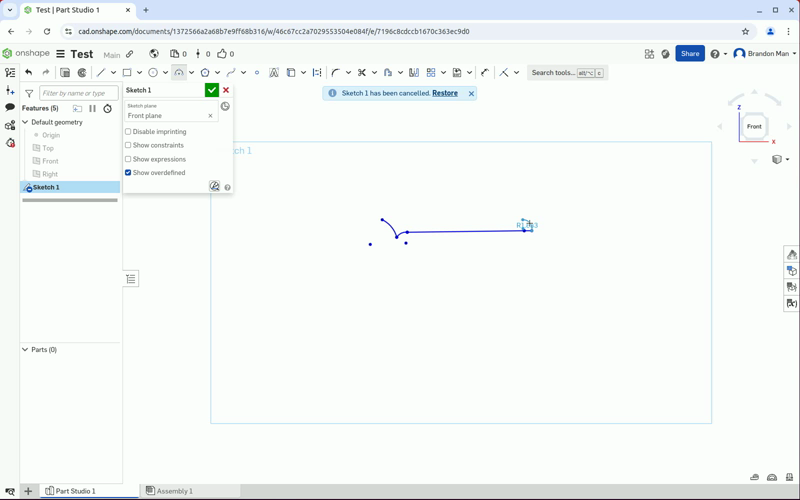
key(esc)
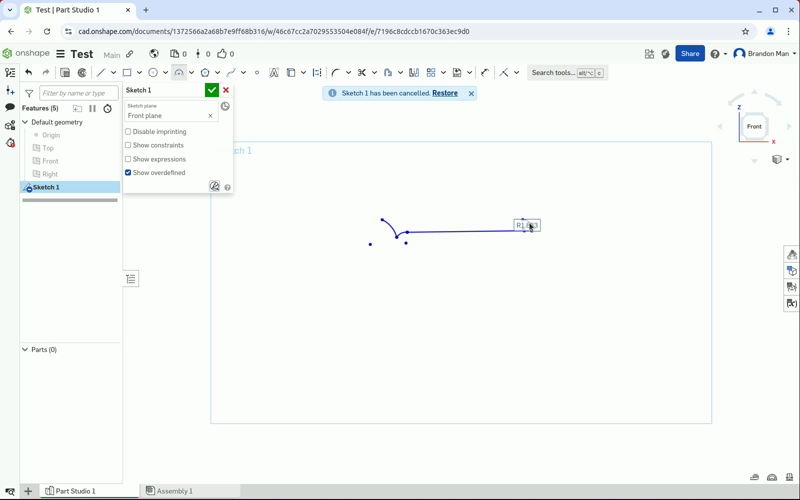
key(l)
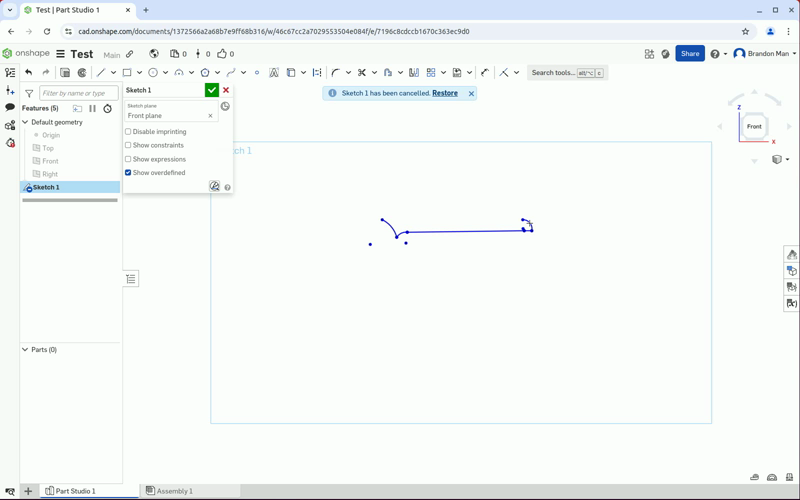
mouse_move(522, 219)
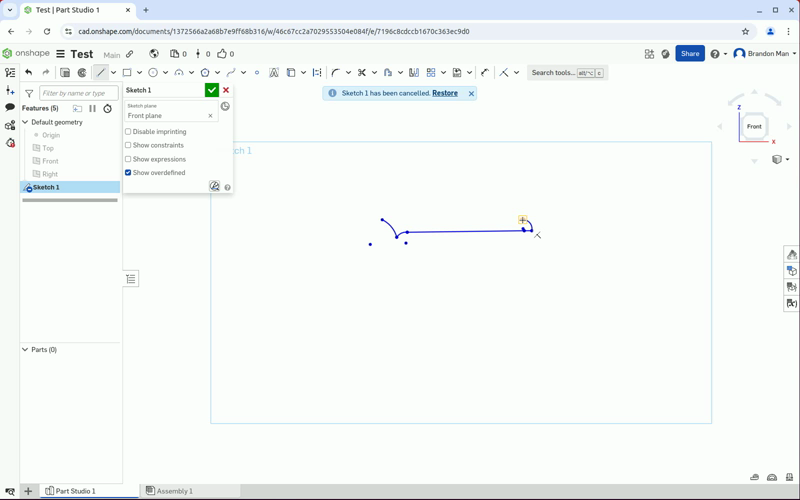
click(522, 219)
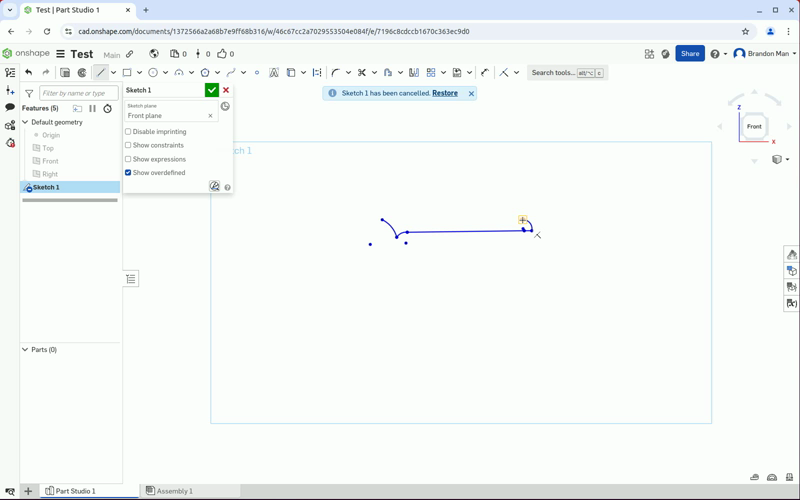
key_down(shift)
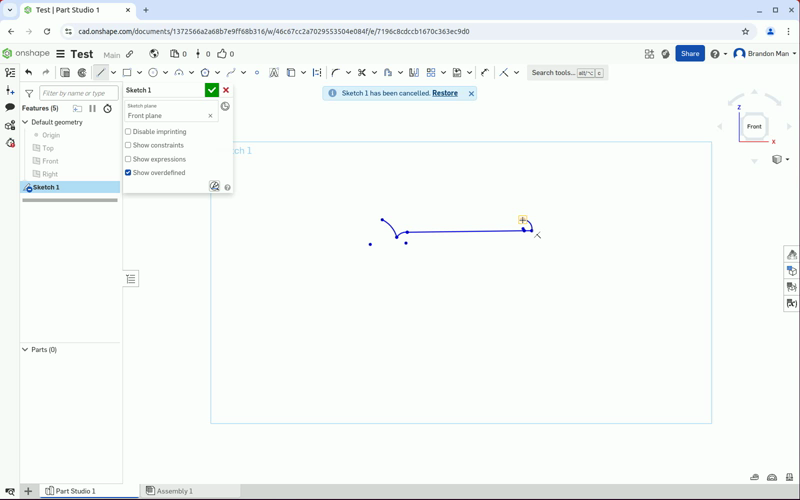
mouse_move(382, 219)
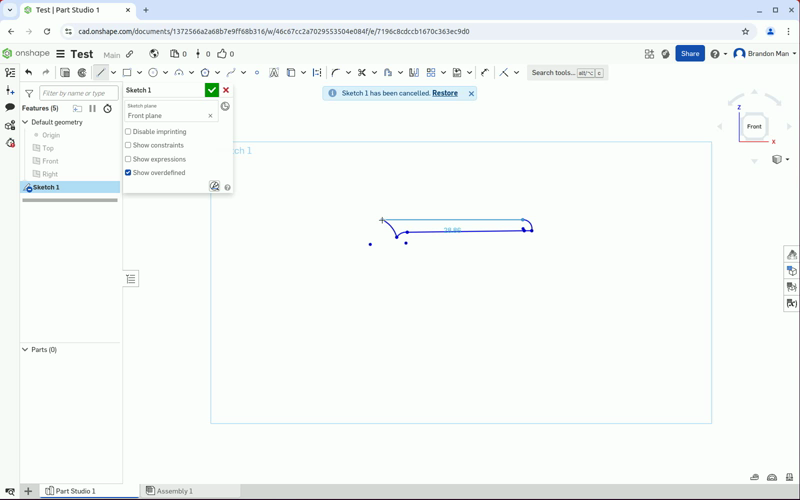
key_up(shift)
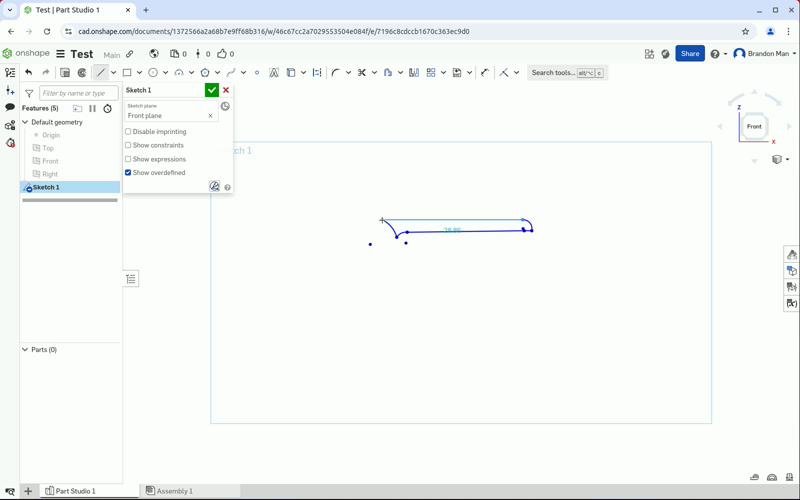
click(382, 219)
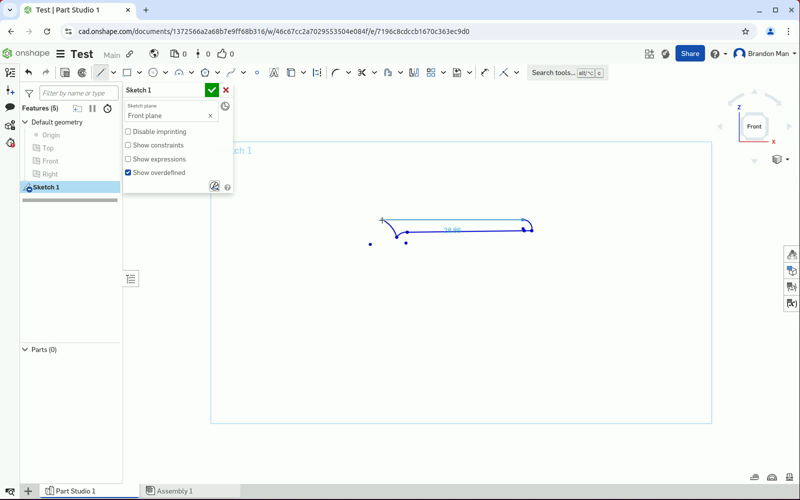
key(esc)
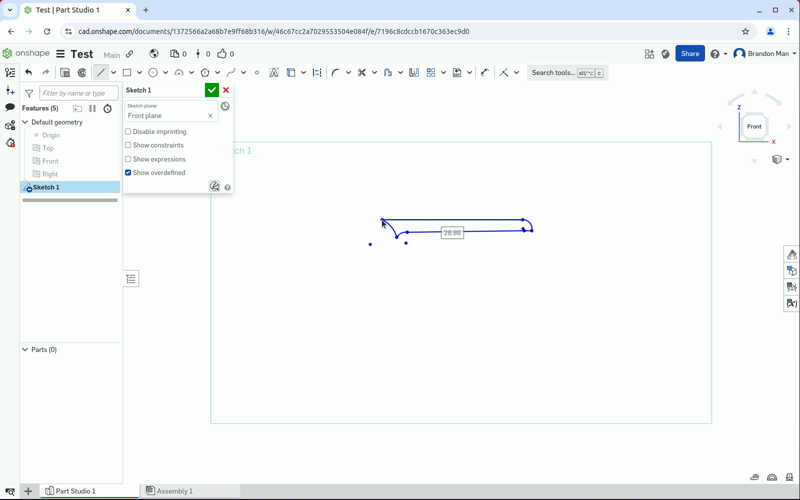
mouse_move(490, 227)
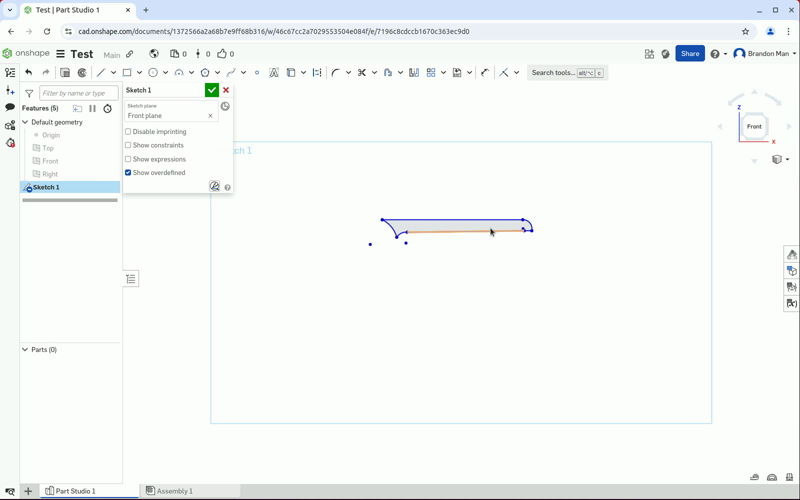
scroll(6)
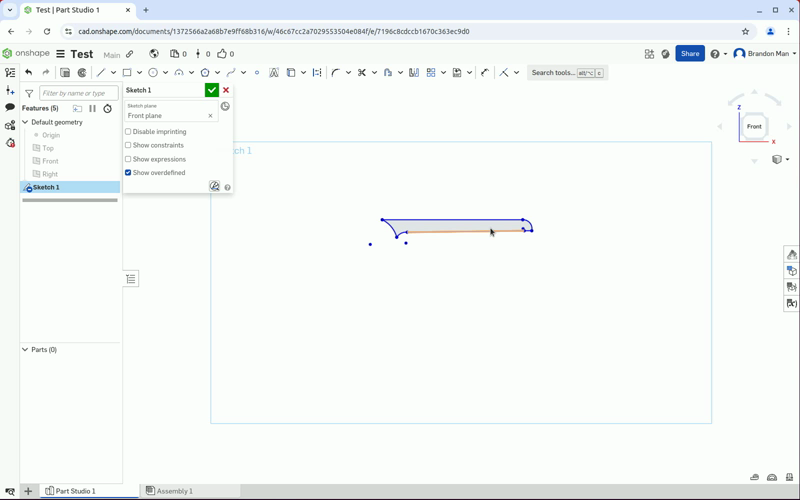
scroll(6)
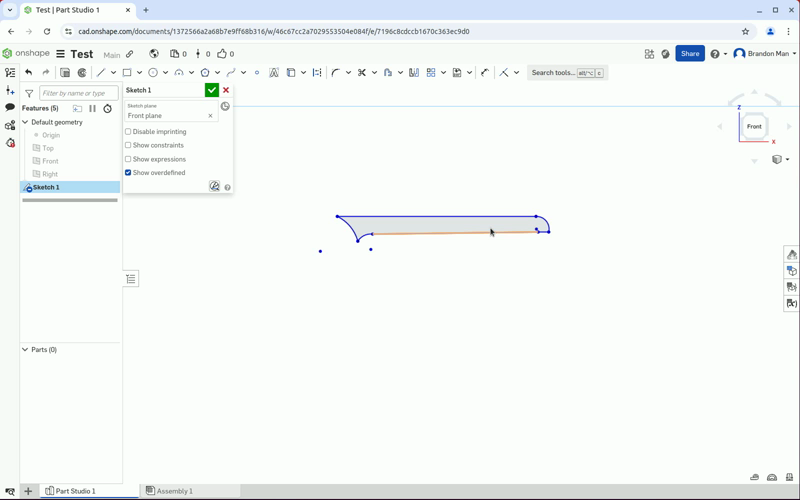
scroll(6)
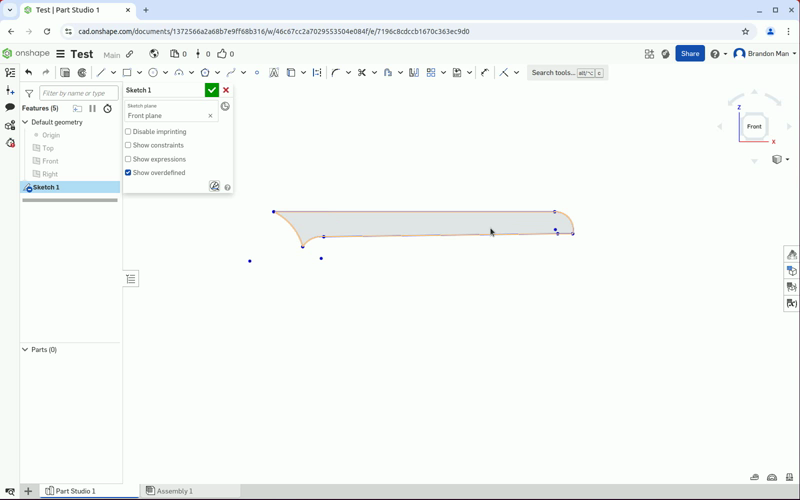
scroll(6)
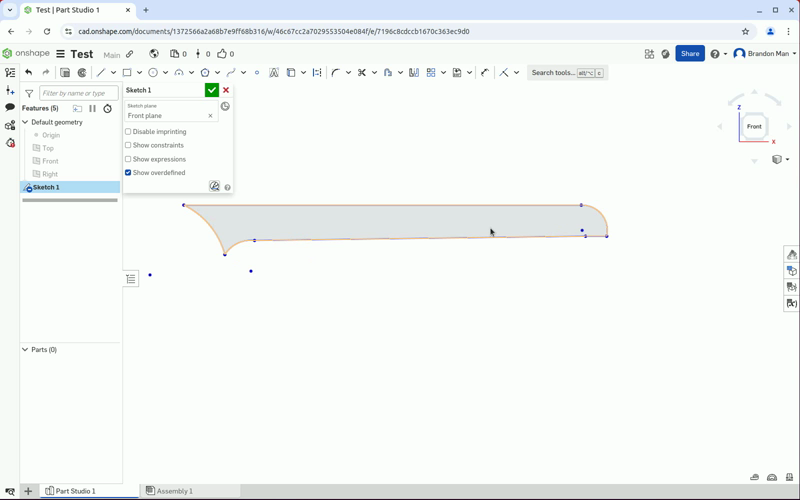
scroll(6)
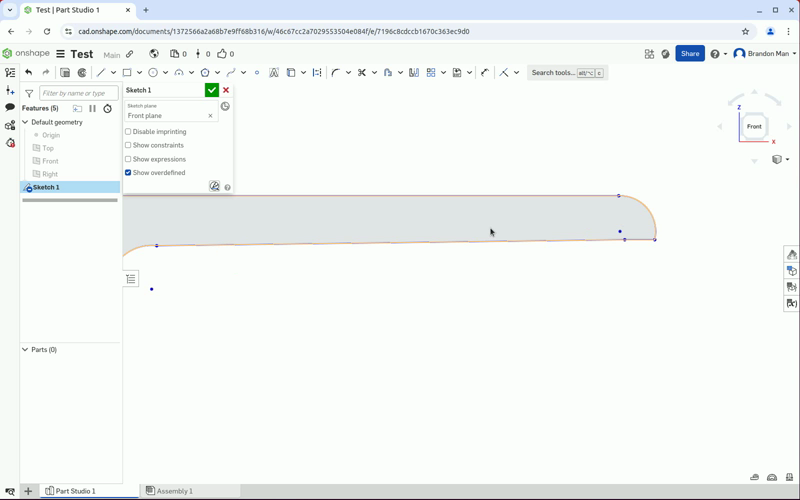
scroll(6)
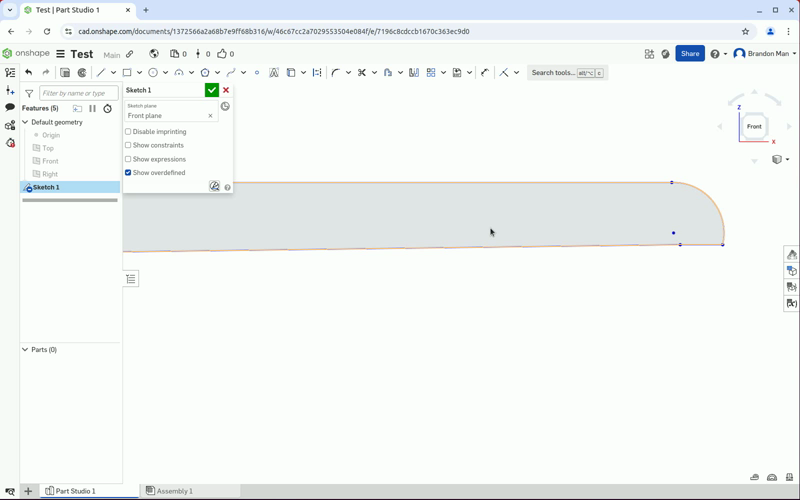
scroll(6)
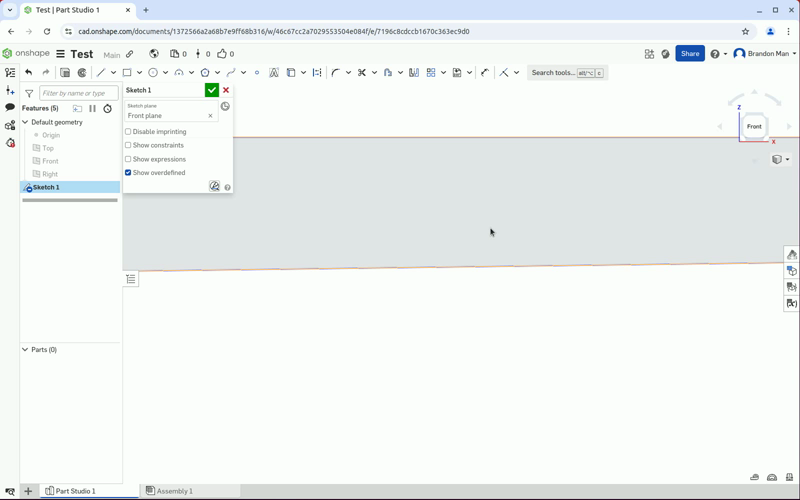
click(490, 227)
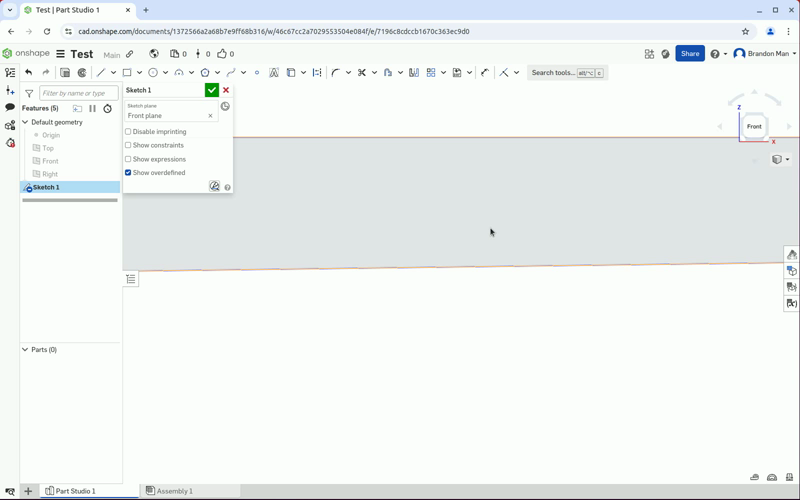
scroll(-6)
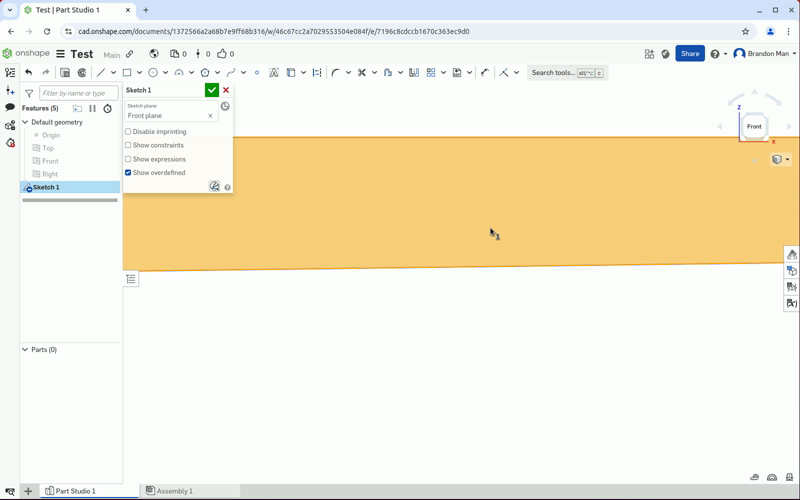
scroll(-6)
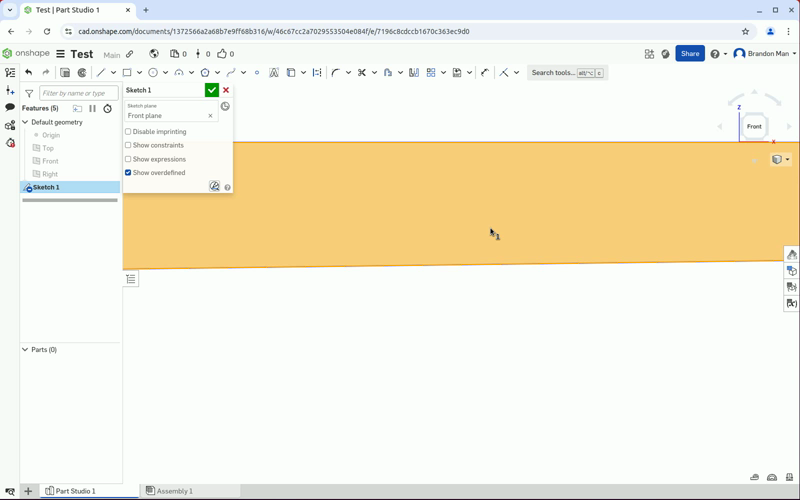
scroll(-6)
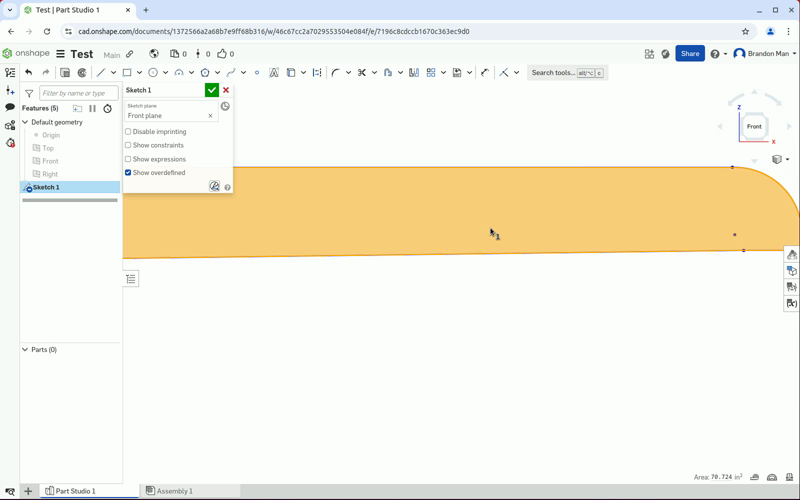
scroll(-6)
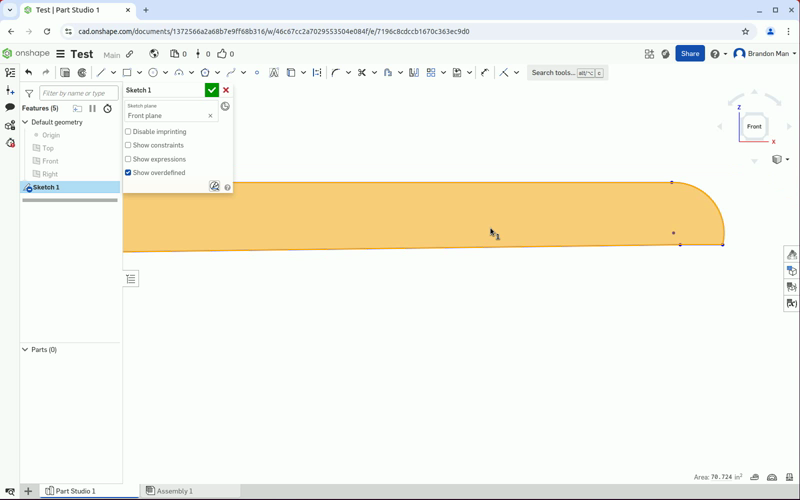
scroll(-6)
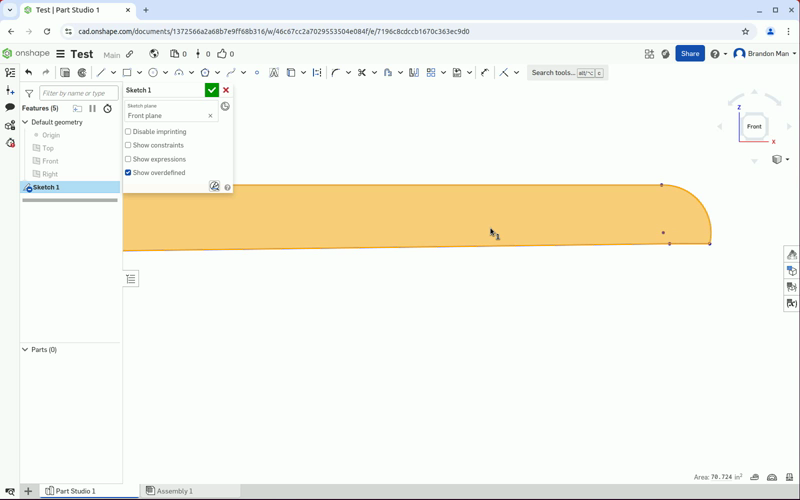
scroll(-6)
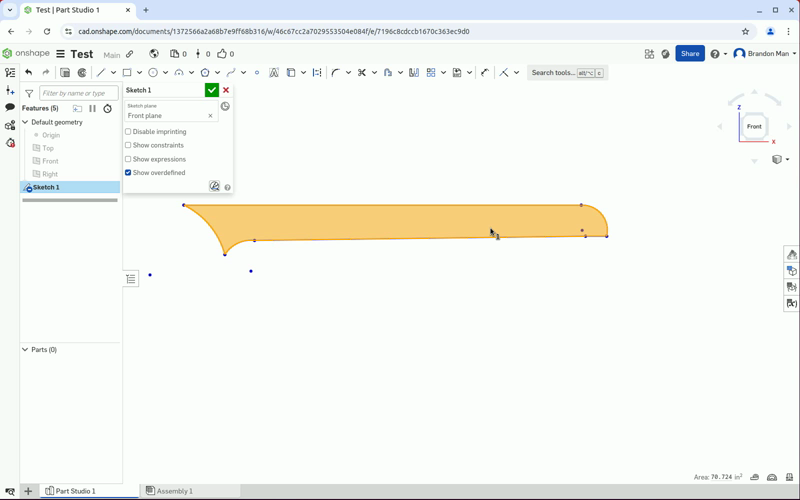
scroll(-6)
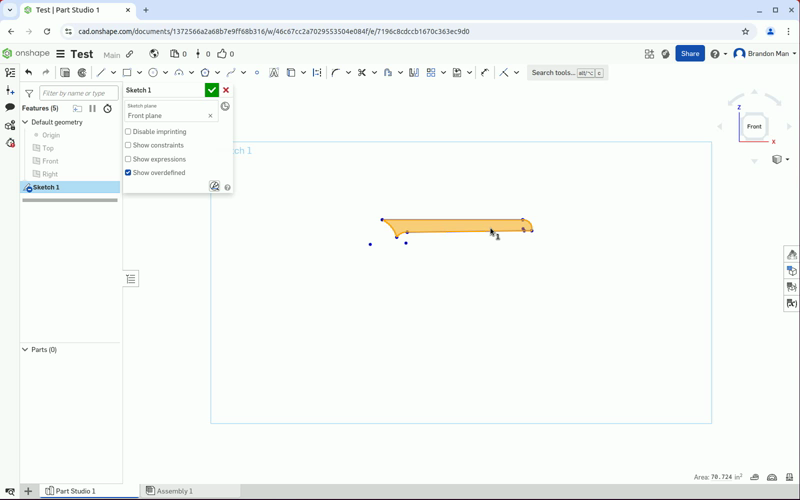
mouse_move(73, 352)
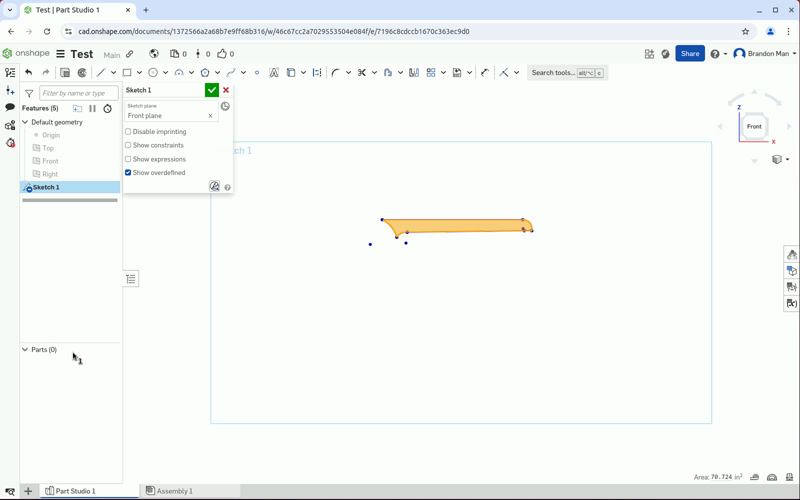
key(shift+y)
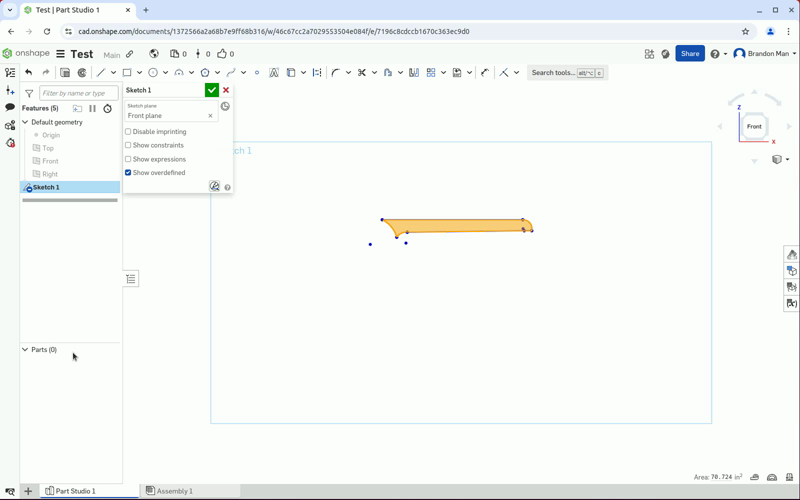
key(shift+e)
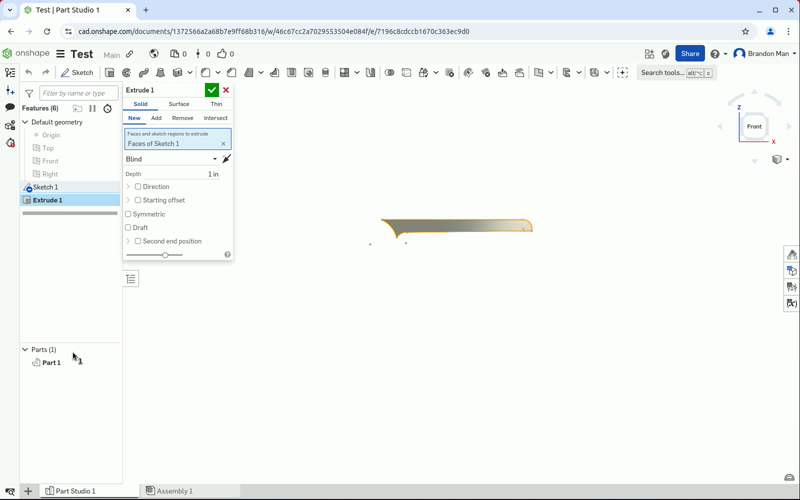
mouse_move(143, 106)
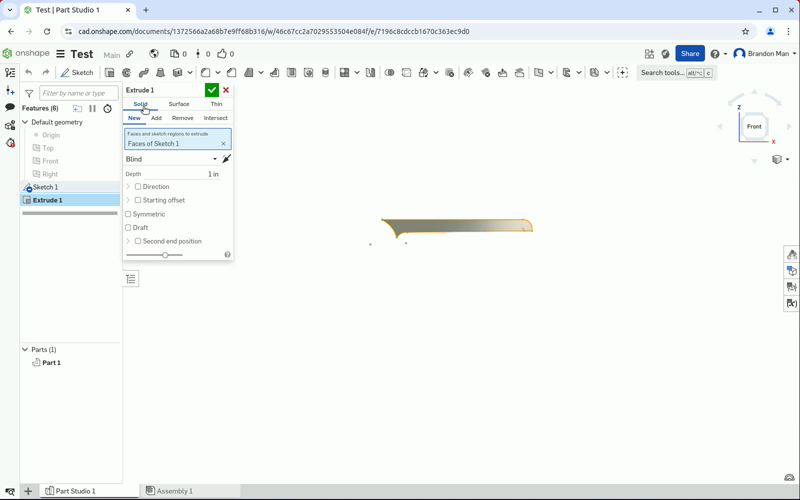
click(143, 106)
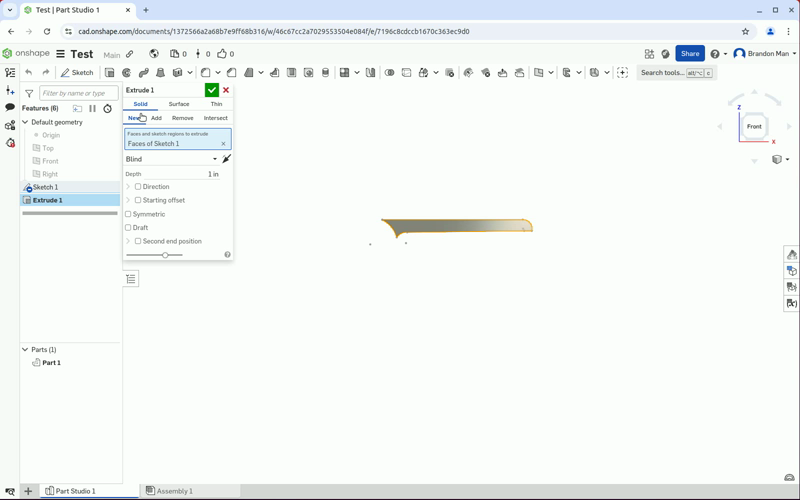
mouse_move(137, 120)
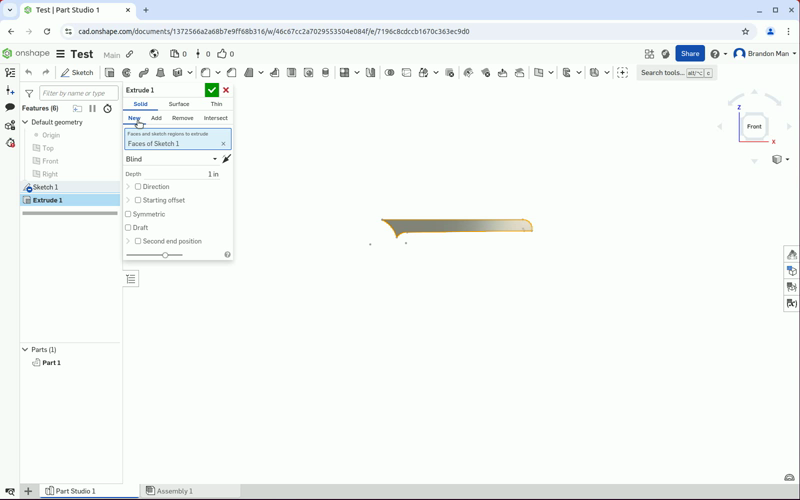
click(137, 120)
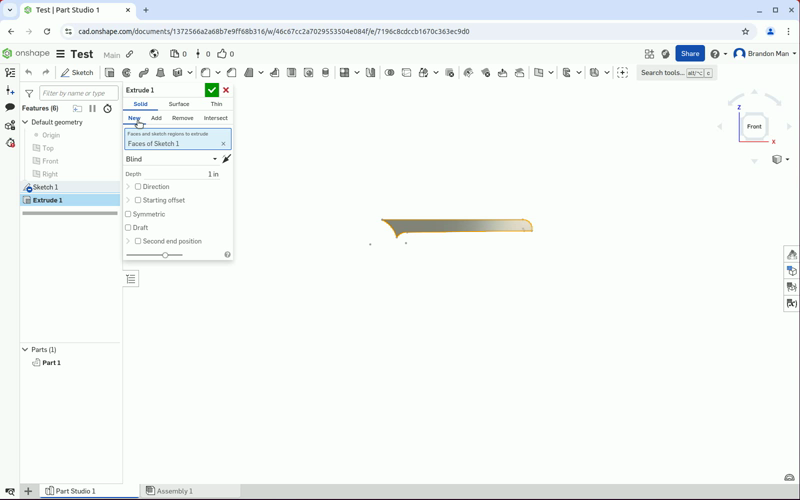
key(tab, 4)
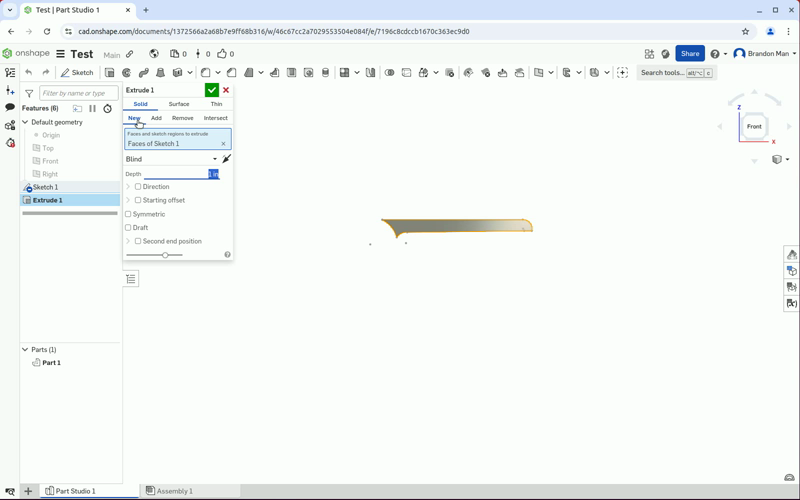
text(10.351)
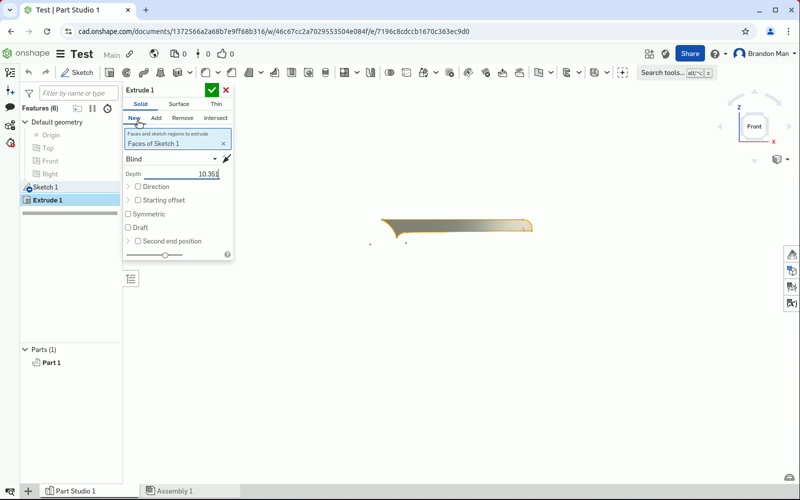
key(enter)
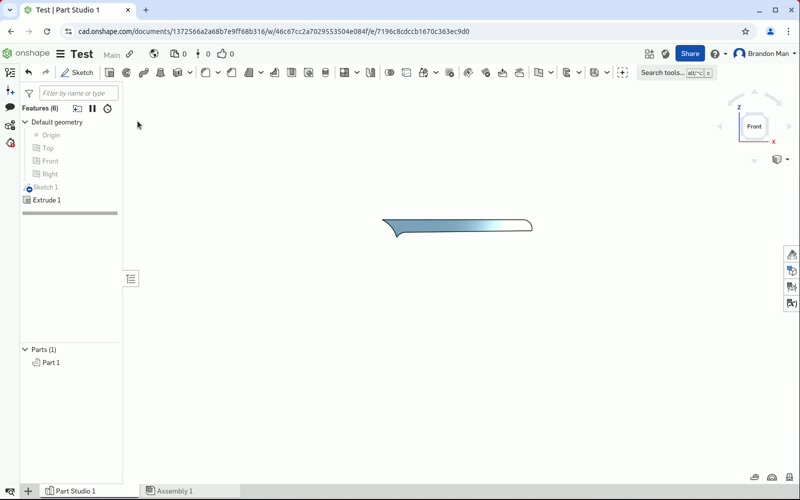
key(shift+h)
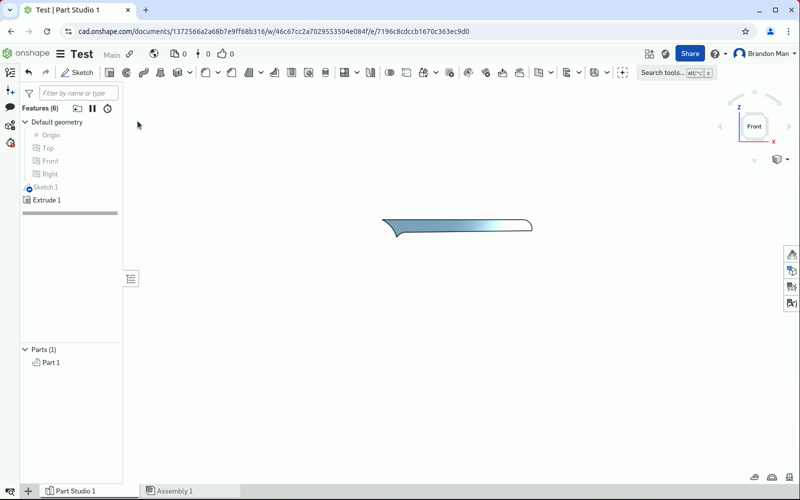
key(shift+h)
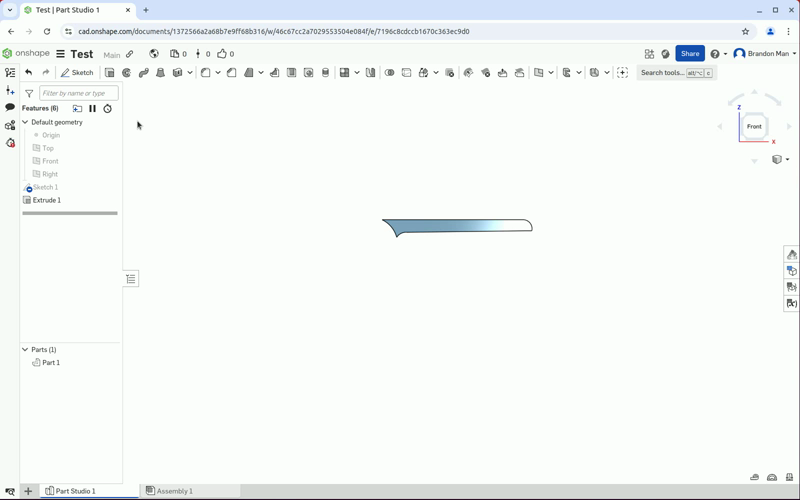
mouse_move(73, 189)
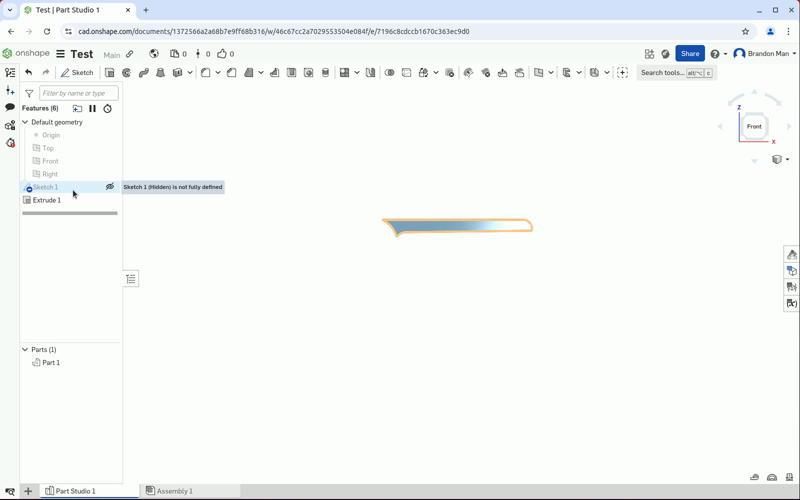
click(73, 189)
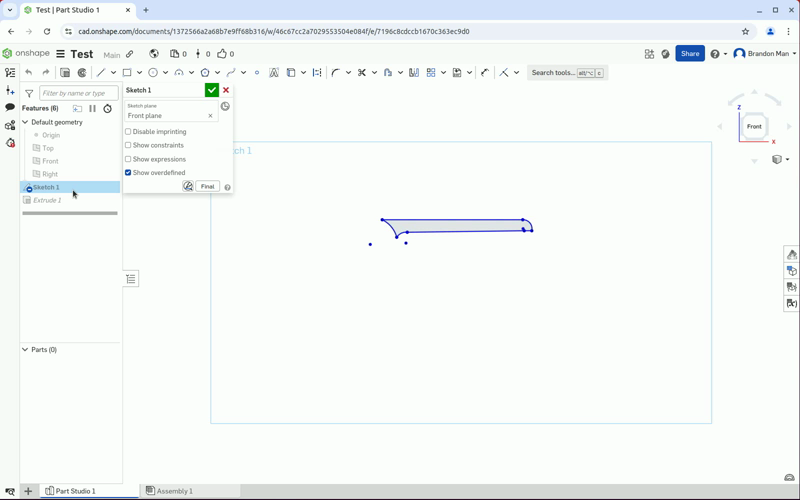
mouse_move(229, 92)
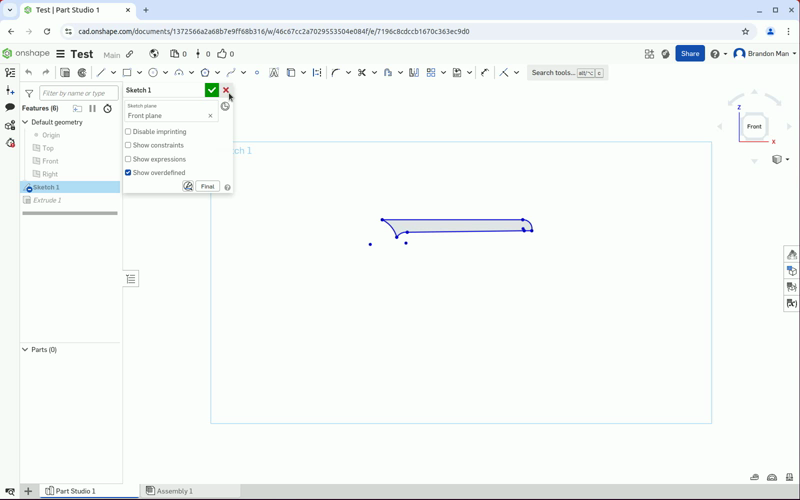
click(229, 92)
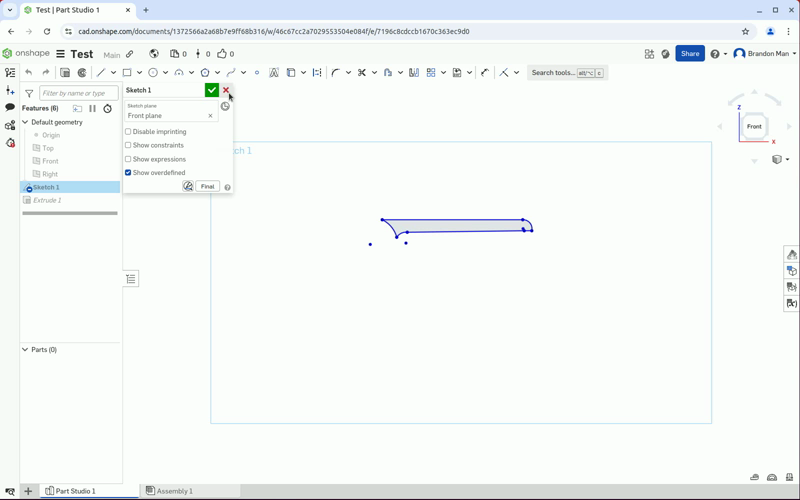
key(shift+s)
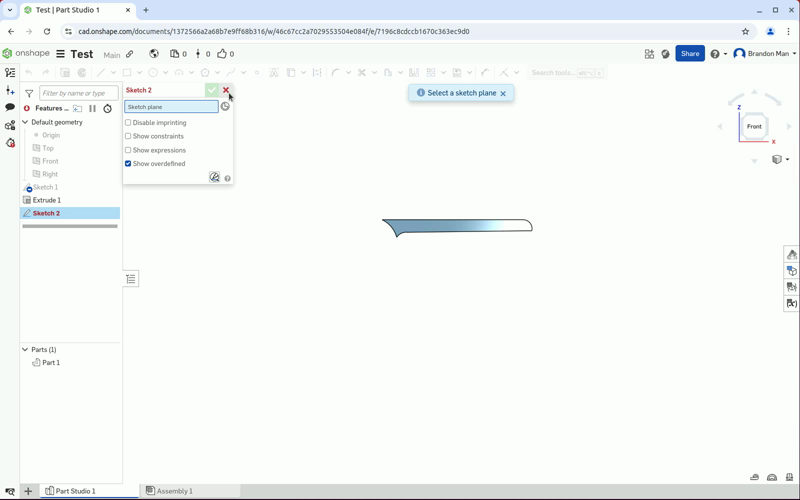
mouse_move(73, 163)
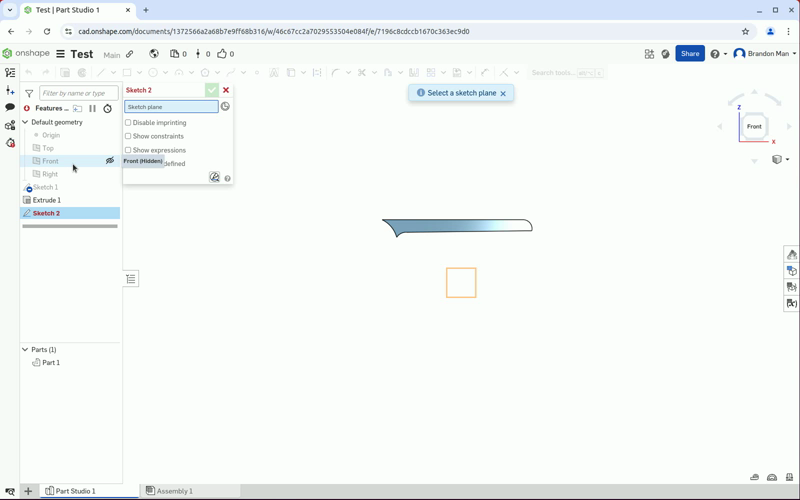
click(73, 163)
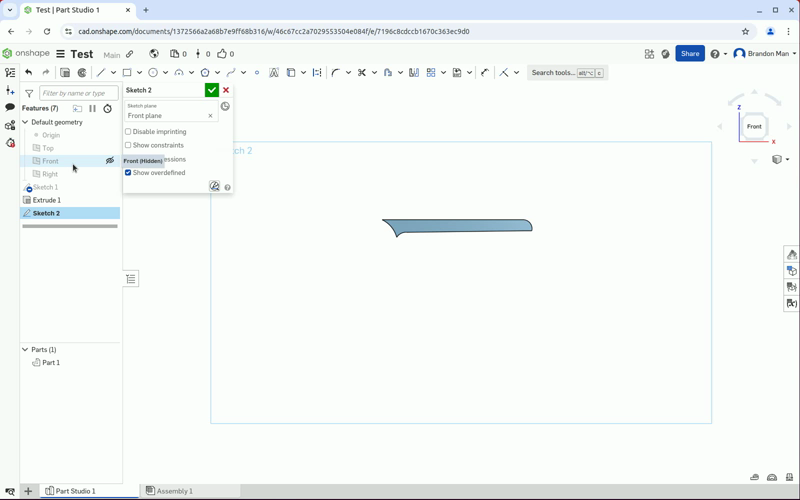
mouse_move(73, 352)
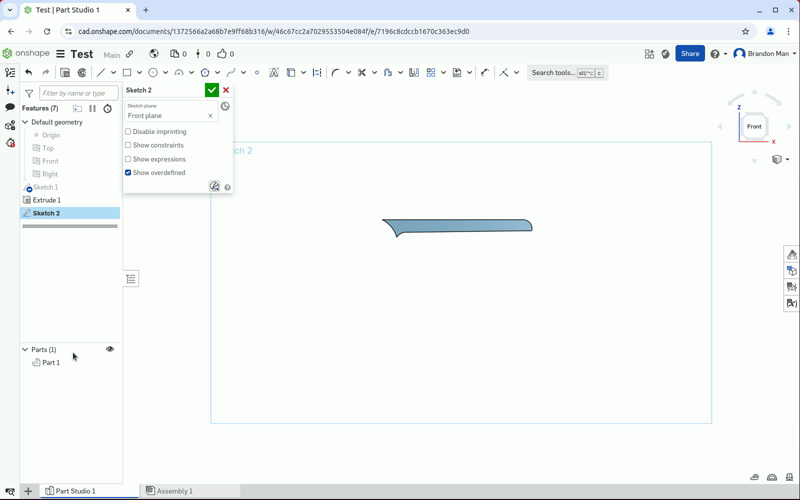
key(y)
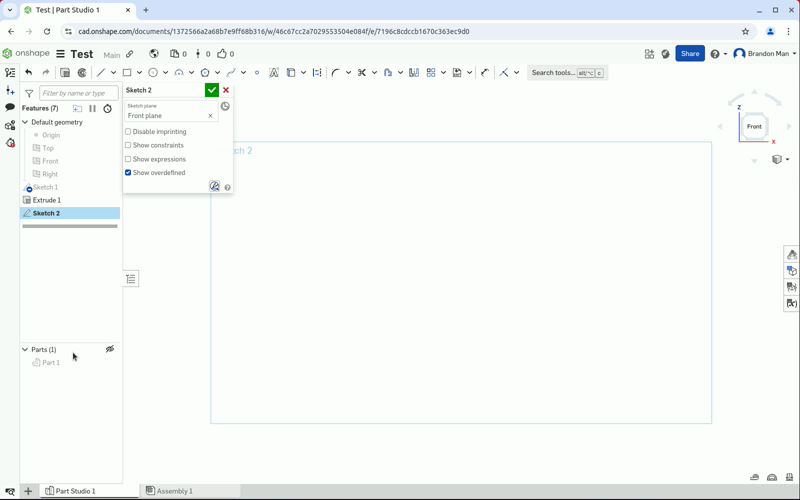
key(a)
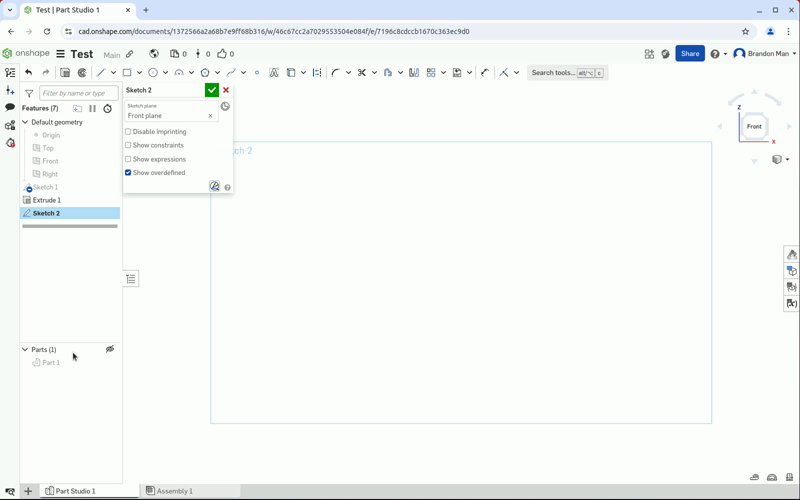
key_down(shift)
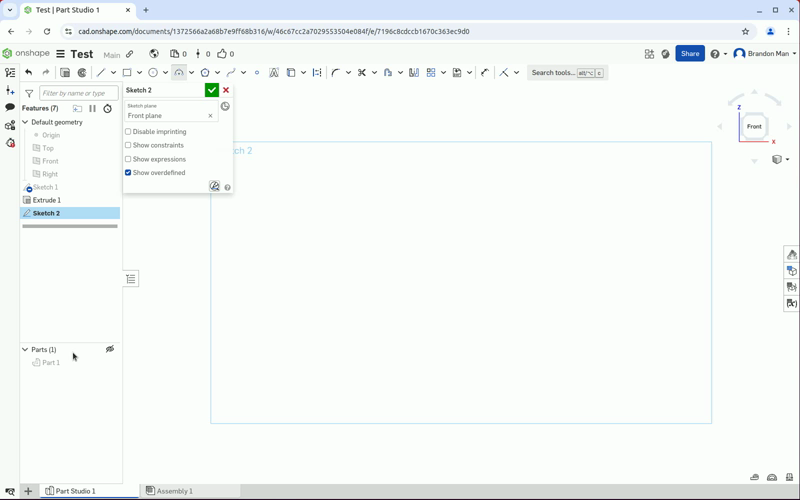
mouse_move(393, 253)
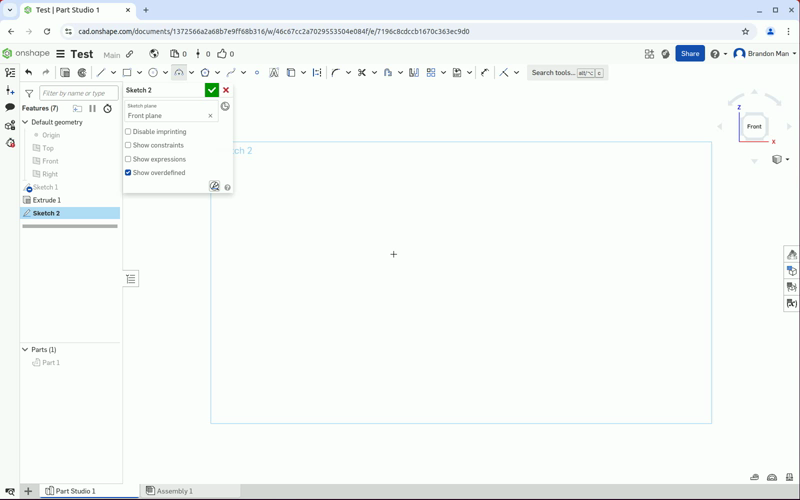
click(393, 253)
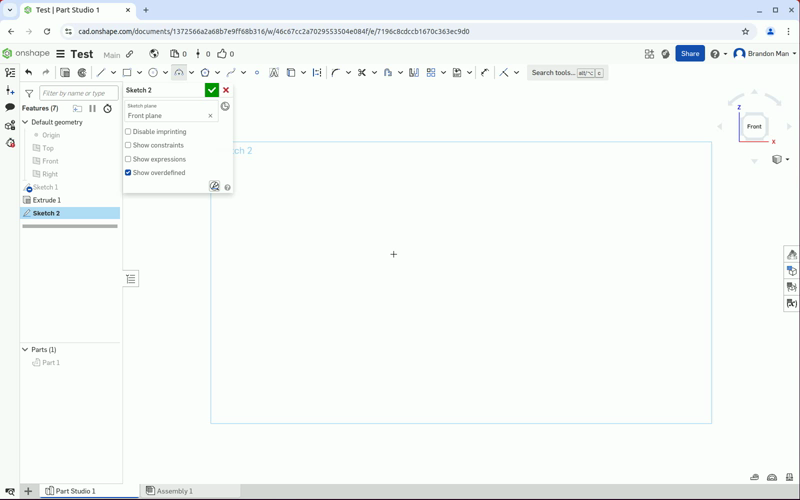
key_up(shift)
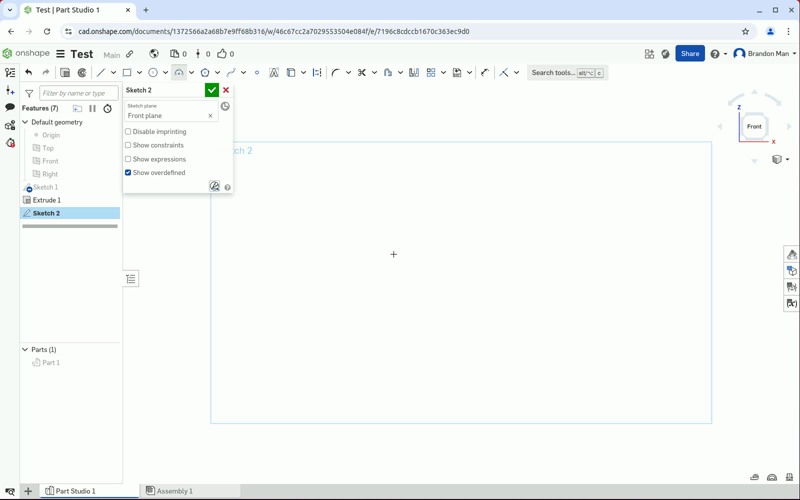
key_down(shift)
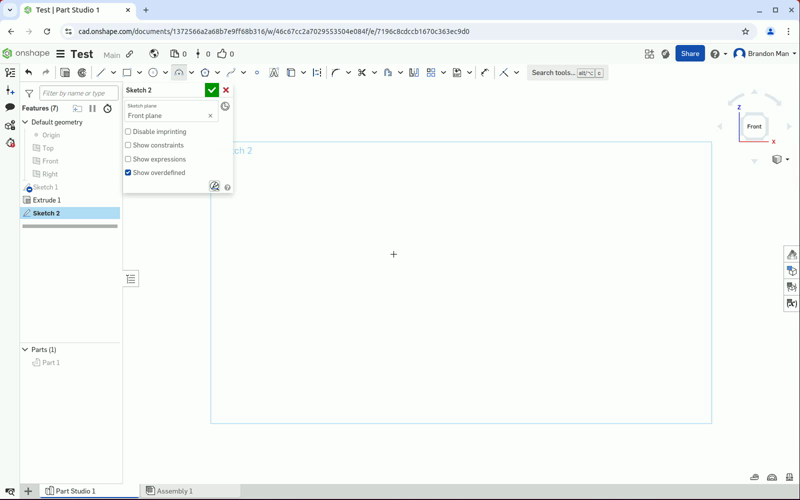
mouse_move(407, 253)
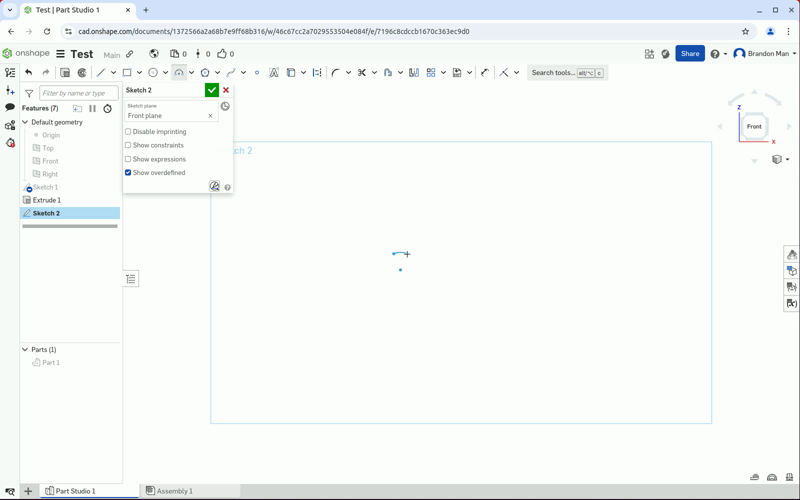
click(407, 253)
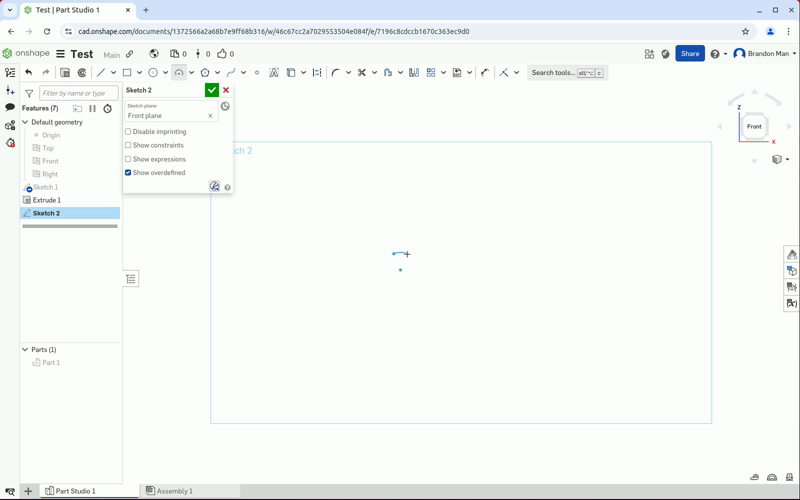
mouse_move(400, 250)
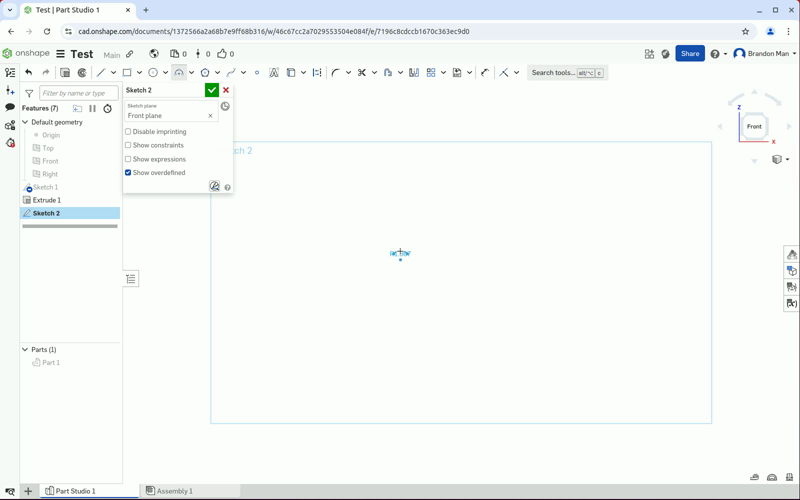
click(400, 250)
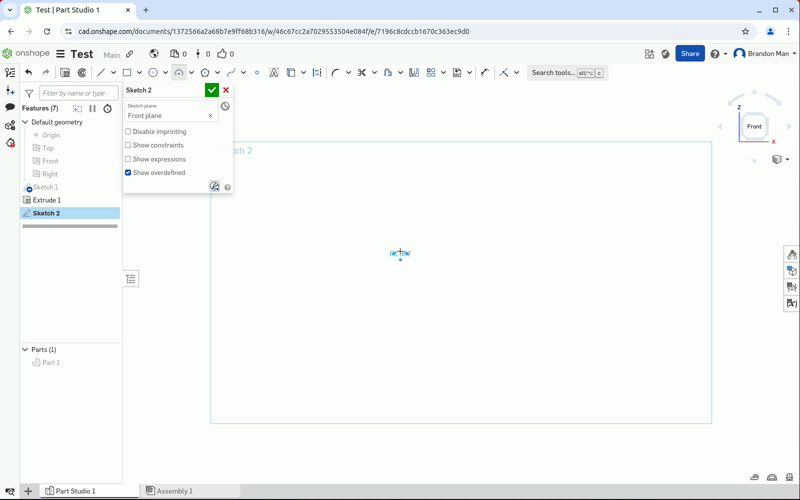
key_up(shift)
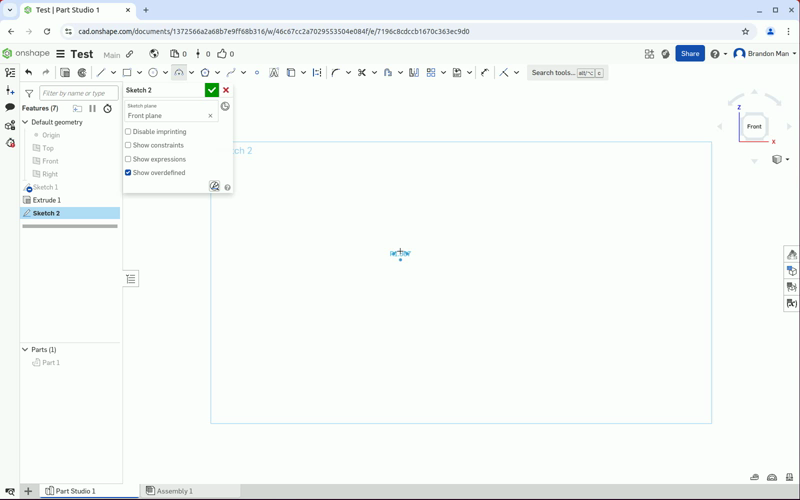
key(esc)
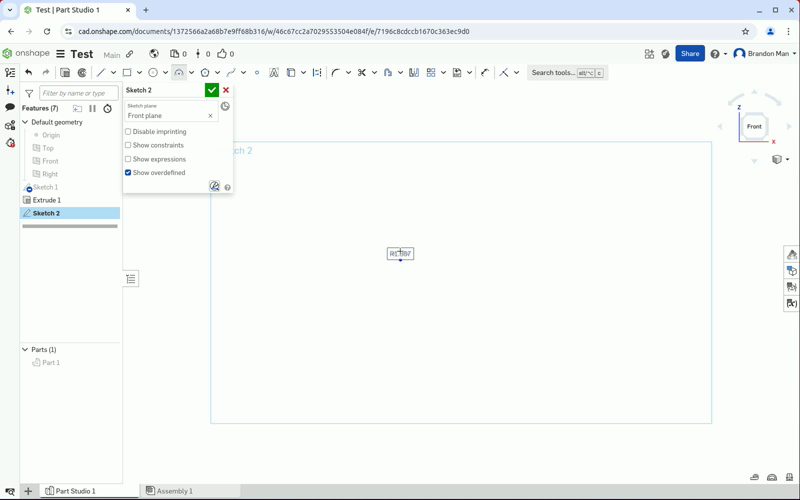
key(l)
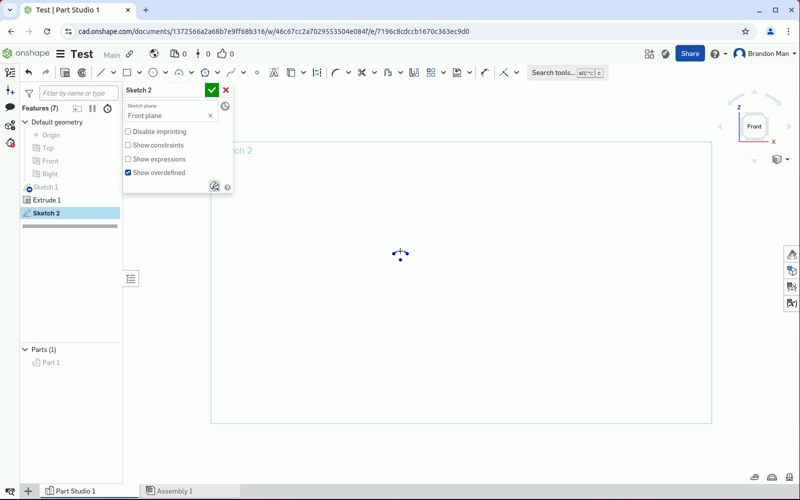
mouse_move(407, 253)
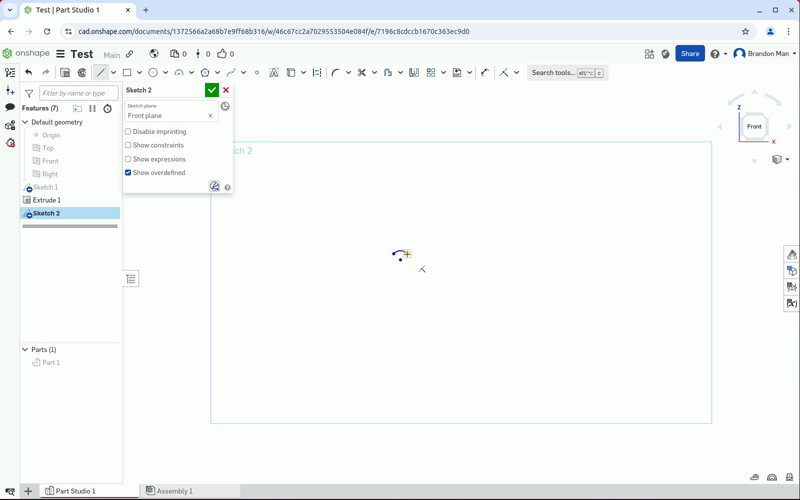
click(407, 253)
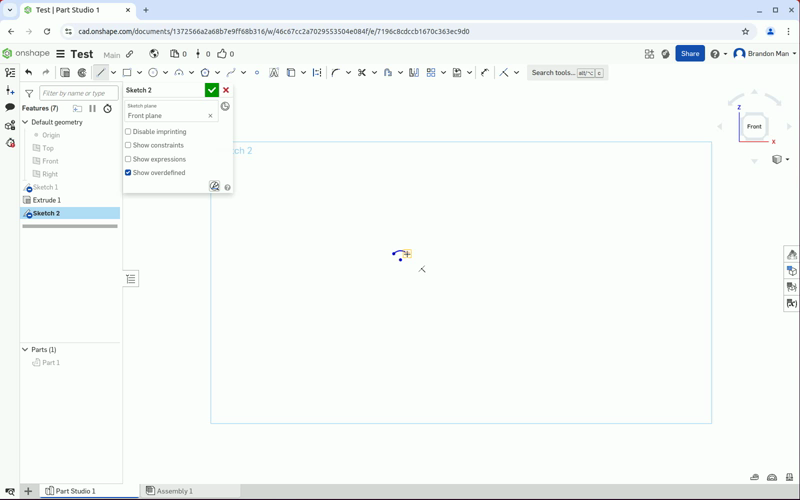
key_down(shift)
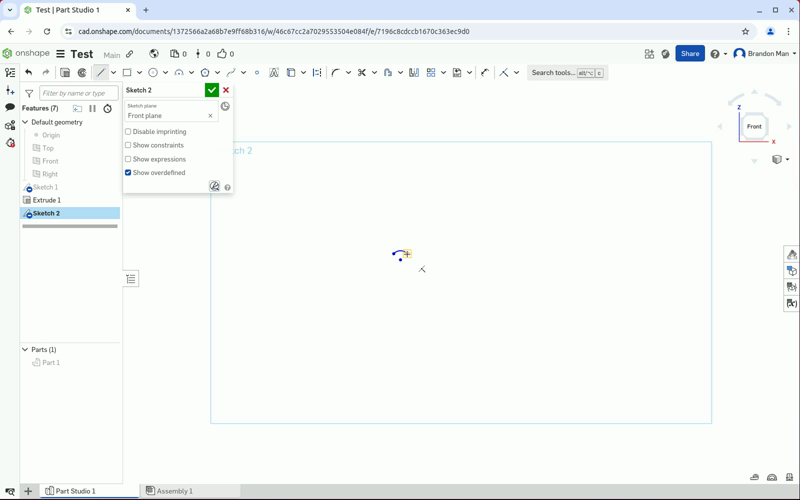
mouse_move(525, 253)
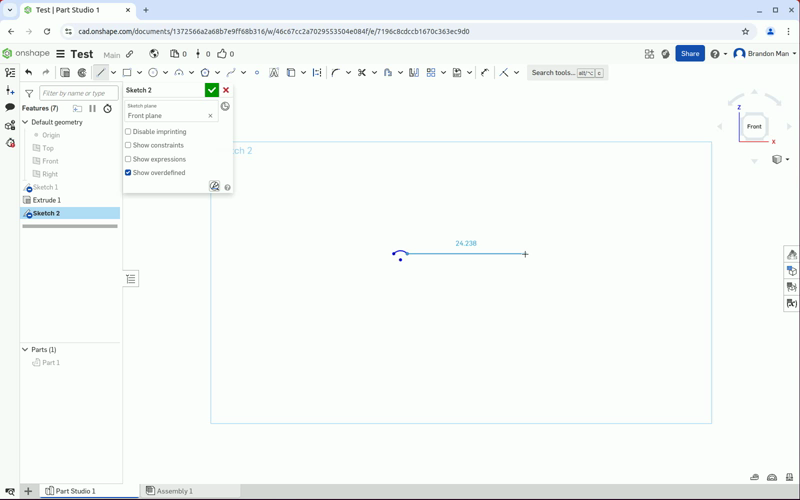
click(525, 253)
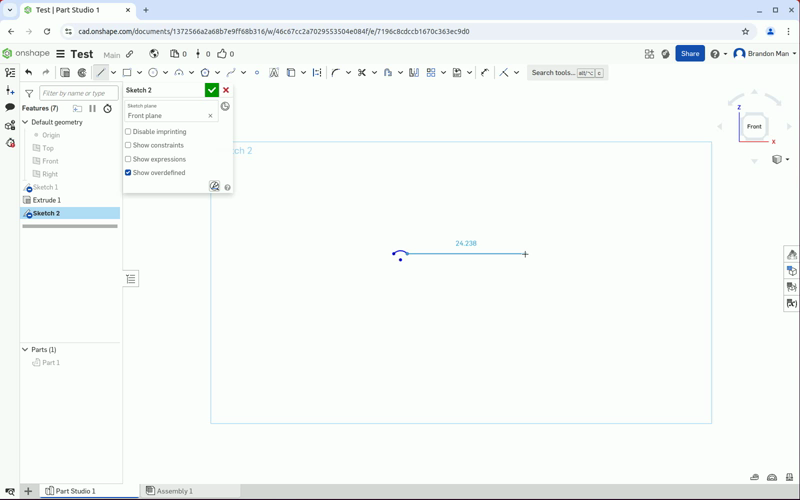
key_up(shift)
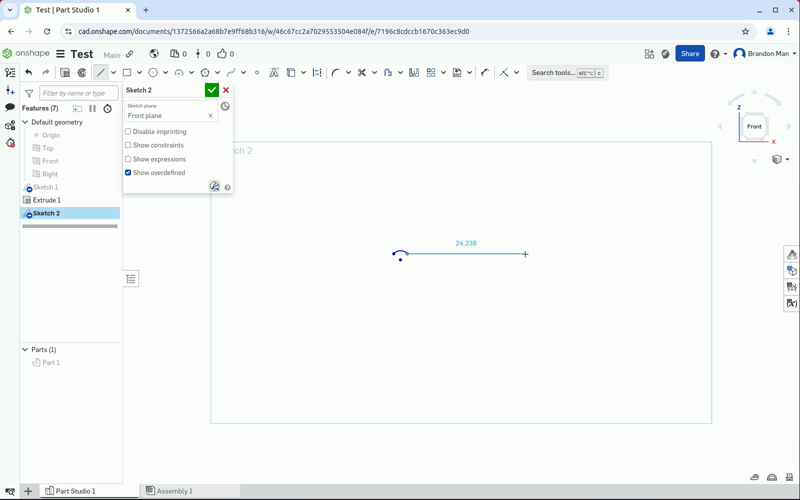
key_down(shift)
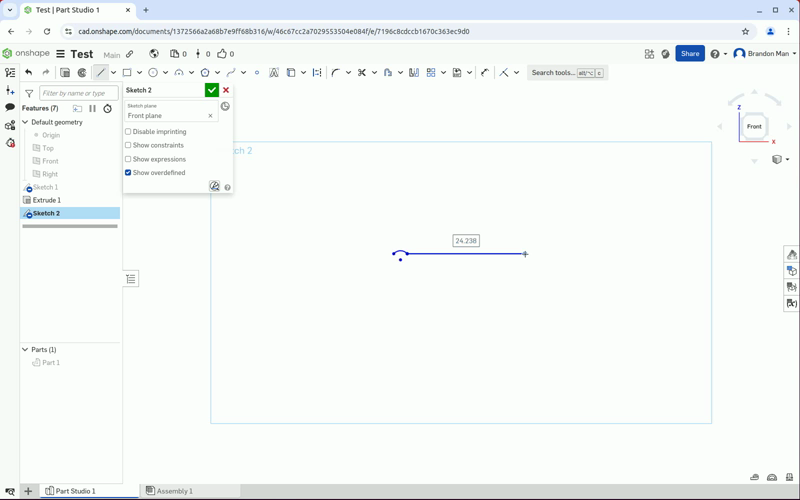
mouse_move(555, 253)
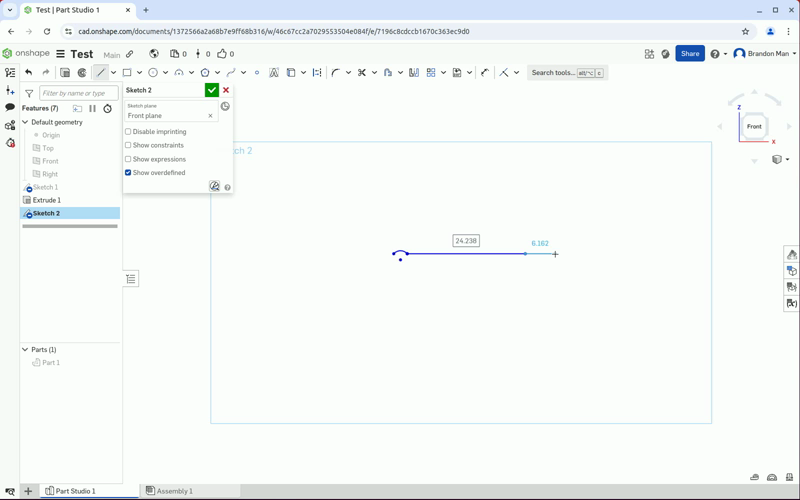
mouse_move(531, 253)
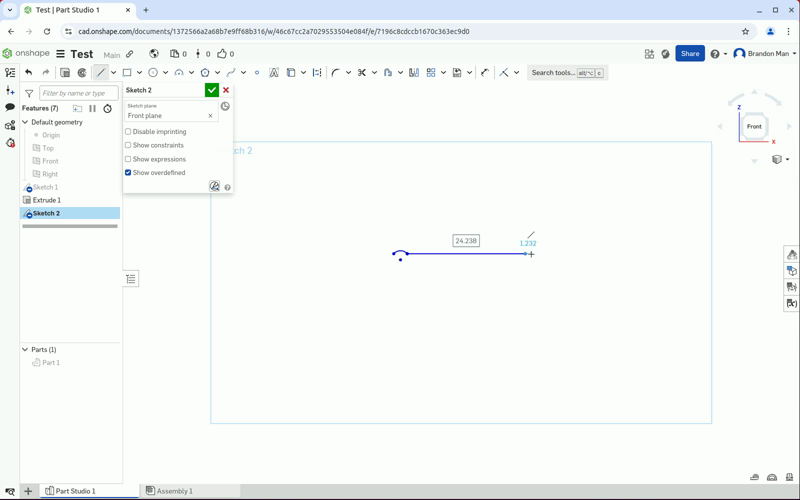
scroll(6)
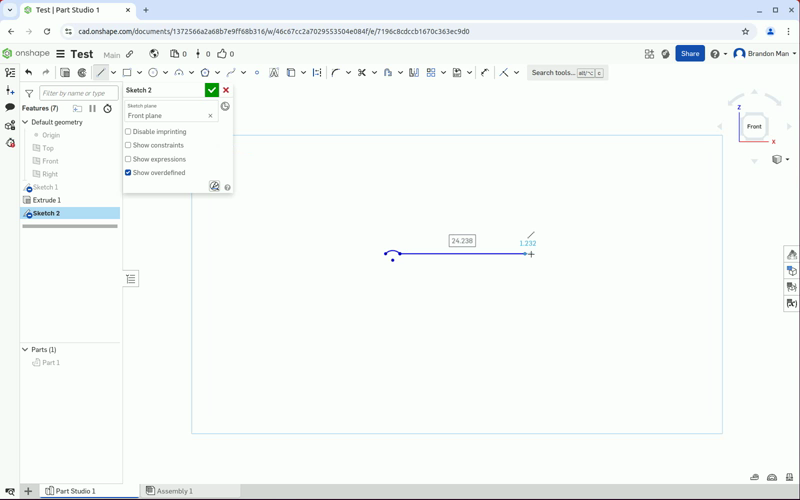
scroll(6)
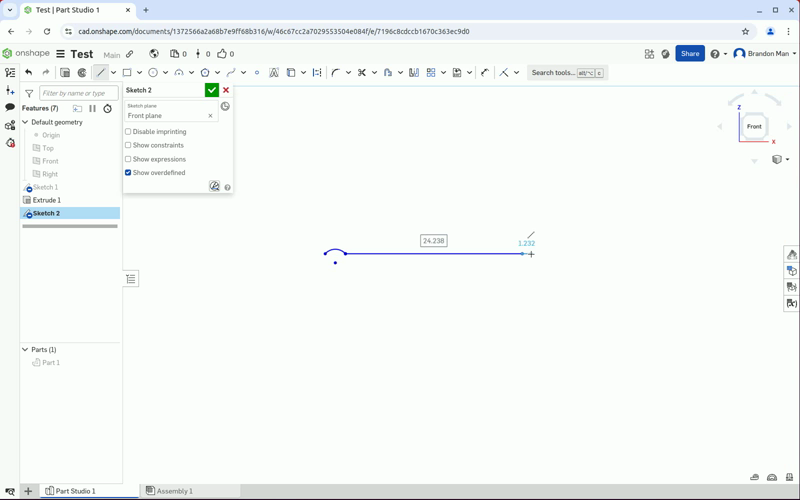
scroll(6)
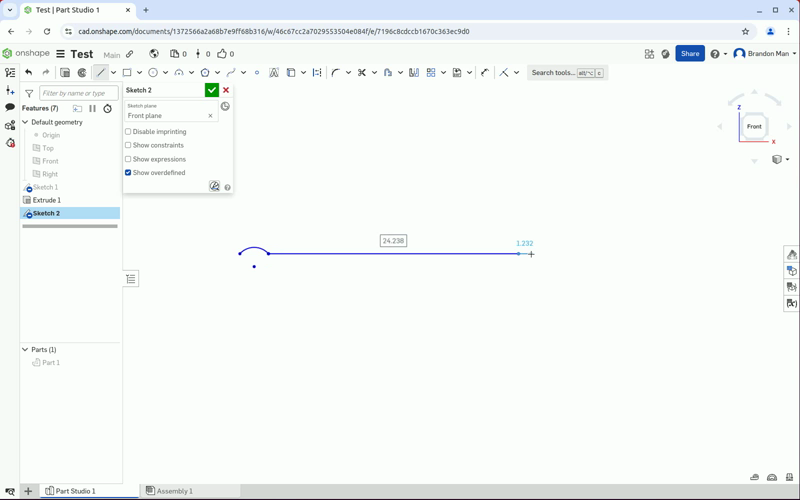
scroll(6)
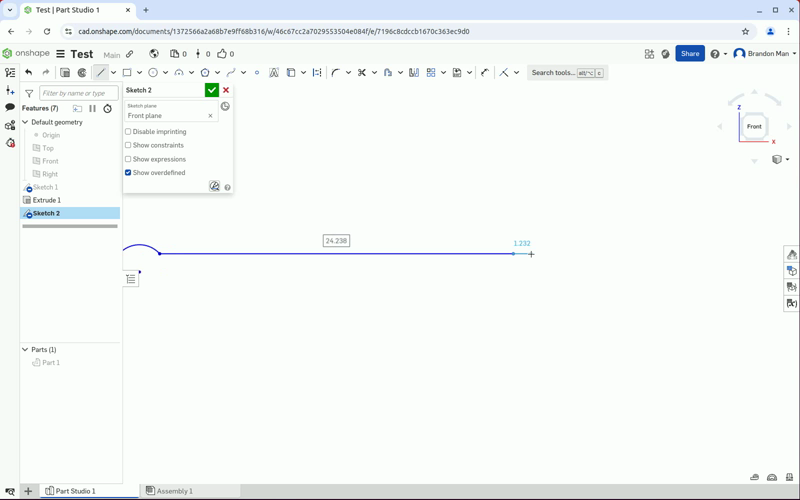
scroll(6)
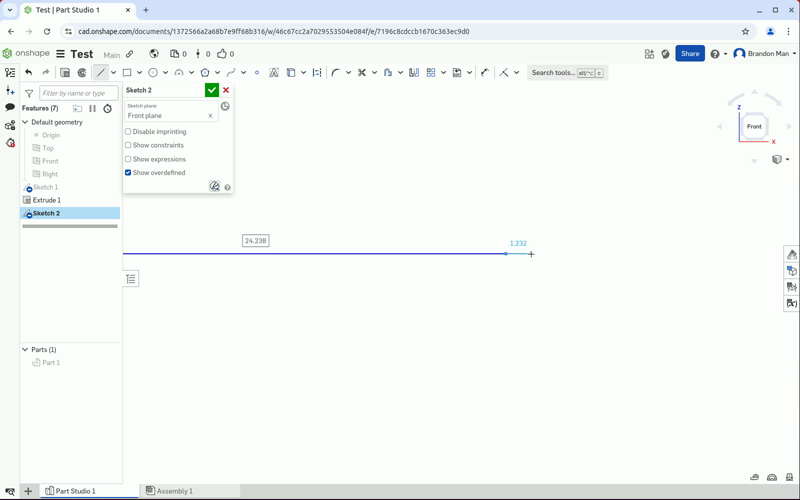
scroll(6)
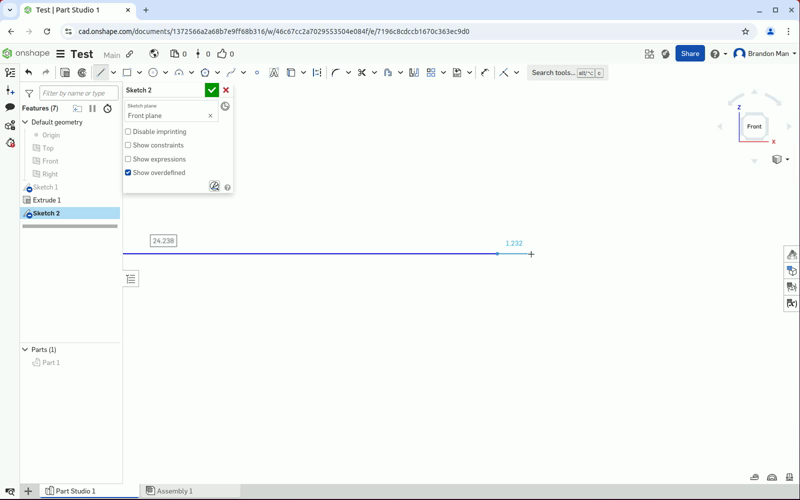
scroll(6)
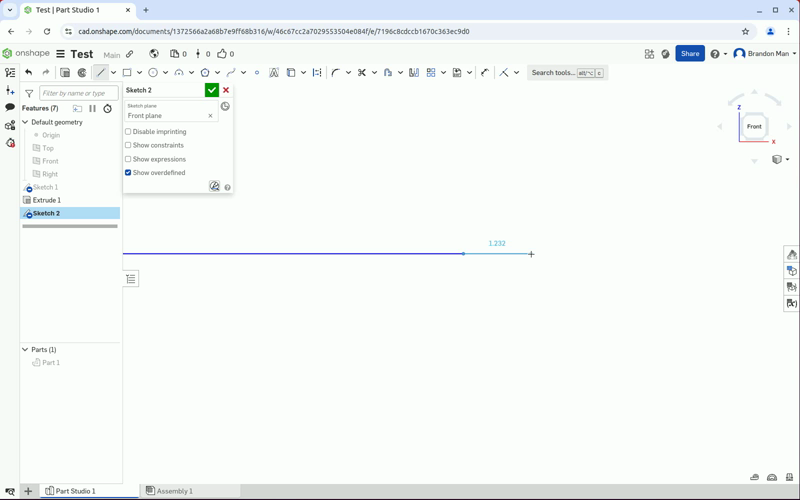
click(531, 253)
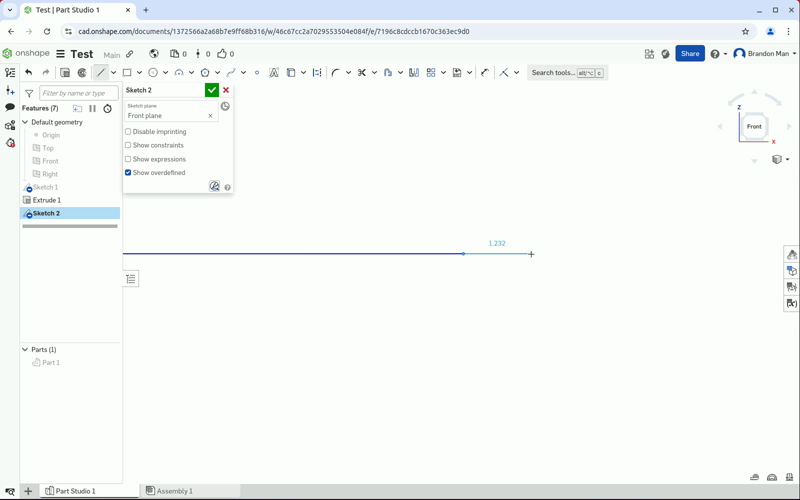
scroll(-6)
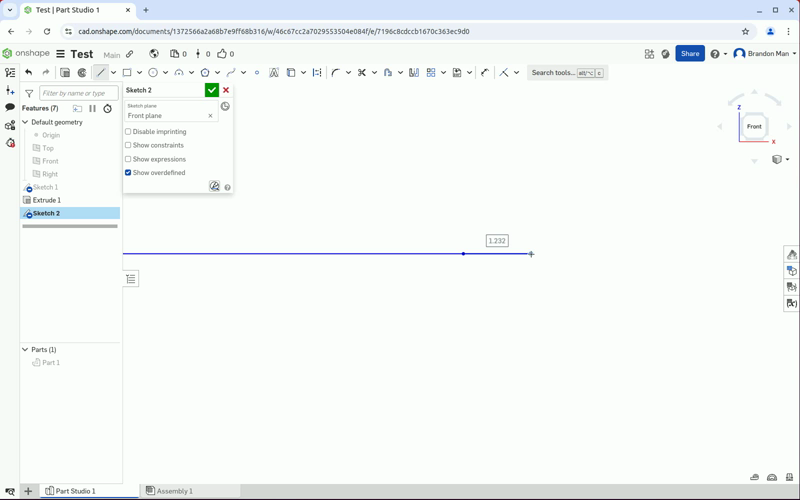
scroll(-6)
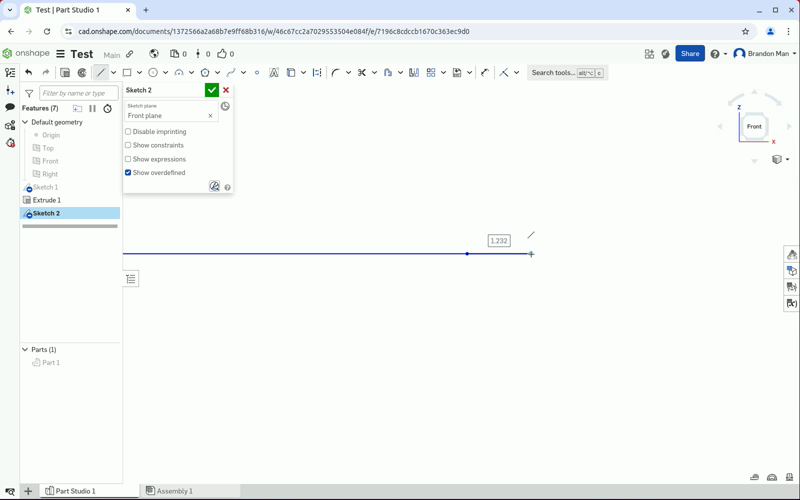
scroll(-6)
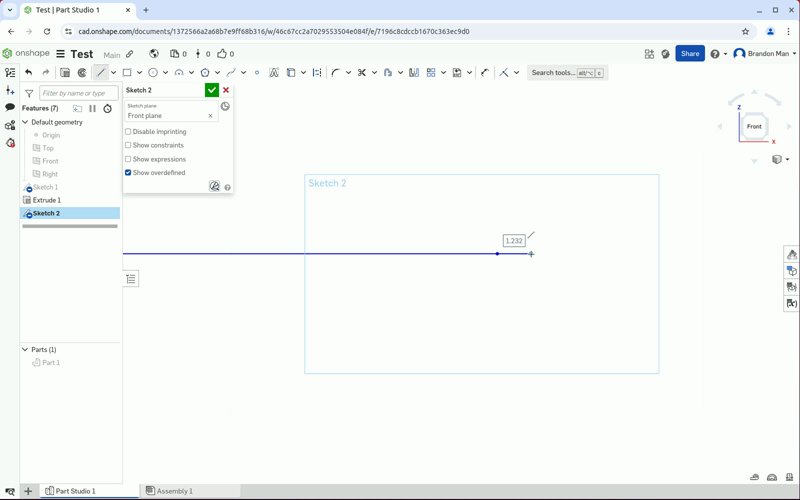
scroll(-6)
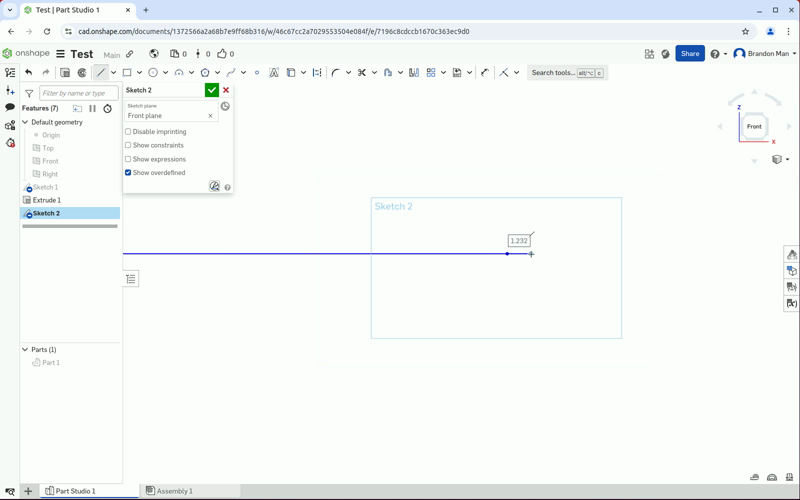
scroll(-6)
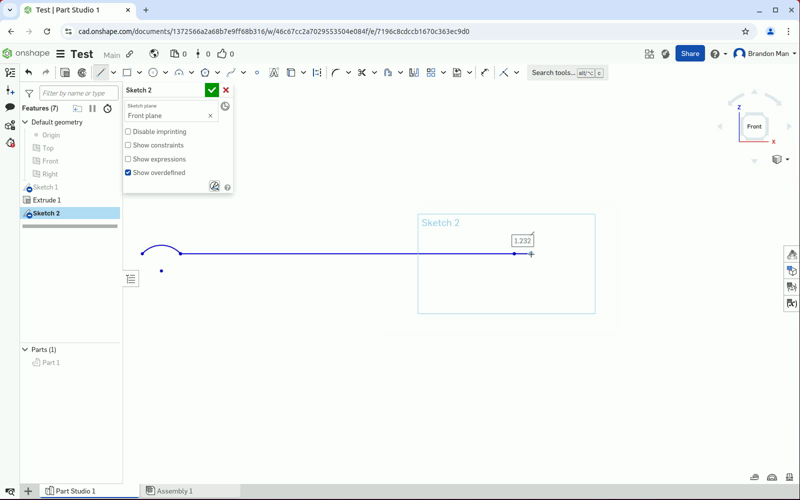
scroll(-6)
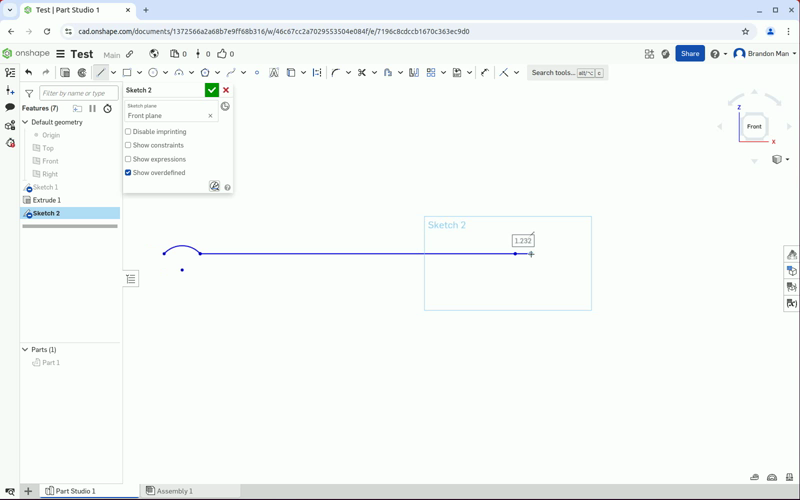
scroll(-6)
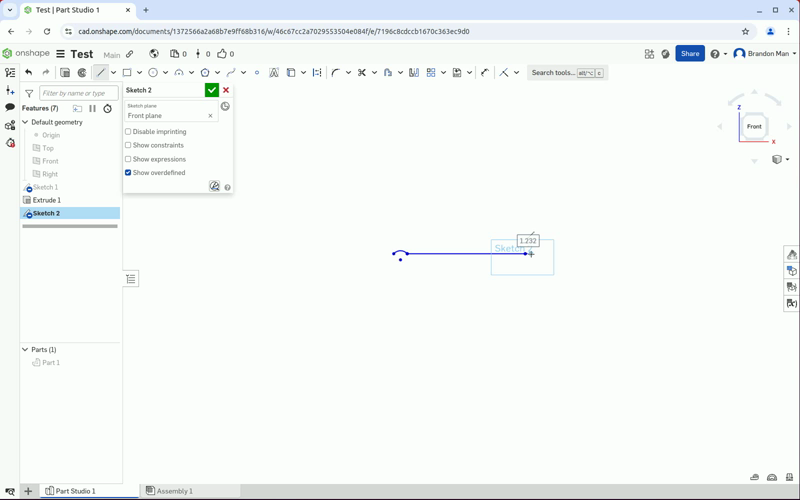
key_up(shift)
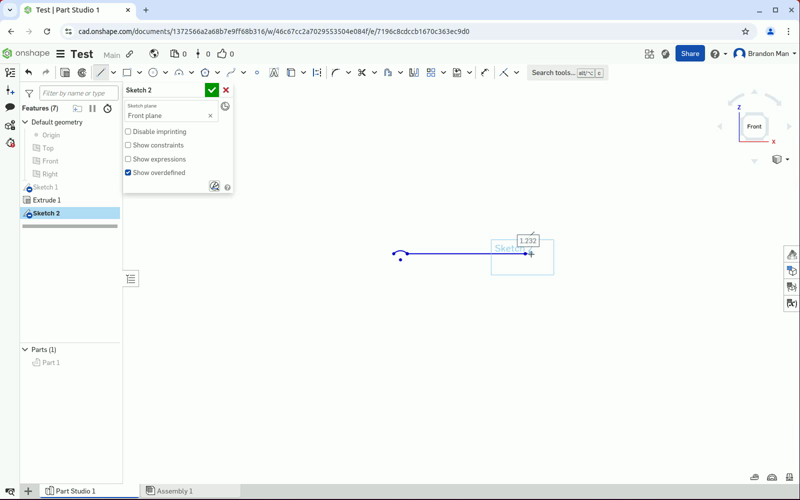
key(esc)
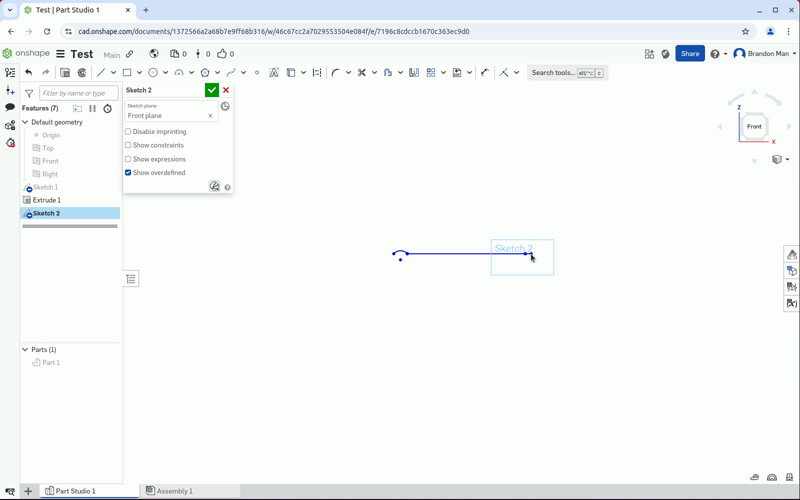
key(a)
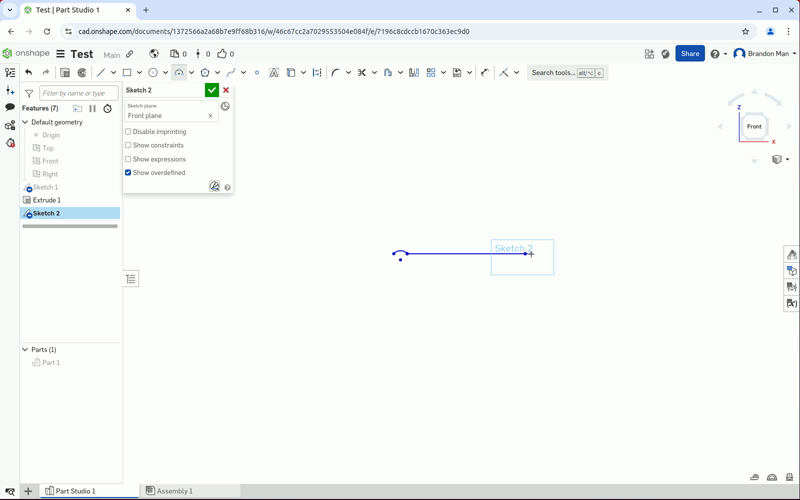
mouse_move(531, 253)
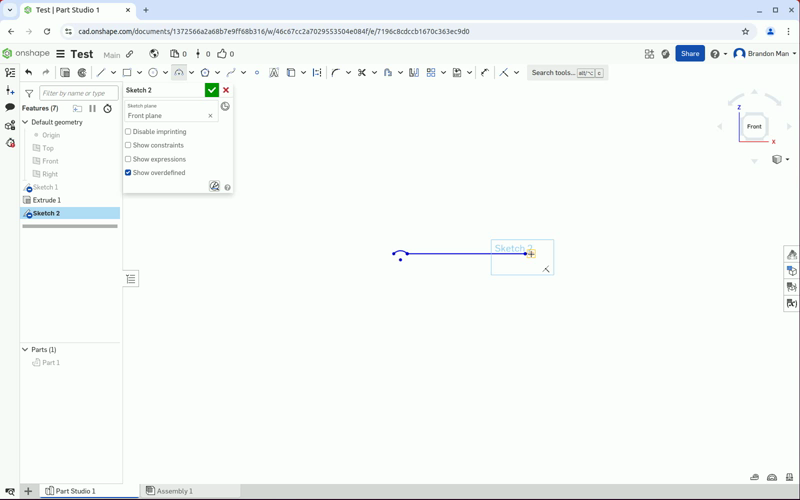
click(531, 253)
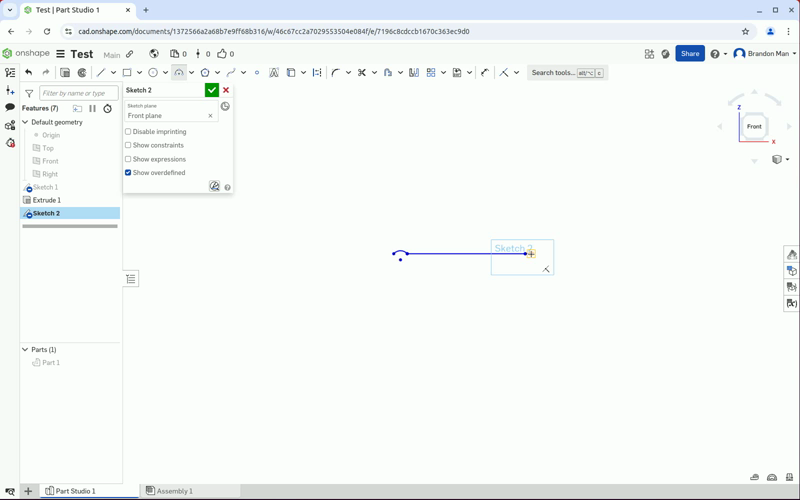
key_down(shift)
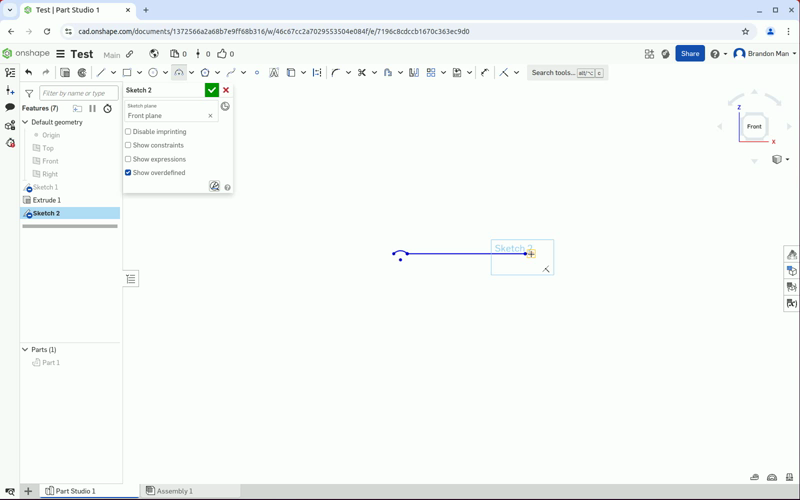
mouse_move(523, 243)
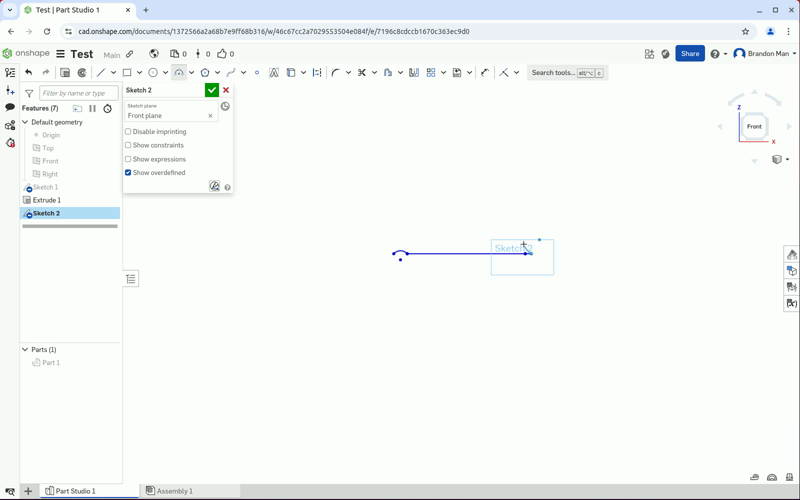
click(523, 243)
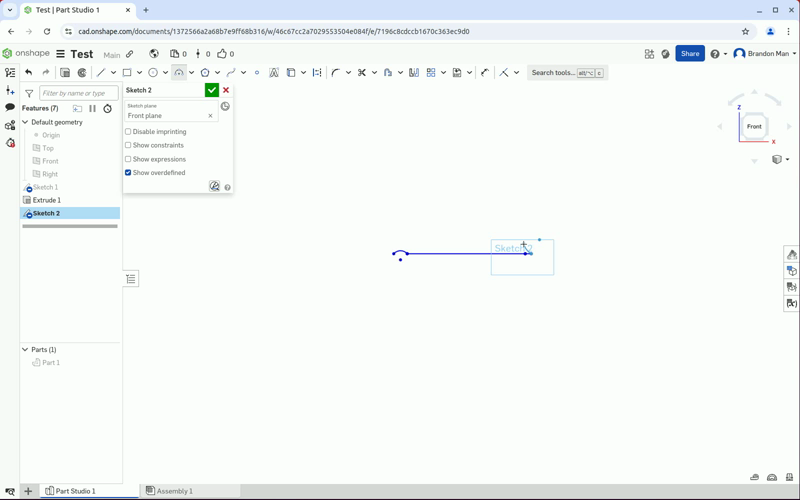
mouse_move(530, 246)
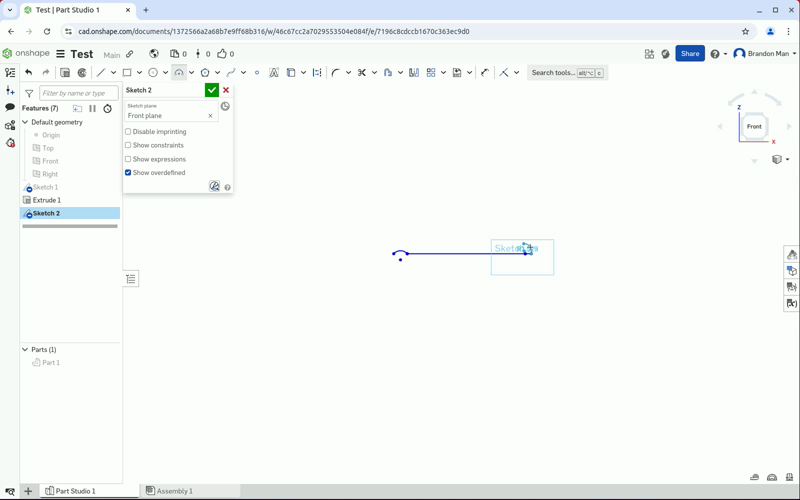
click(530, 246)
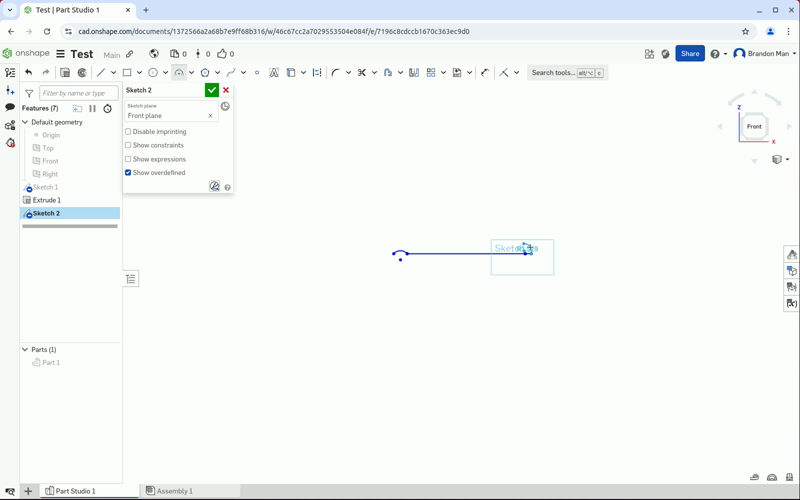
key_up(shift)
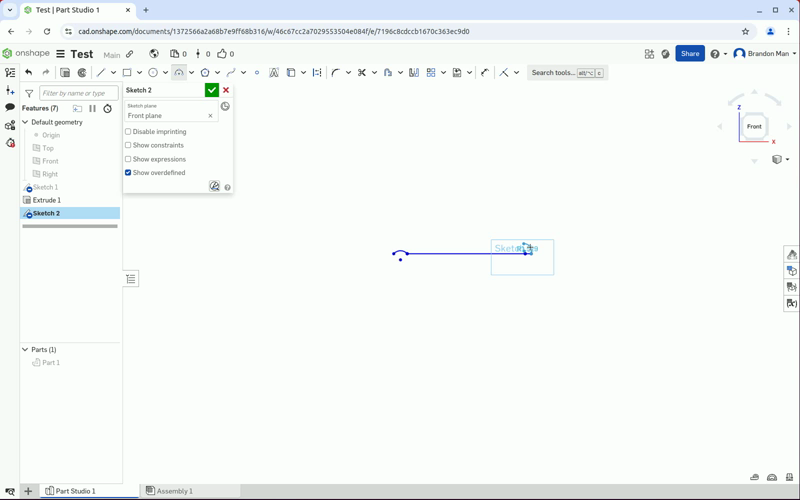
key(esc)
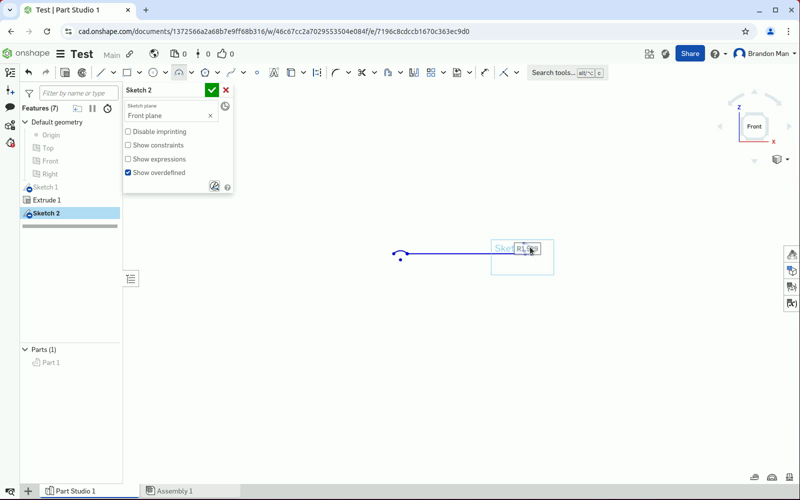
key(l)
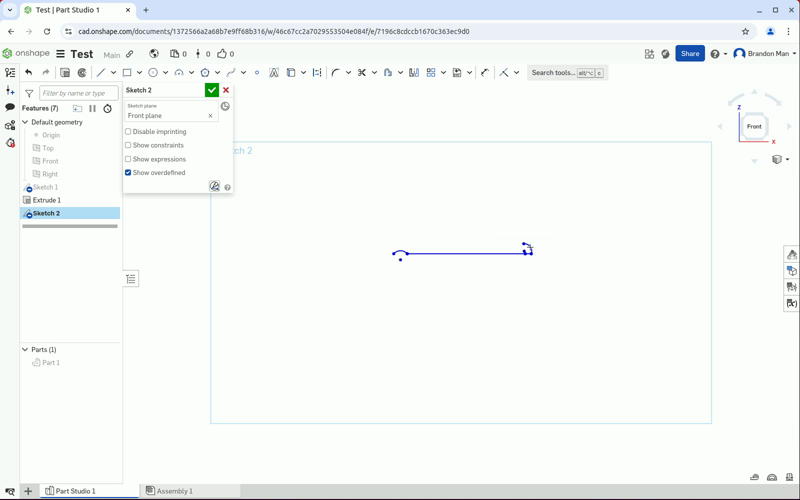
mouse_move(523, 243)
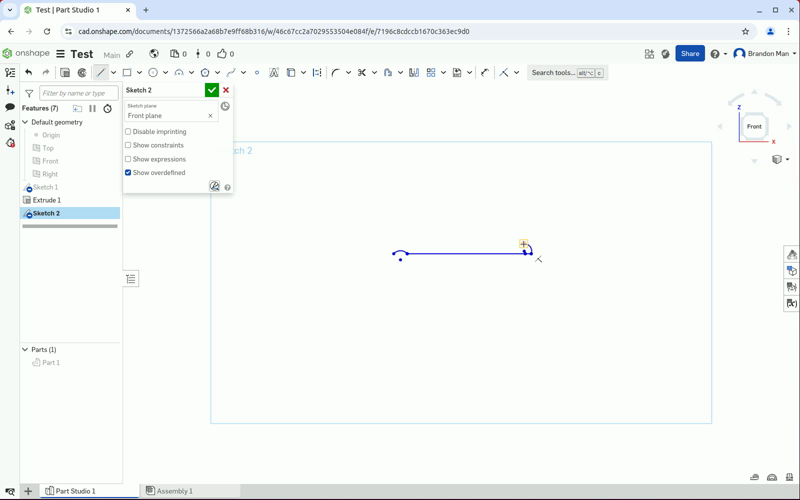
click(523, 243)
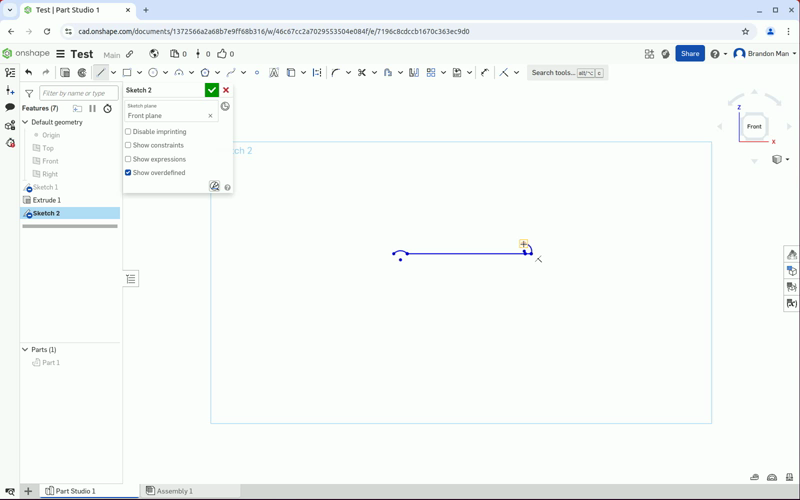
key_down(shift)
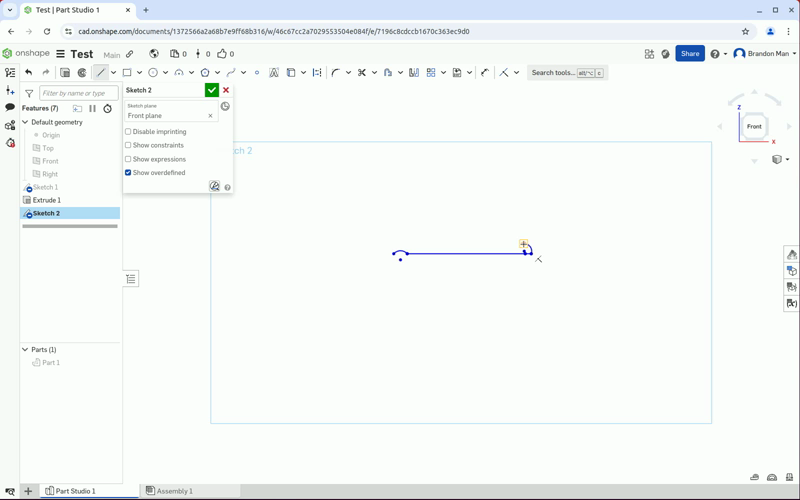
mouse_move(407, 243)
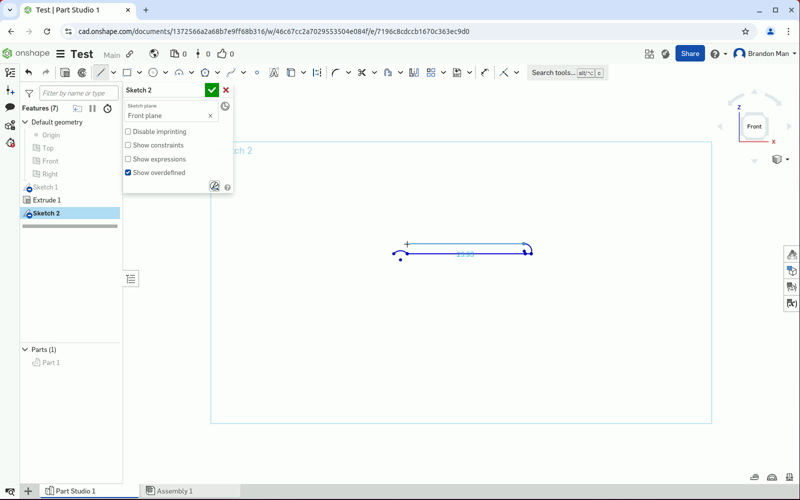
click(407, 243)
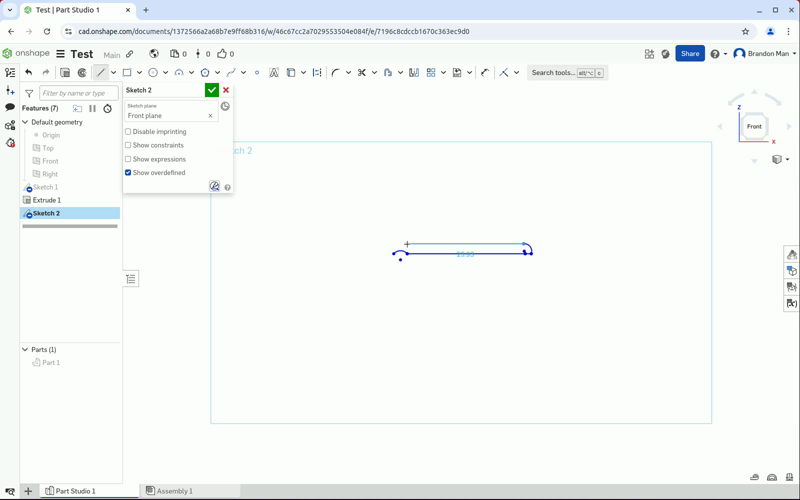
key_up(shift)
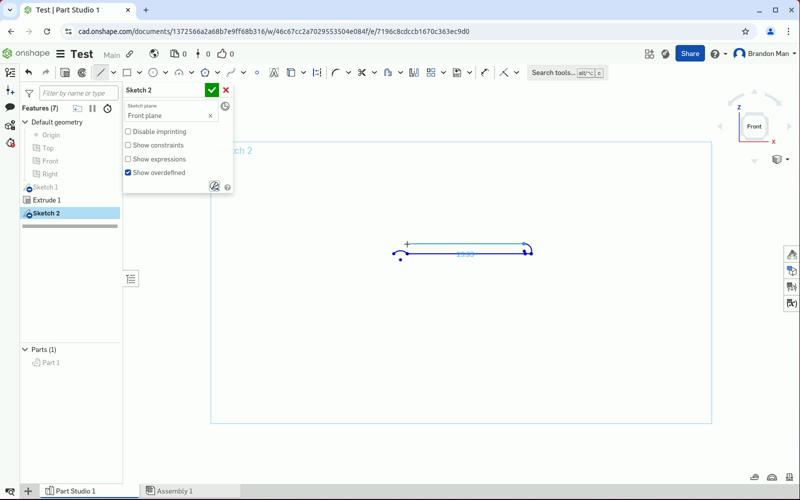
key(esc)
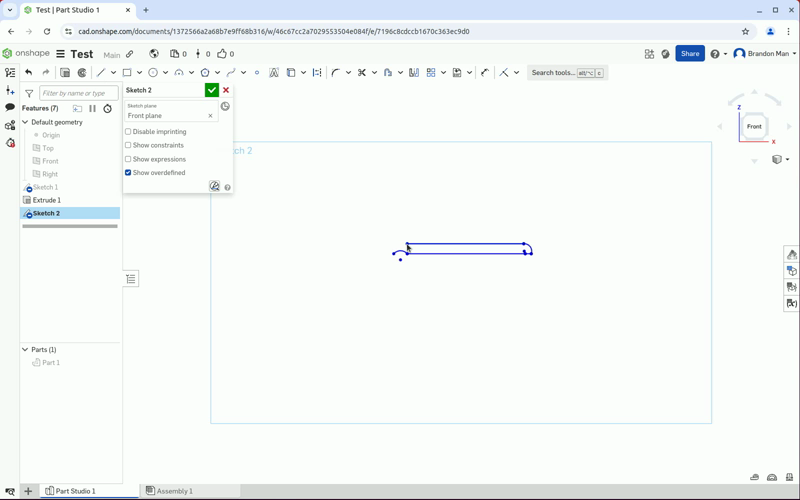
key(a)
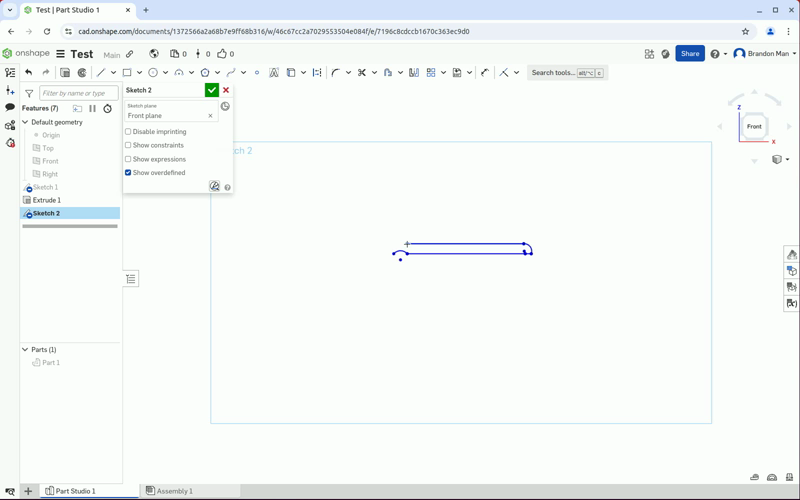
mouse_move(407, 243)
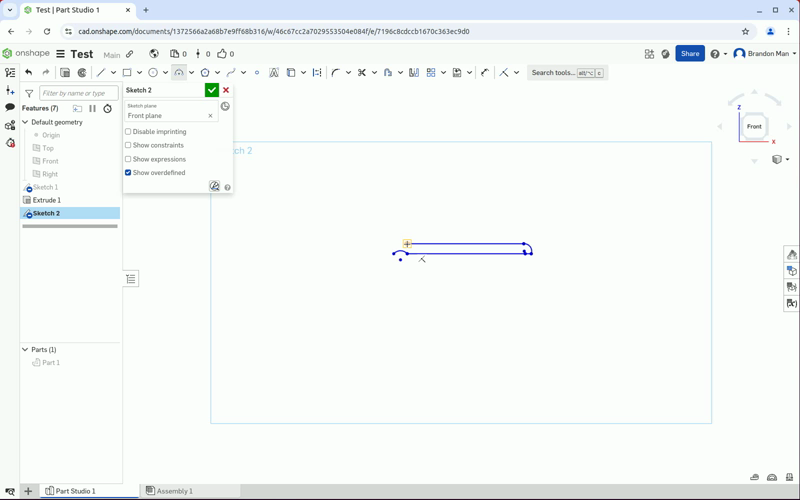
click(407, 243)
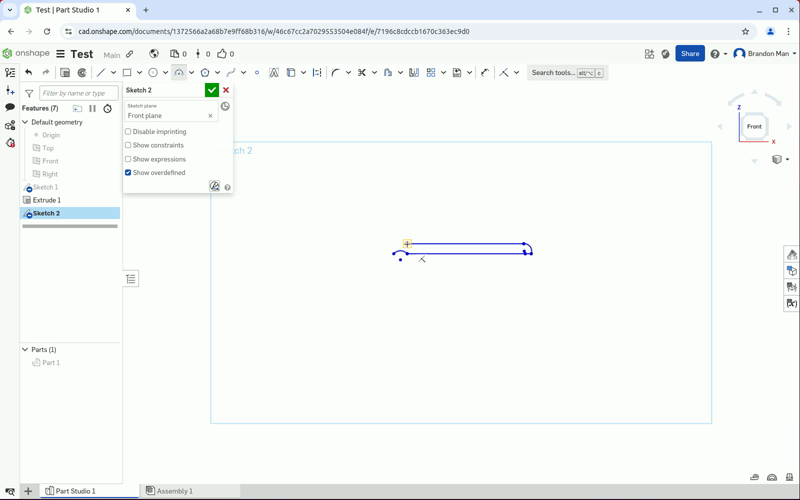
key_down(shift)
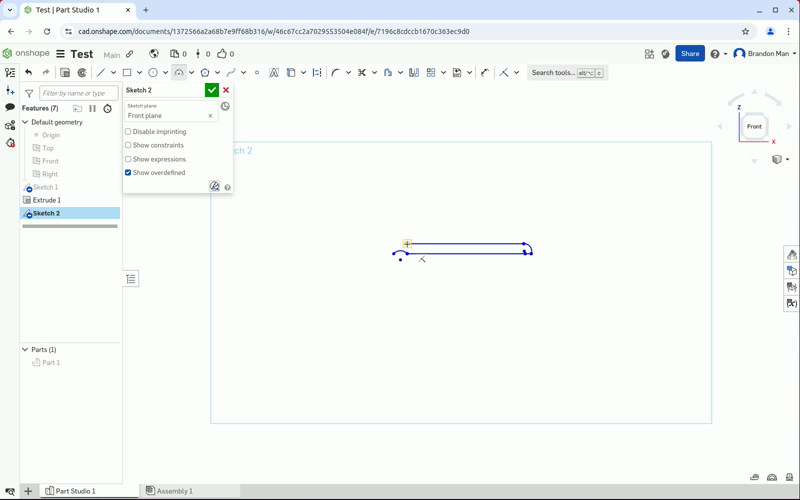
mouse_move(407, 231)
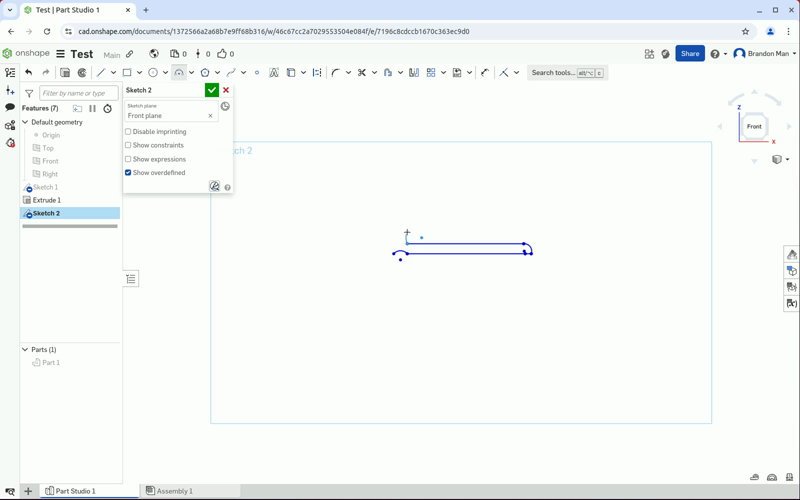
click(407, 231)
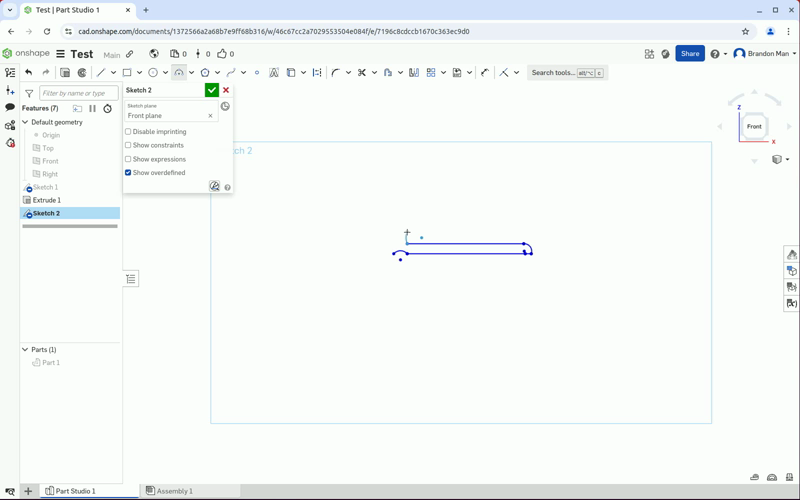
mouse_move(401, 237)
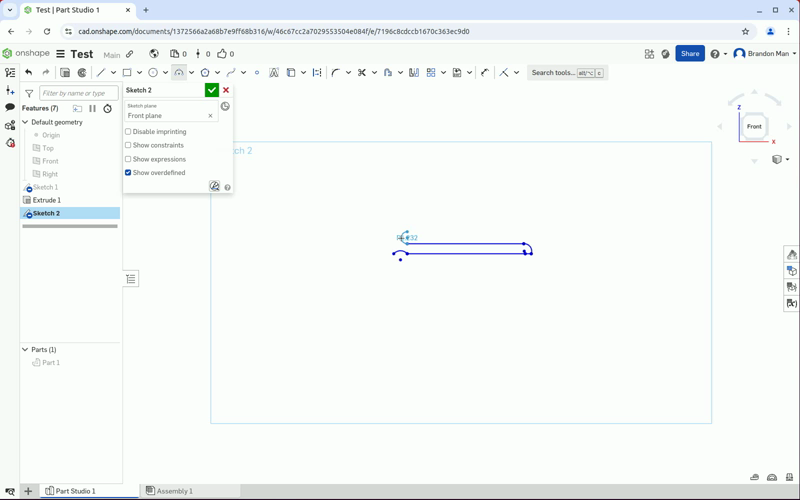
click(401, 237)
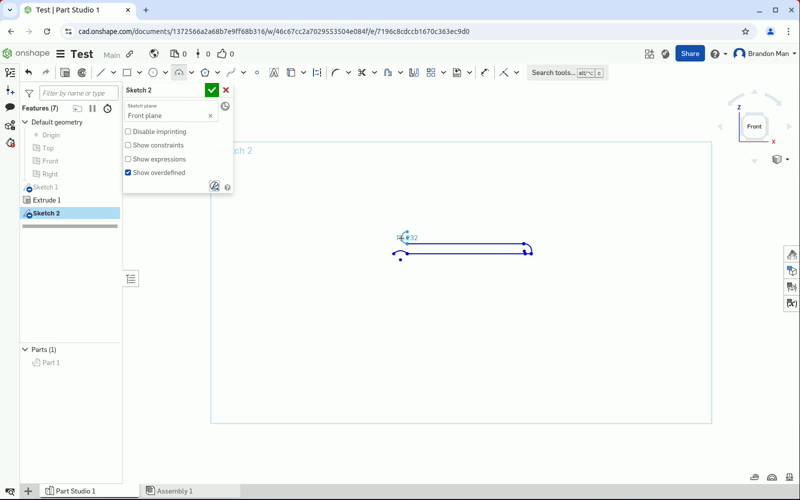
key_up(shift)
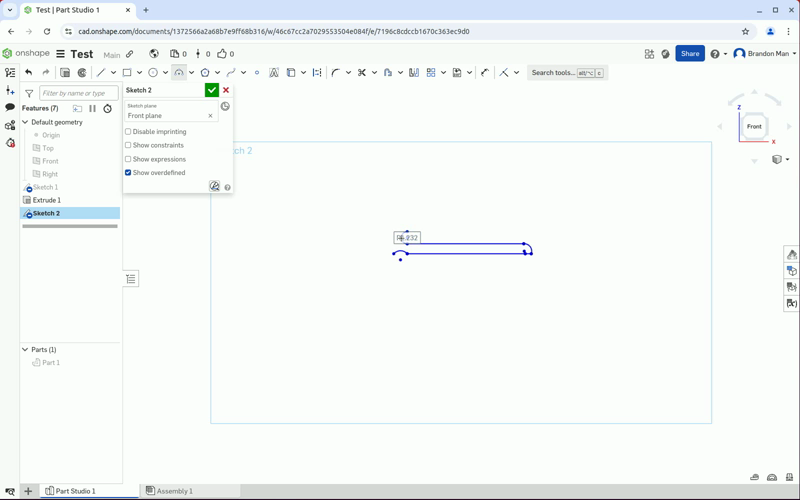
mouse_move(407, 231)
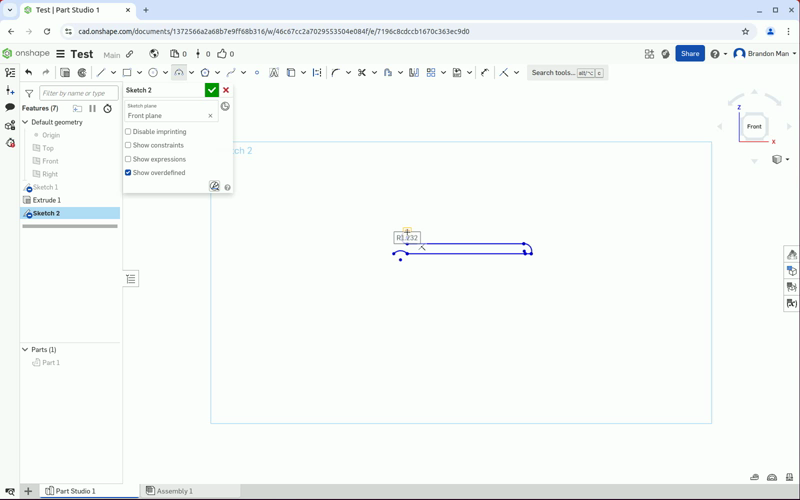
click(407, 231)
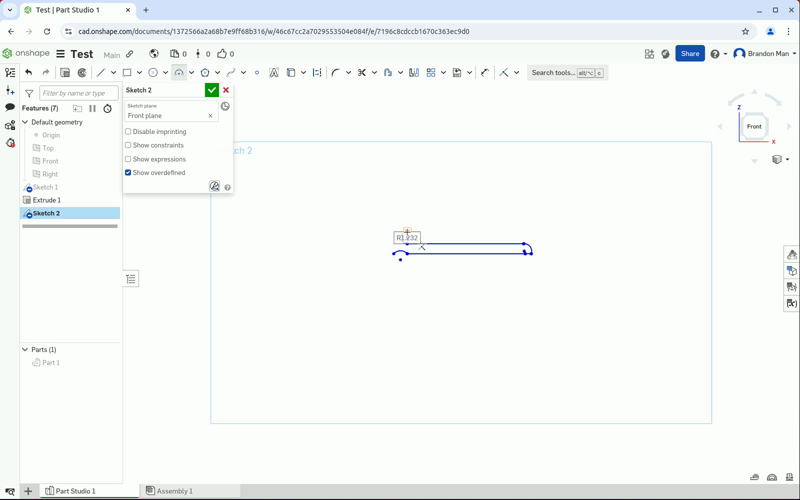
key_down(shift)
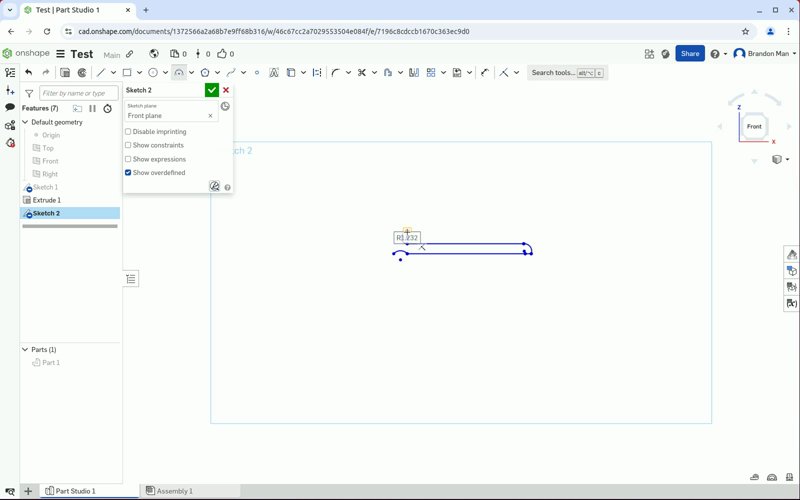
mouse_move(396, 236)
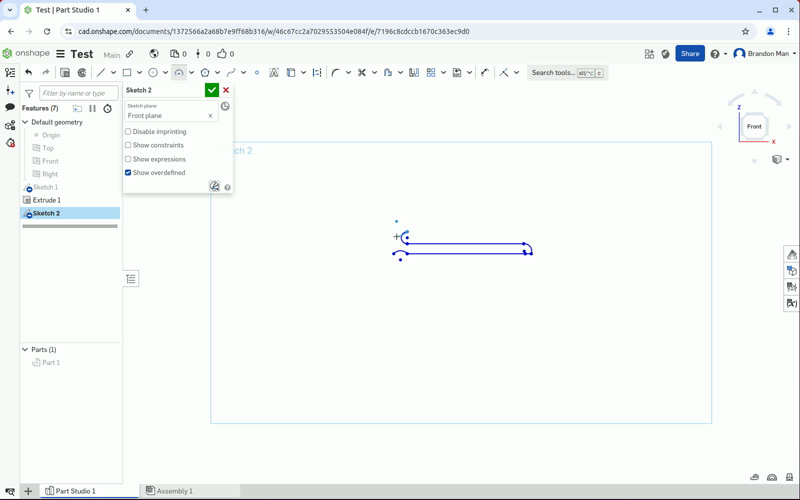
click(396, 236)
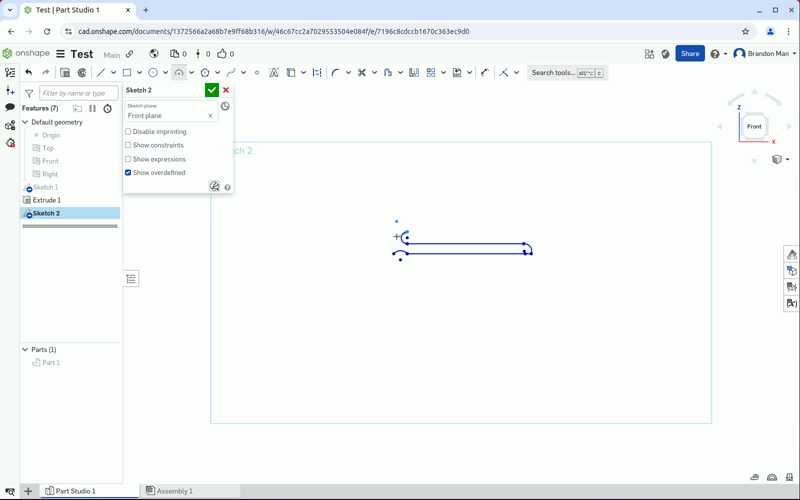
mouse_move(401, 233)
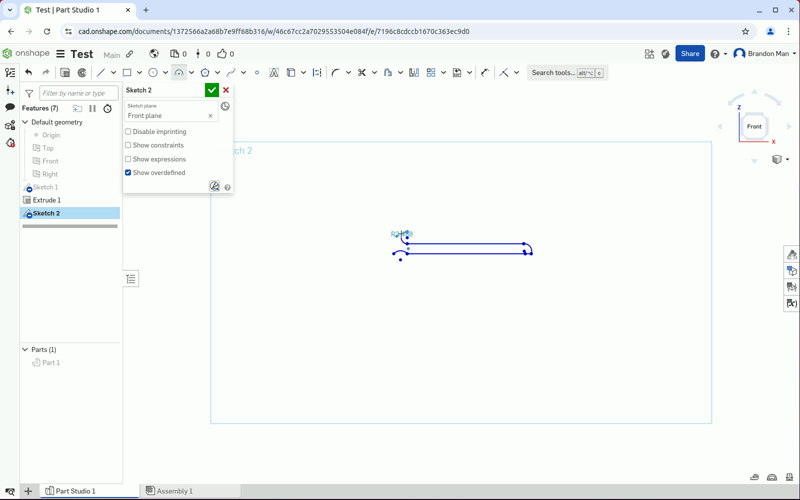
click(401, 233)
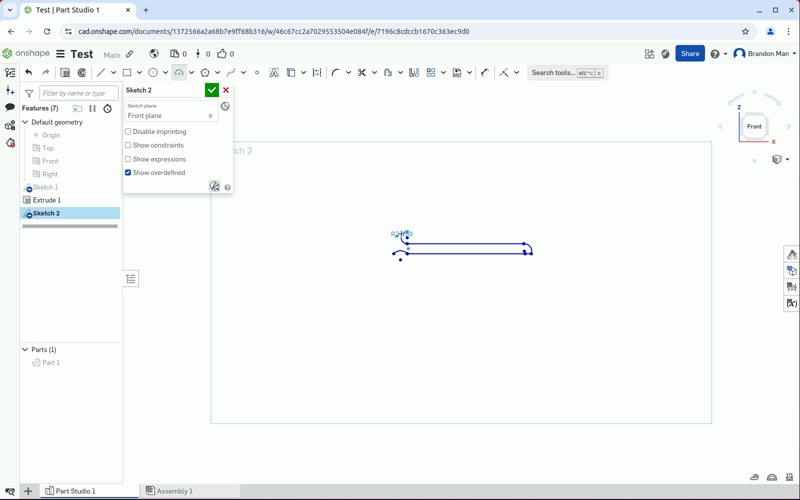
key_up(shift)
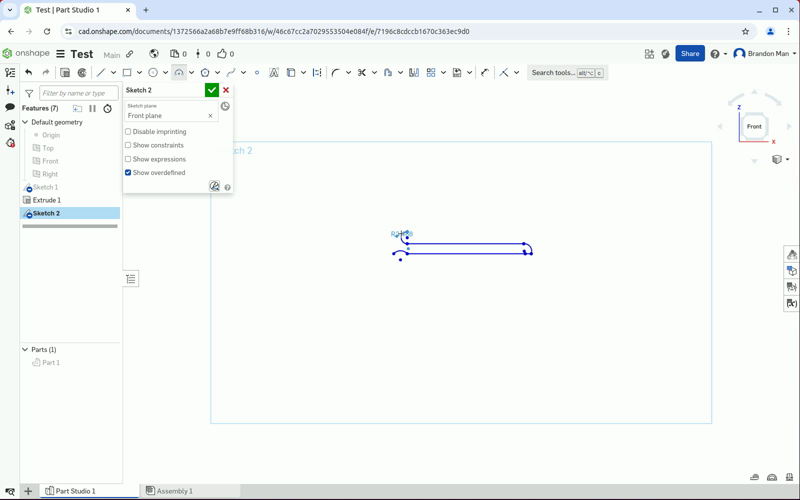
mouse_move(396, 236)
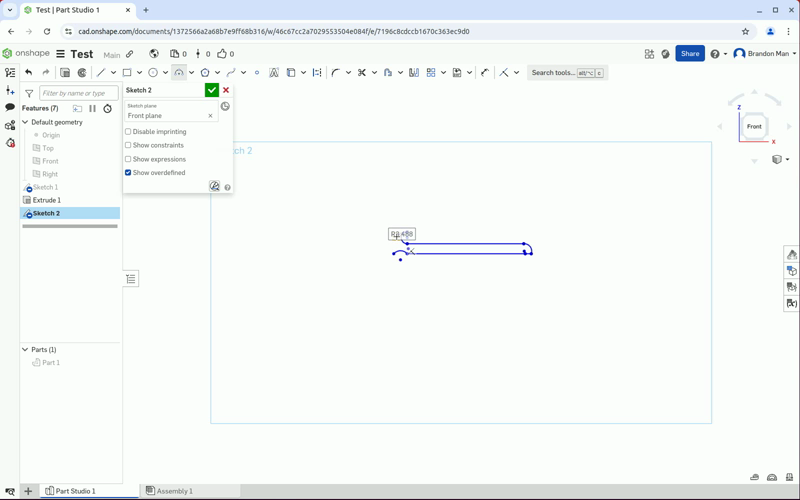
click(396, 236)
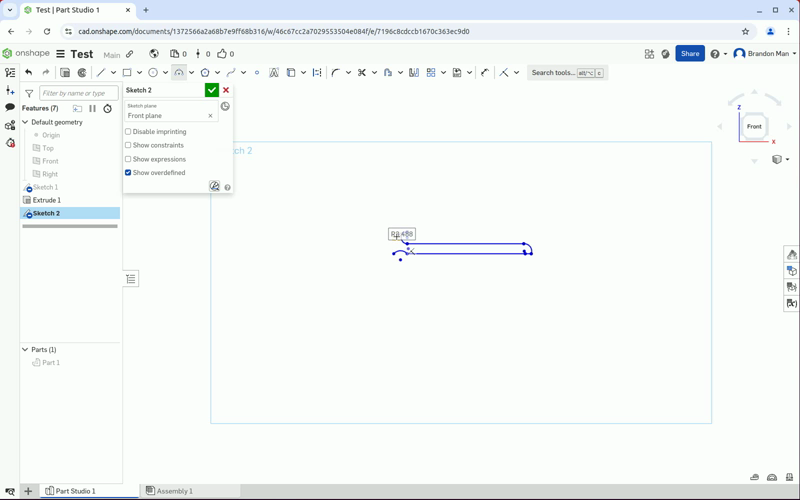
mouse_move(393, 253)
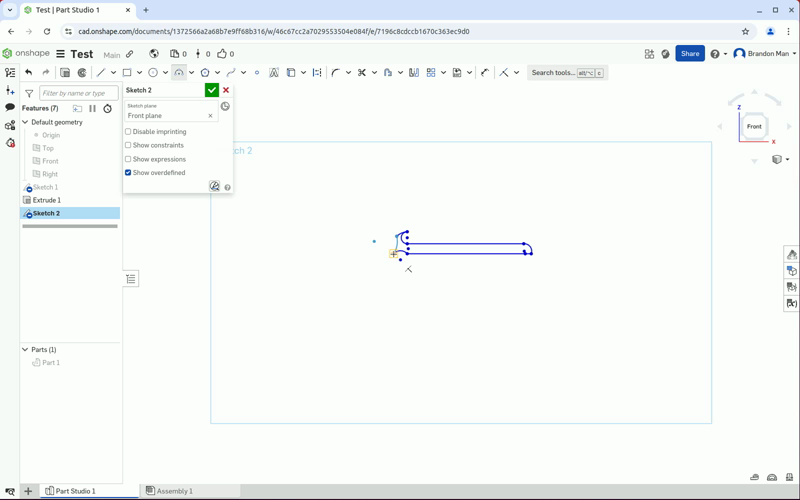
click(393, 253)
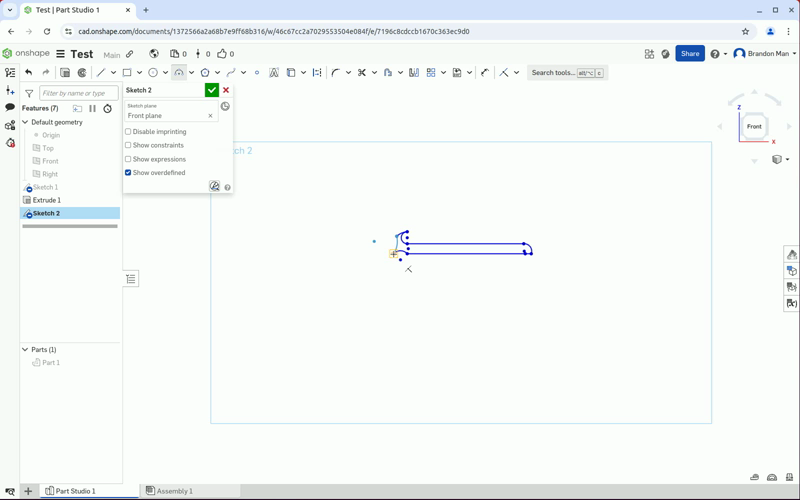
key_down(shift)
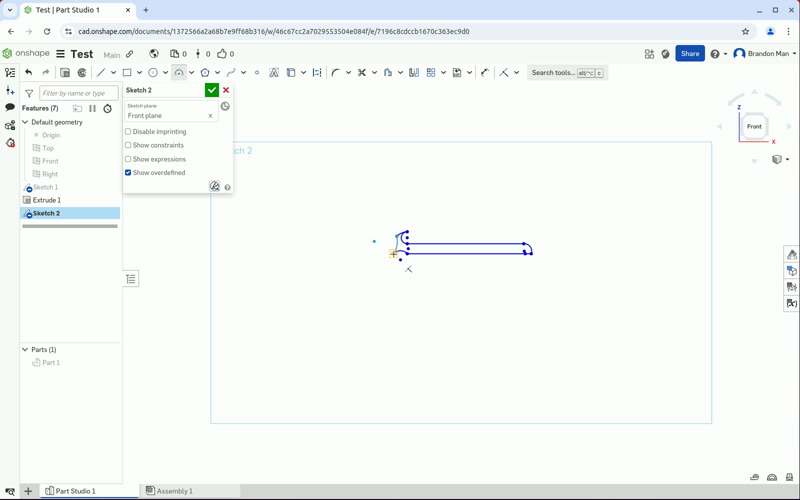
mouse_move(397, 245)
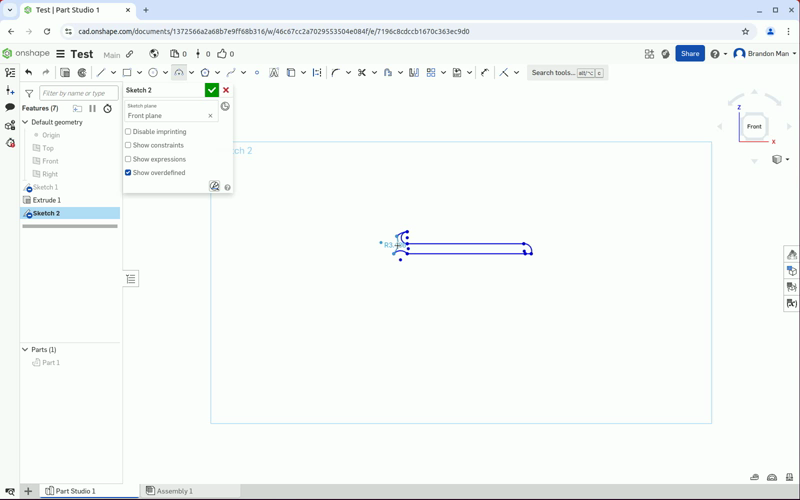
click(397, 245)
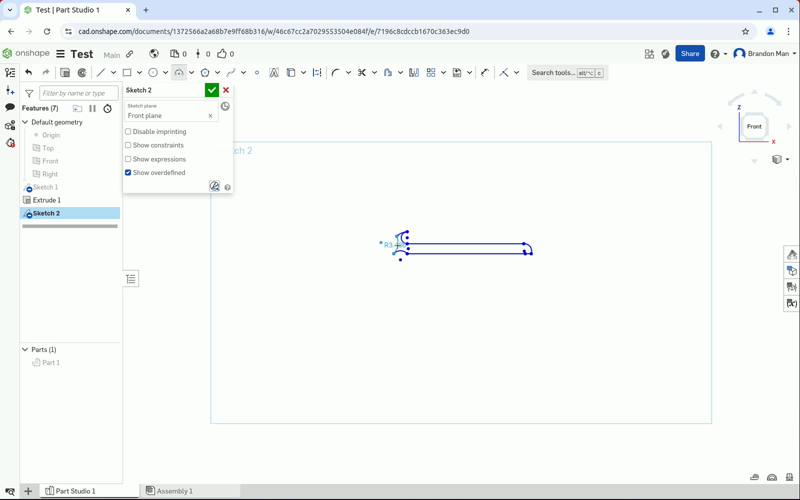
key_up(shift)
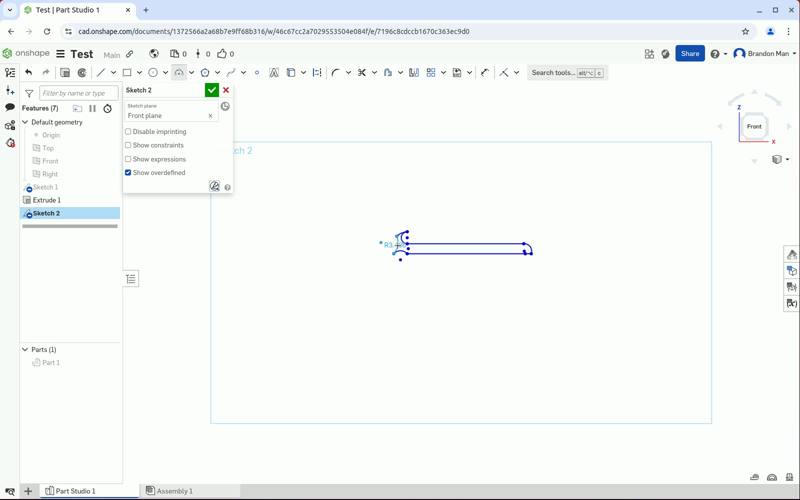
key(esc)
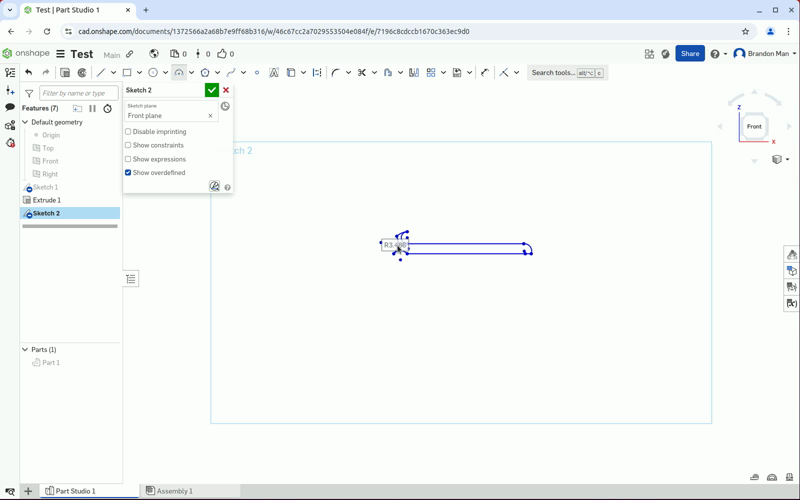
mouse_move(491, 246)
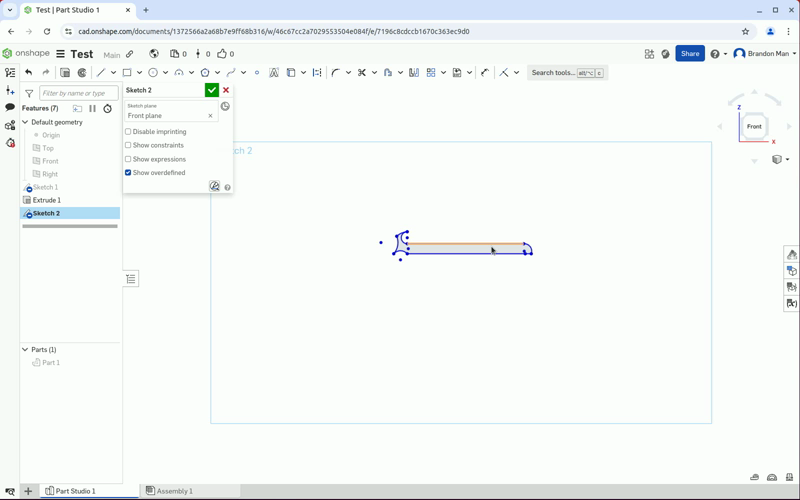
scroll(6)
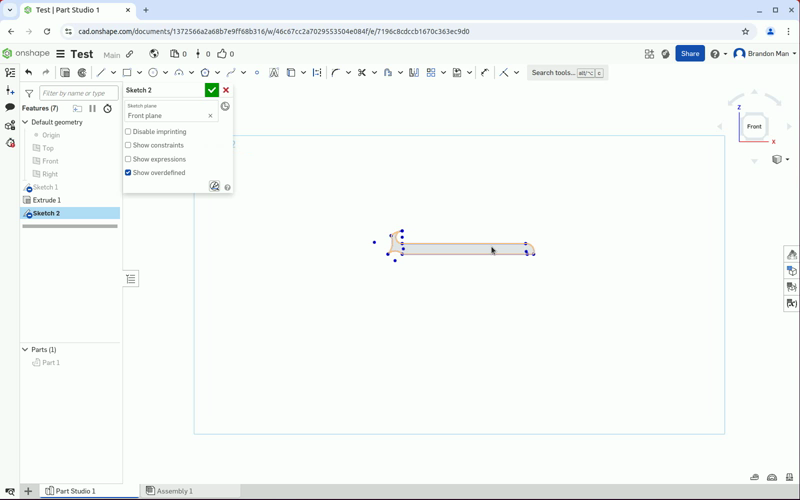
scroll(6)
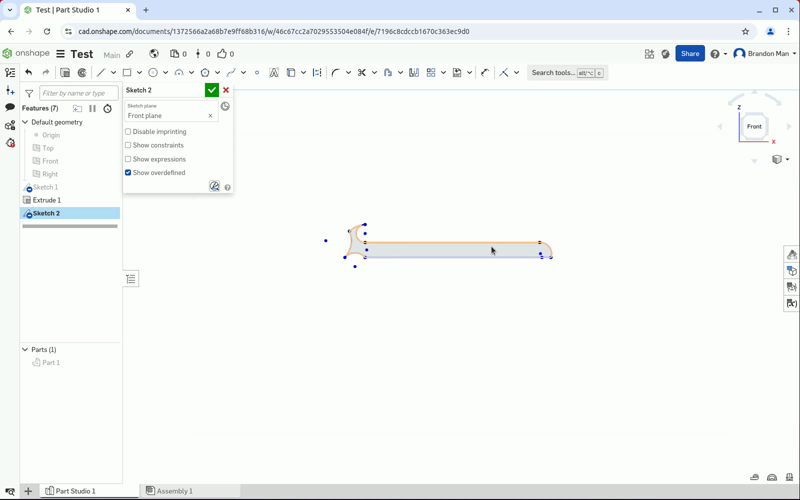
scroll(6)
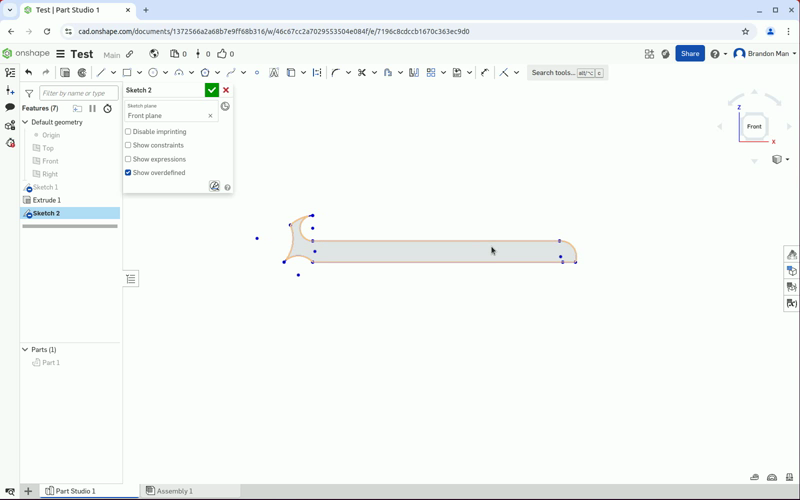
scroll(6)
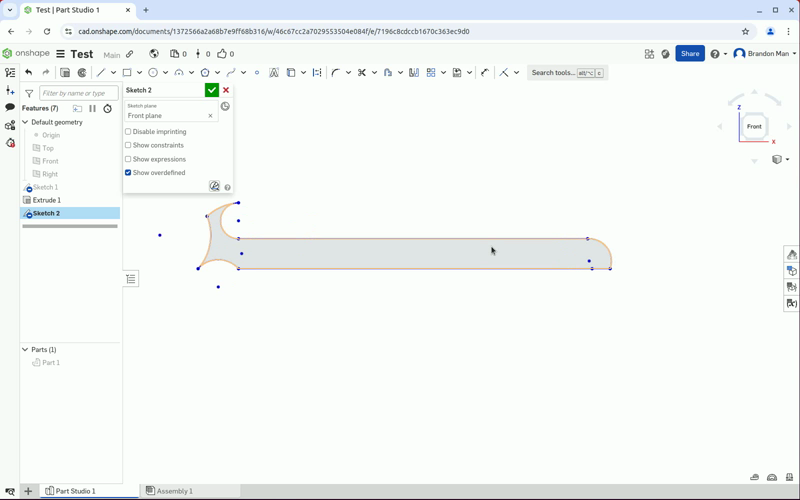
scroll(6)
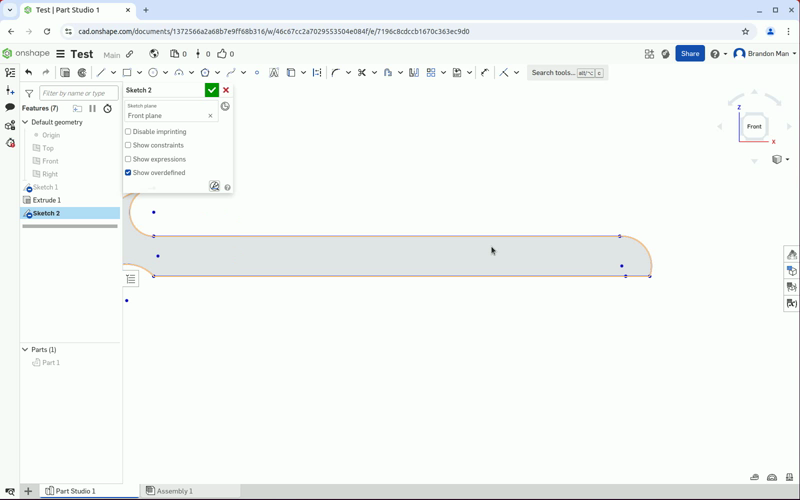
scroll(6)
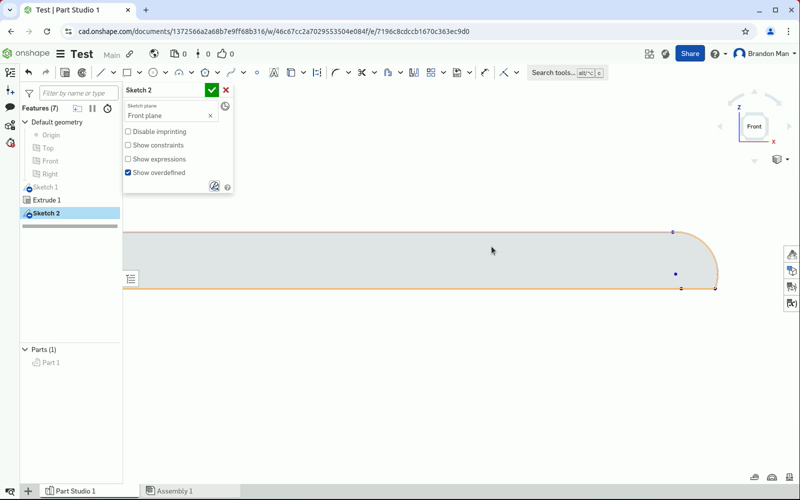
scroll(6)
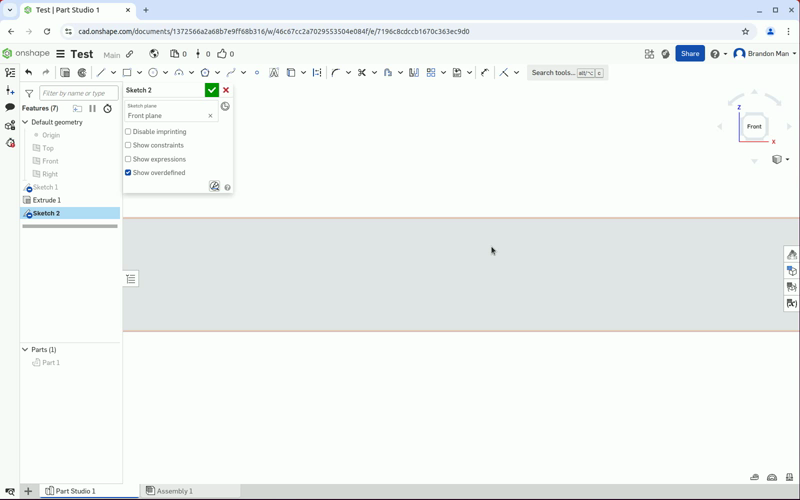
click(491, 246)
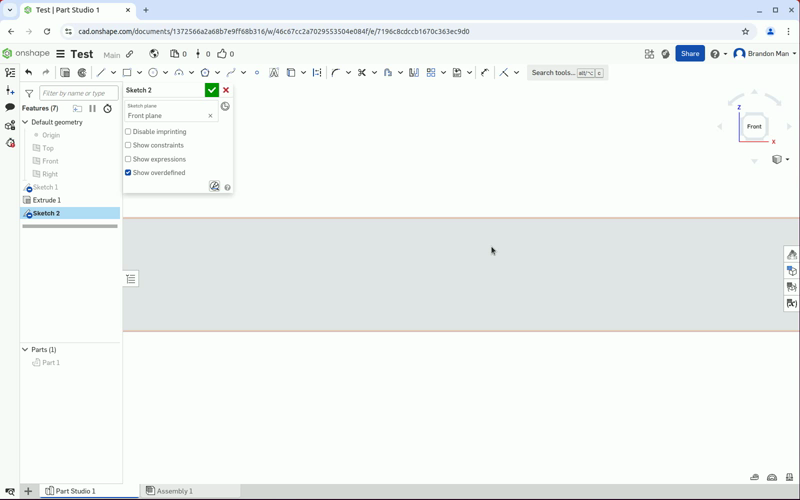
scroll(-6)
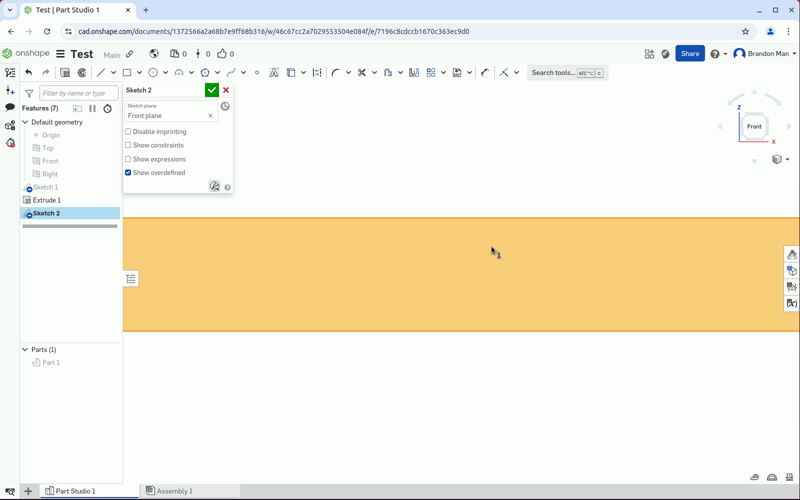
scroll(-6)
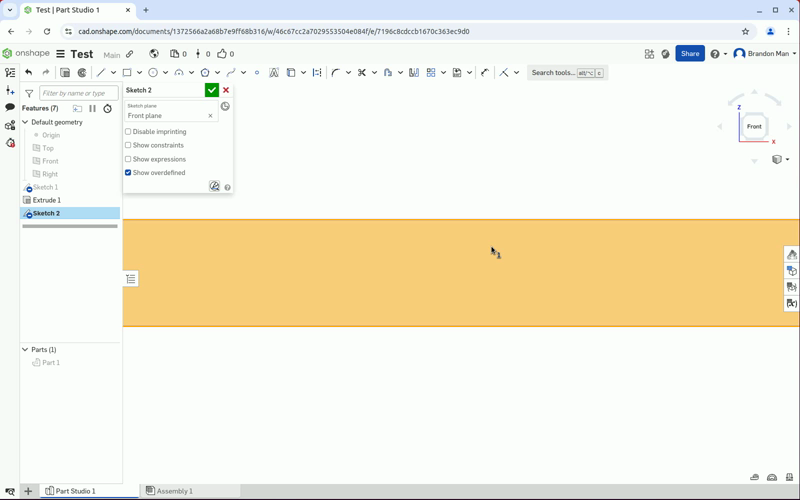
scroll(-6)
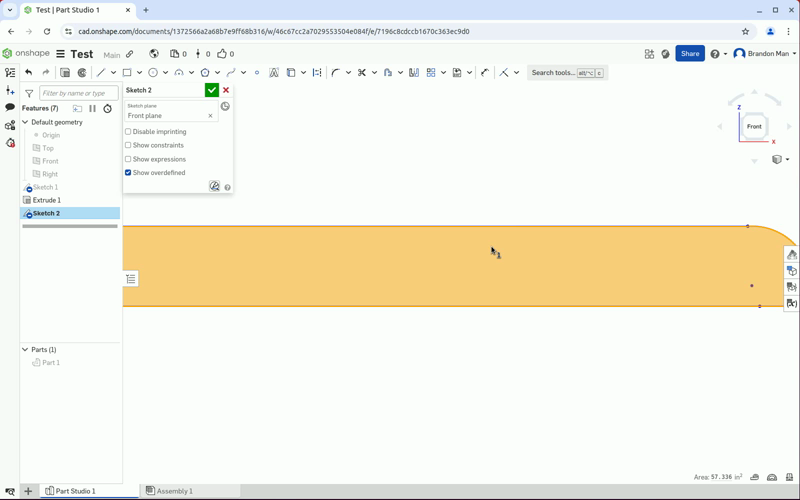
scroll(-6)
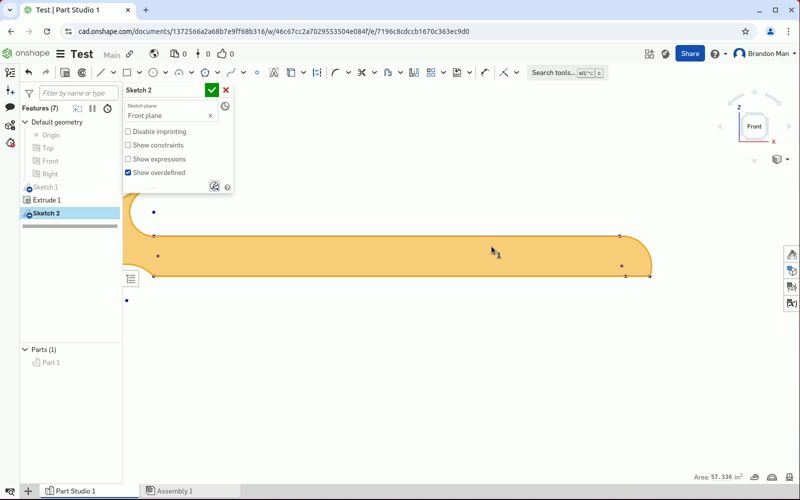
scroll(-6)
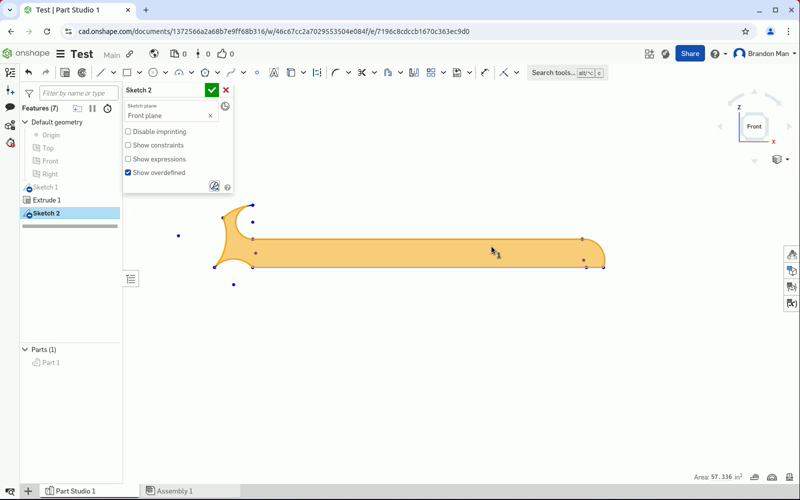
scroll(-6)
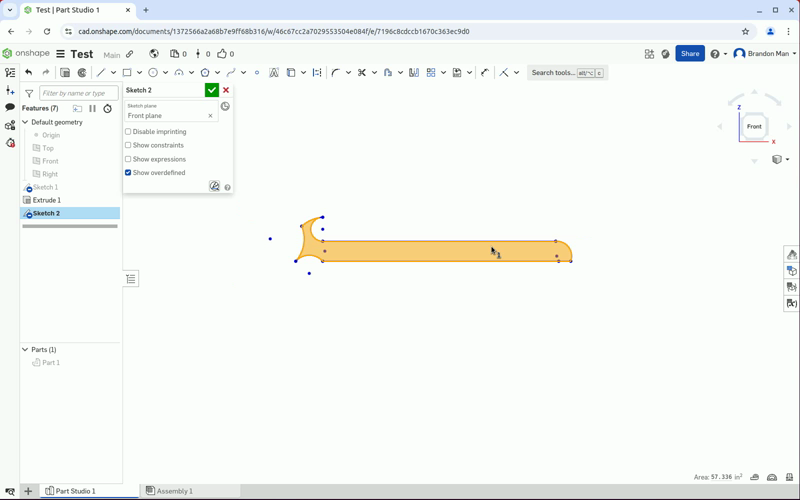
scroll(-6)
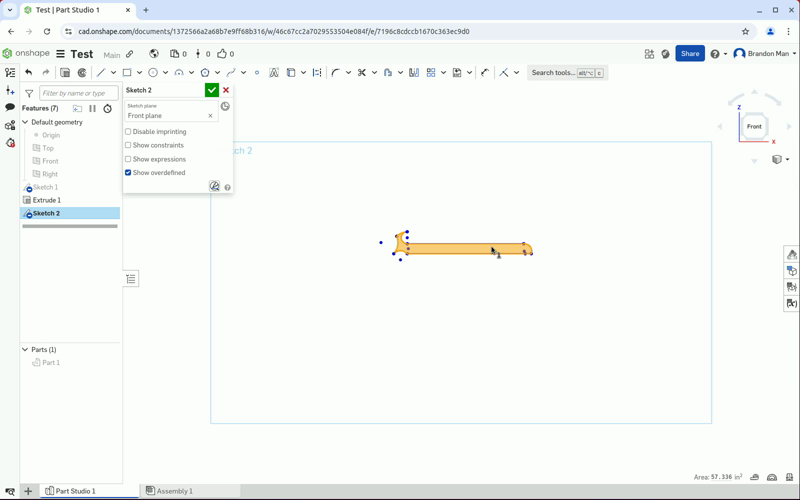
mouse_move(73, 352)
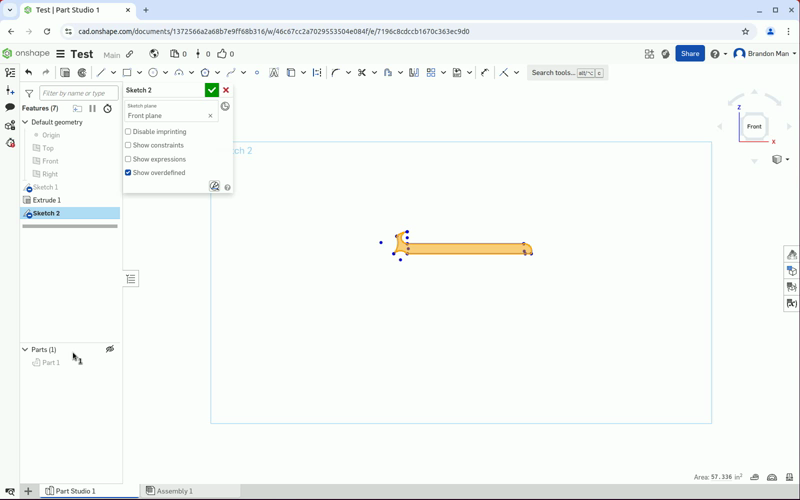
key(shift+y)
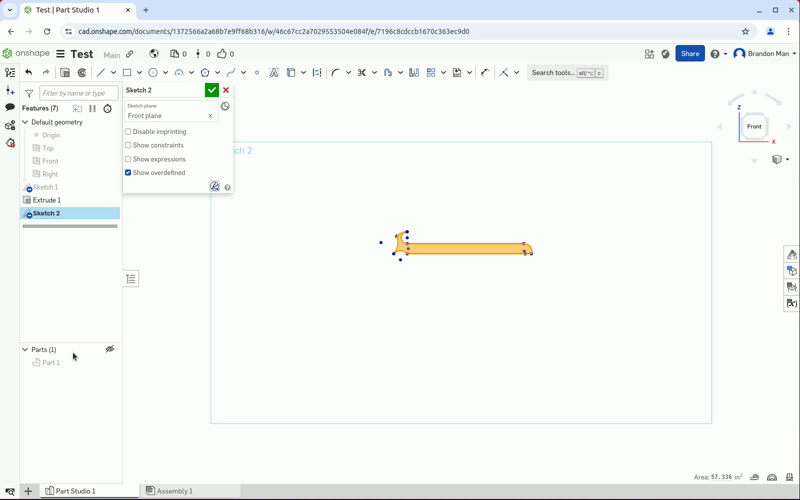
key(shift+e)
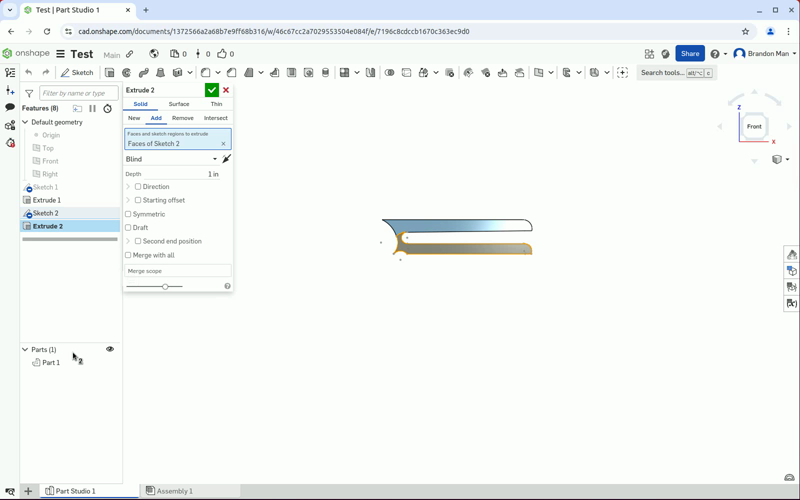
mouse_move(143, 106)
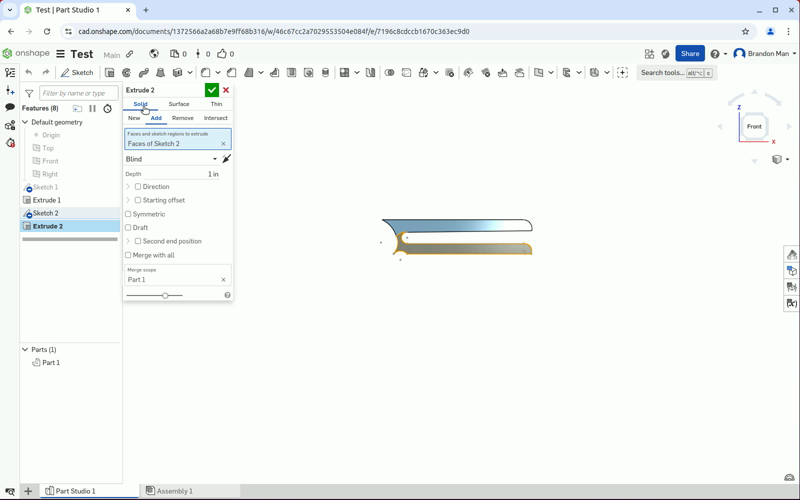
click(143, 106)
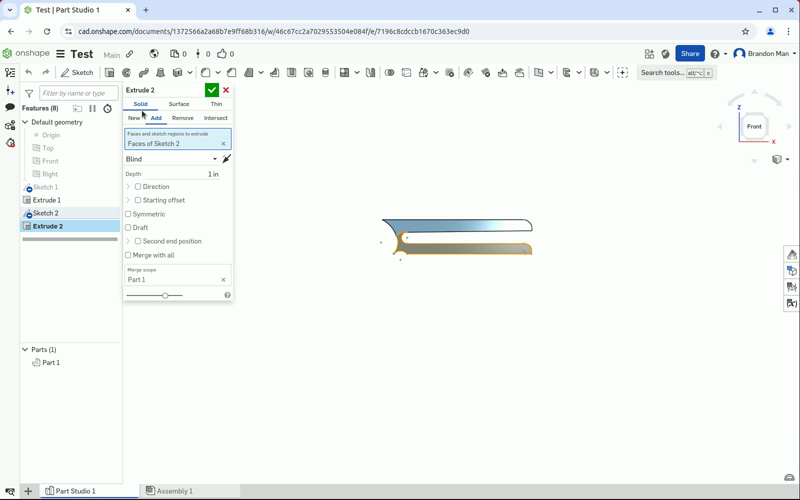
mouse_move(137, 120)
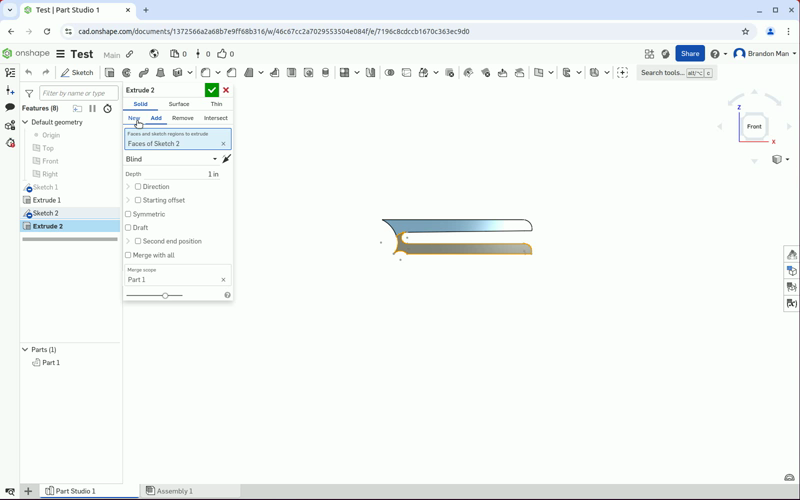
click(137, 120)
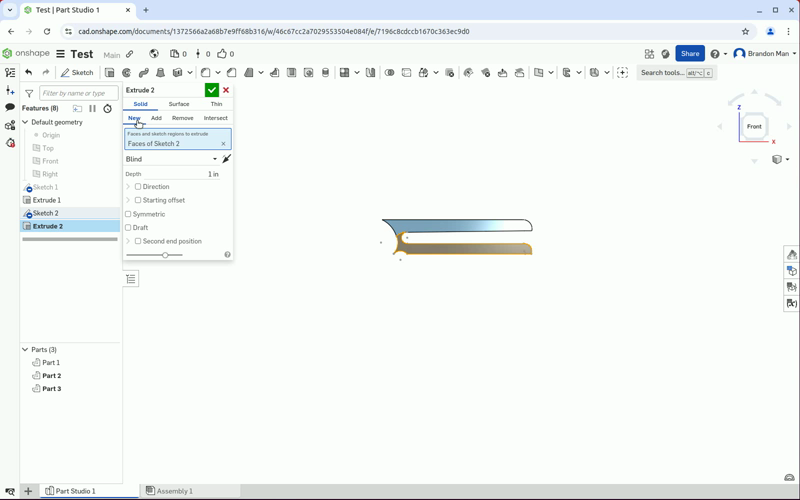
key(tab, 4)
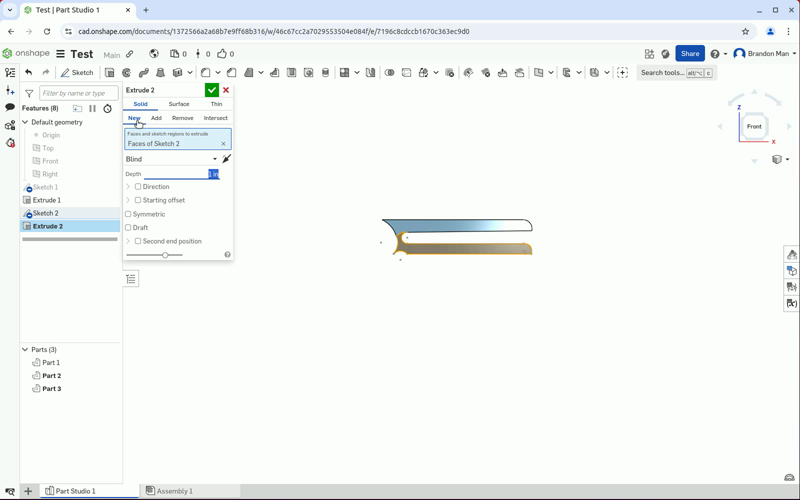
text(10.351)
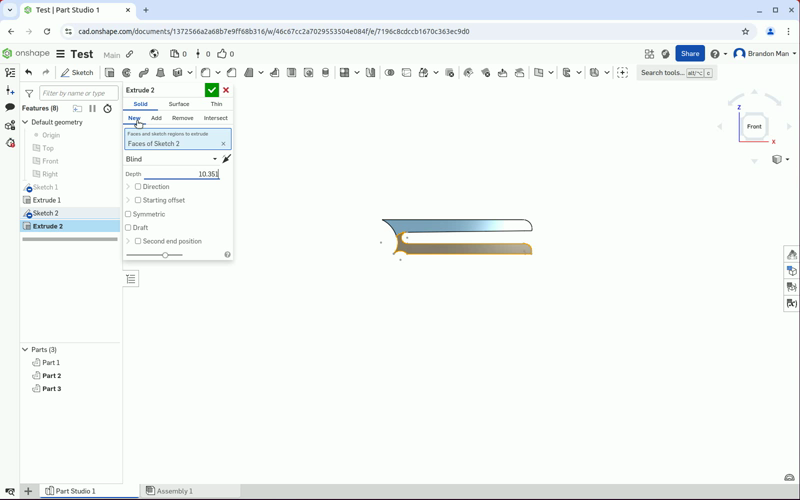
key(enter)
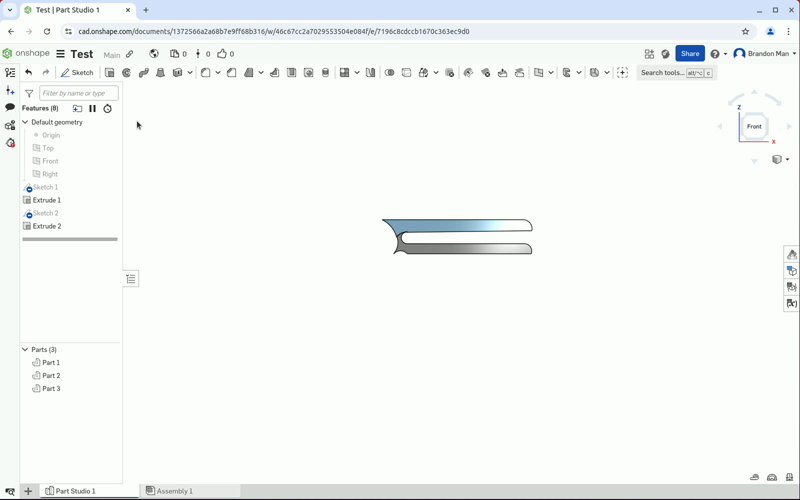
key(shift+h)
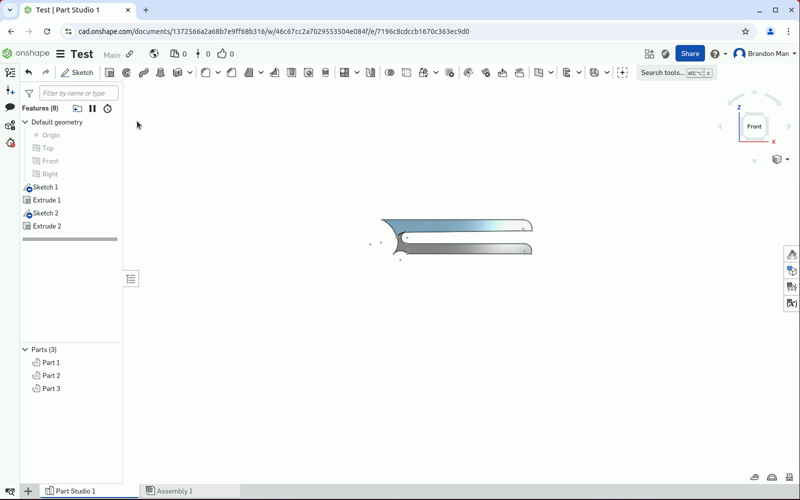
key(shift+h)
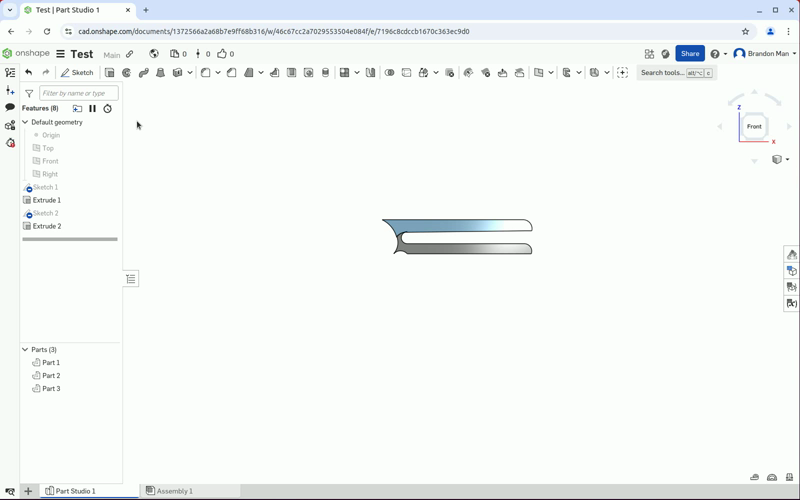
mouse_move(73, 189)
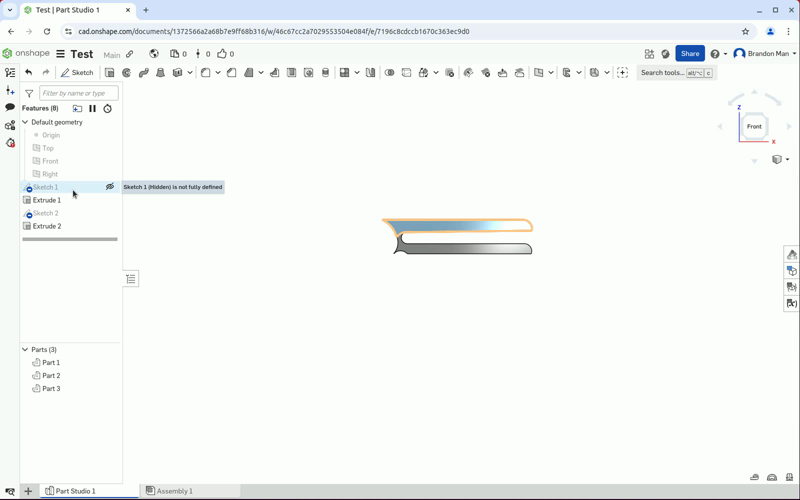
click(73, 189)
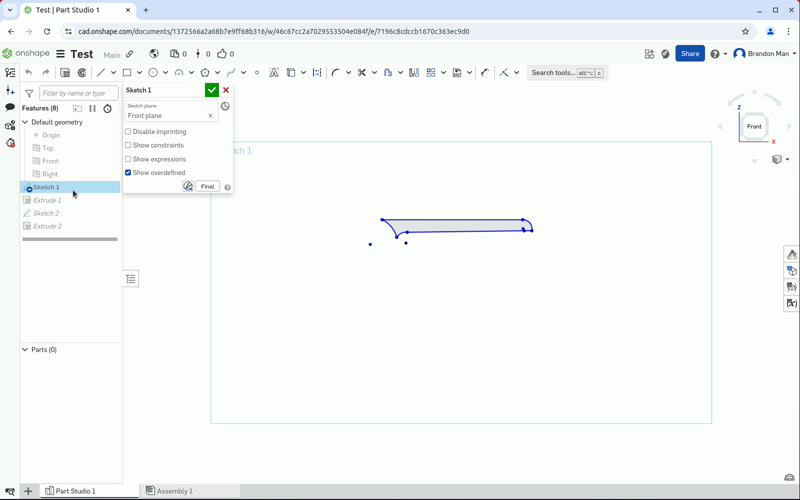
mouse_move(229, 92)
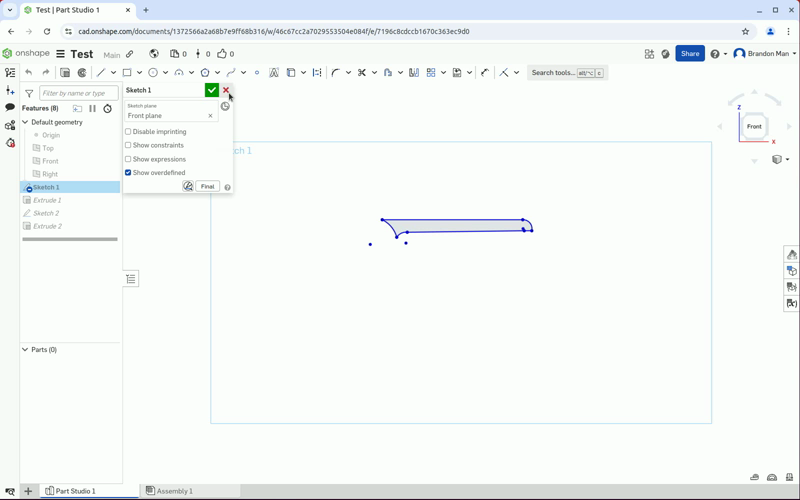
click(229, 92)
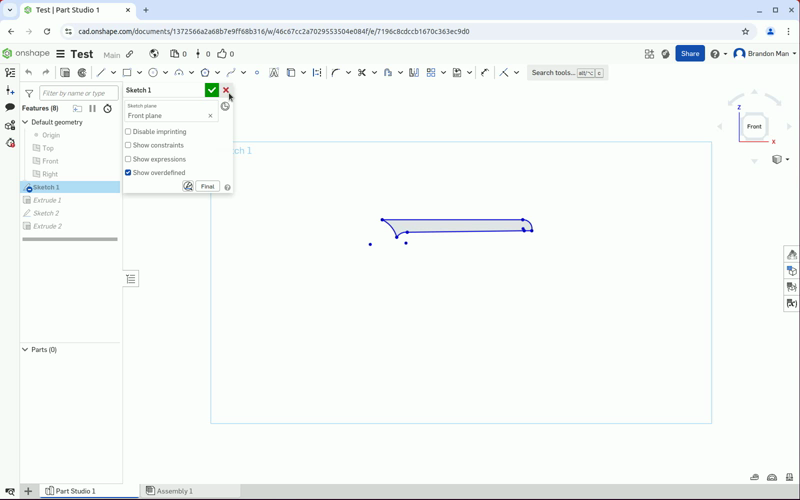
key(shift+s)
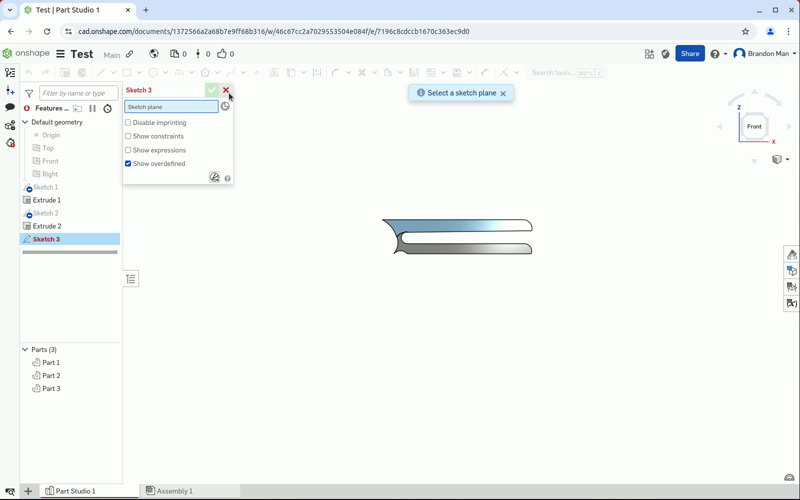
mouse_move(73, 163)
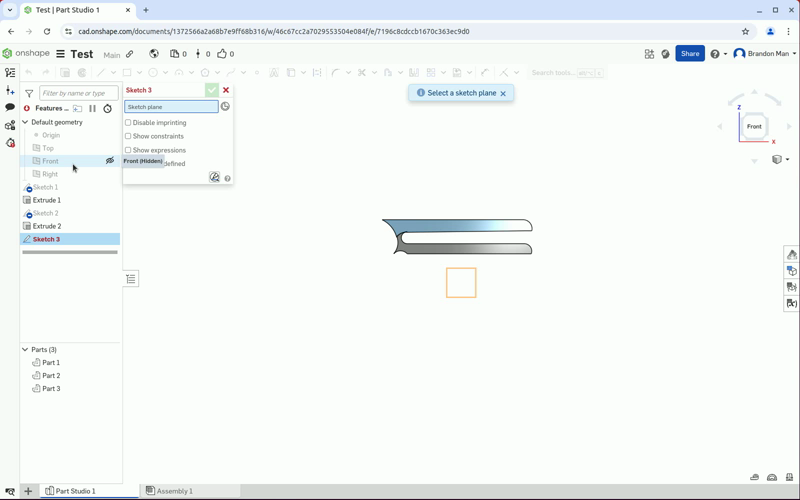
click(73, 163)
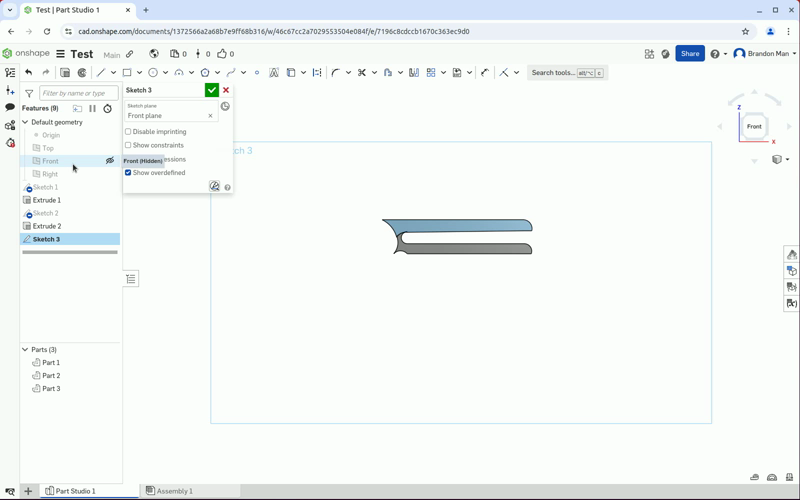
mouse_move(73, 352)
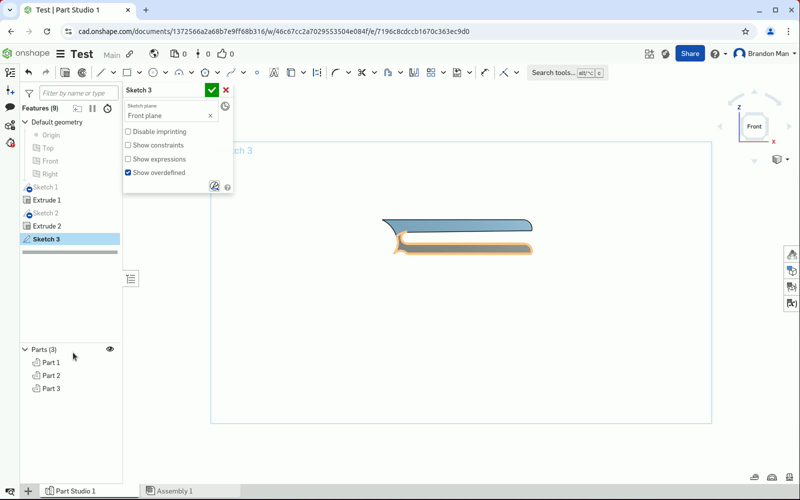
key(y)
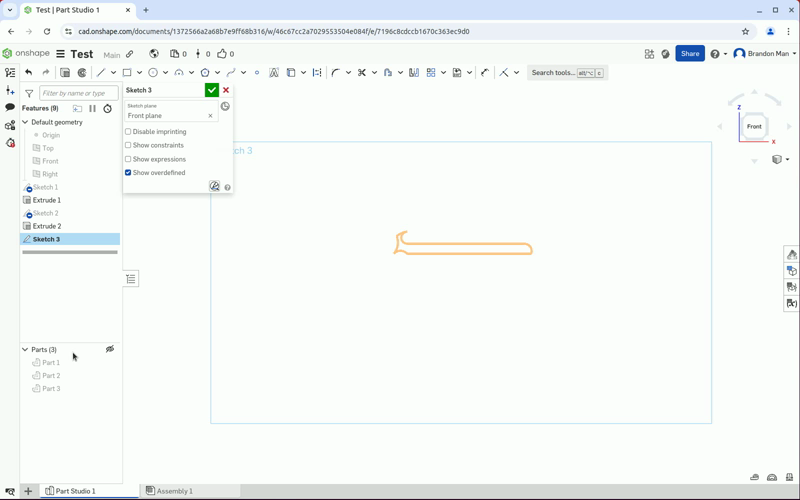
key(c)
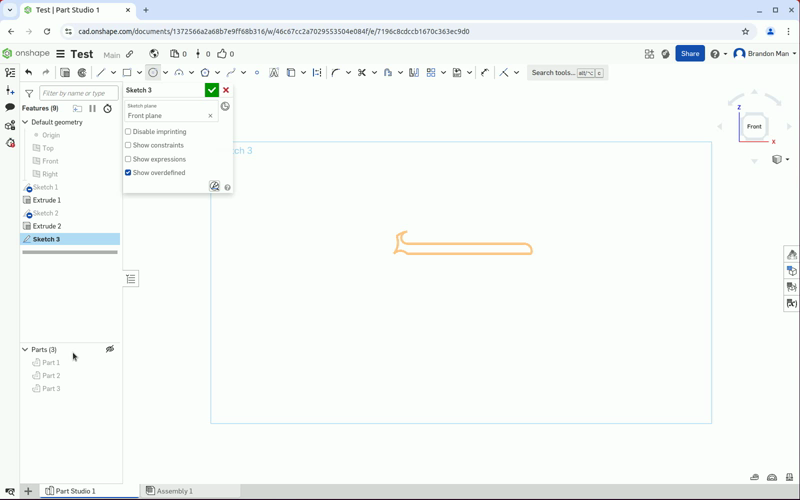
key_down(shift)
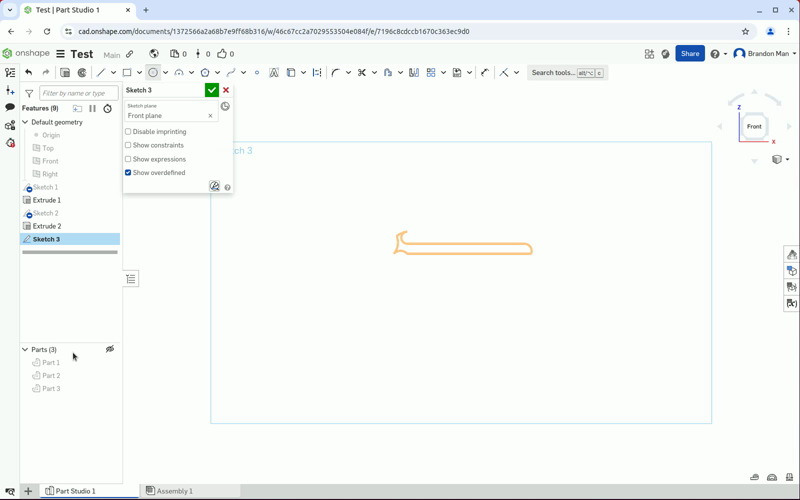
mouse_move(373, 241)
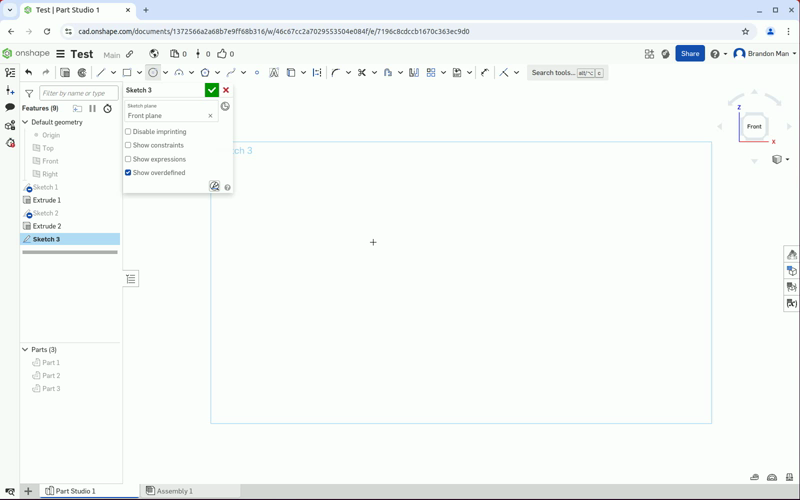
click(373, 241)
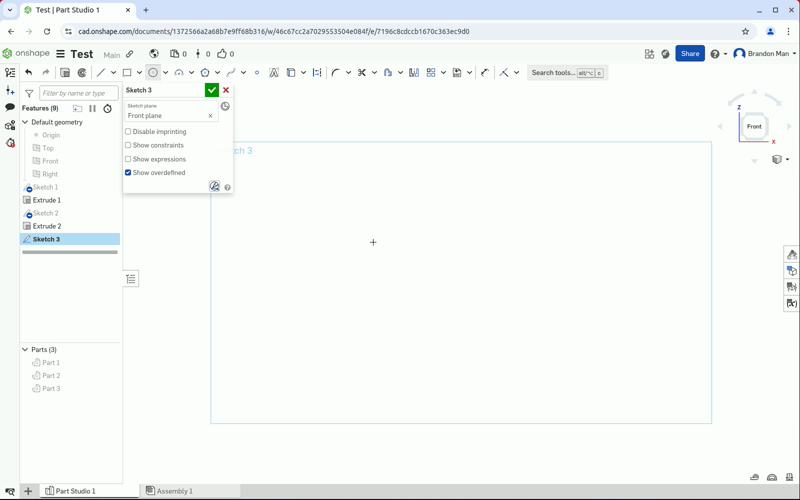
key_up(shift)
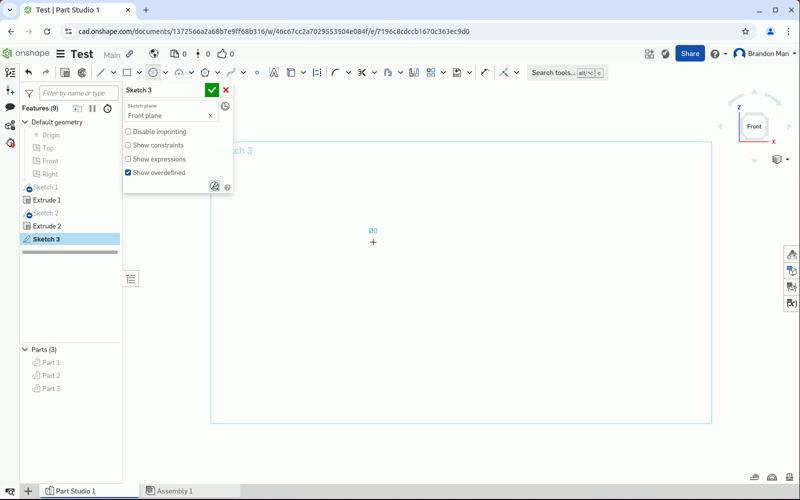
mouse_move(398, 241)
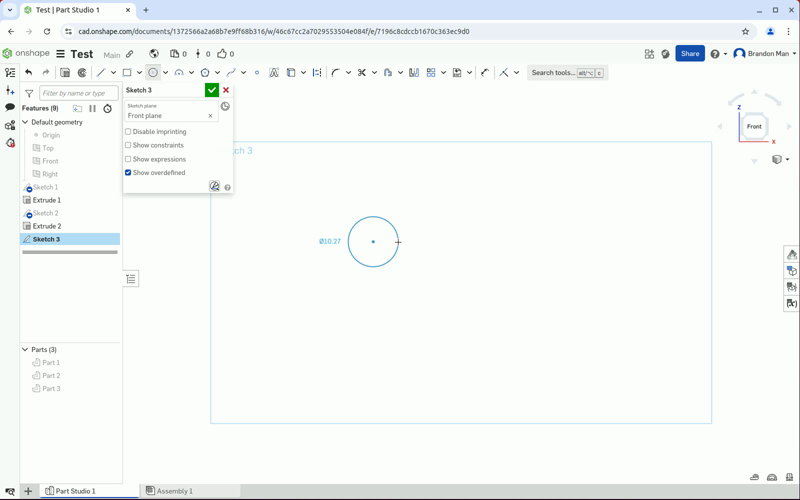
click(398, 241)
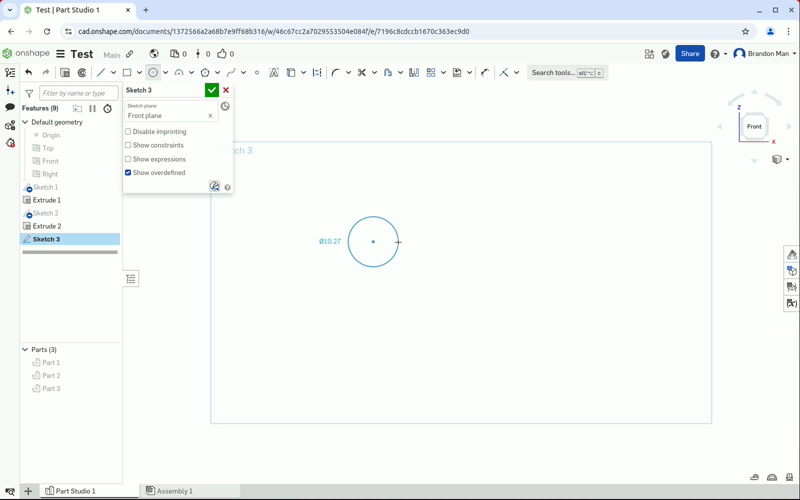
key(esc)
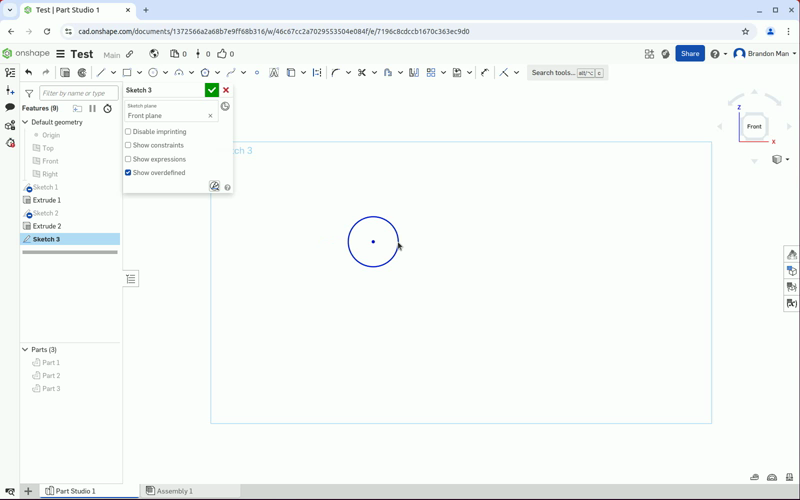
key(c)
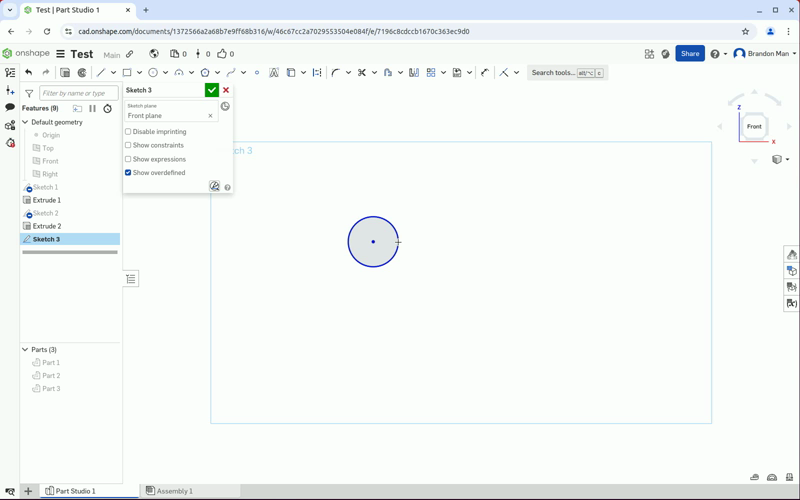
key_down(shift)
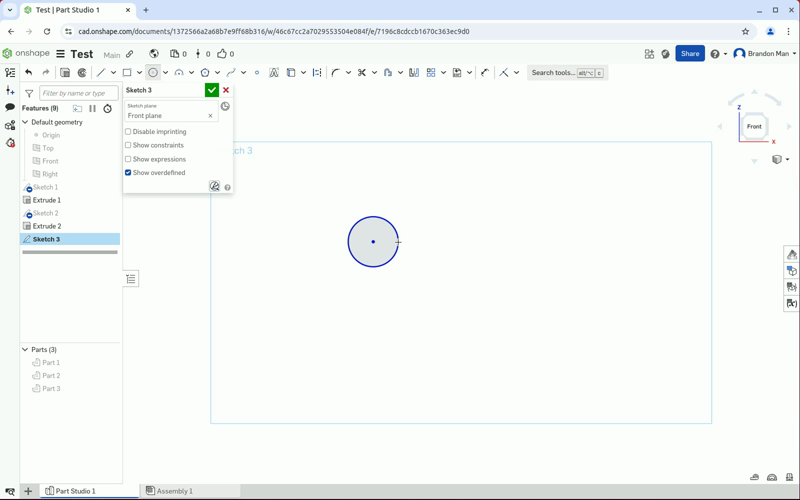
mouse_move(373, 241)
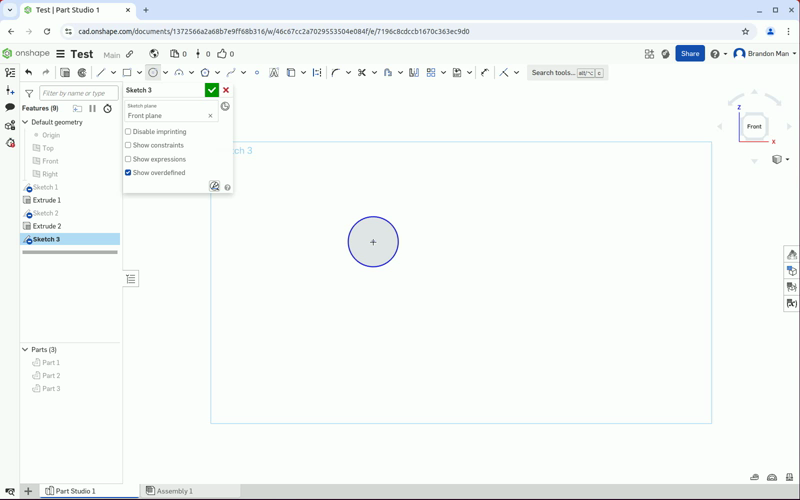
click(373, 241)
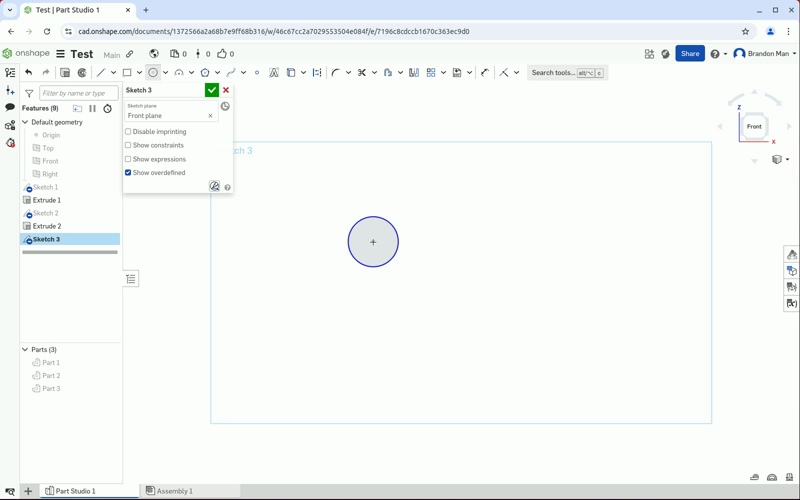
key_up(shift)
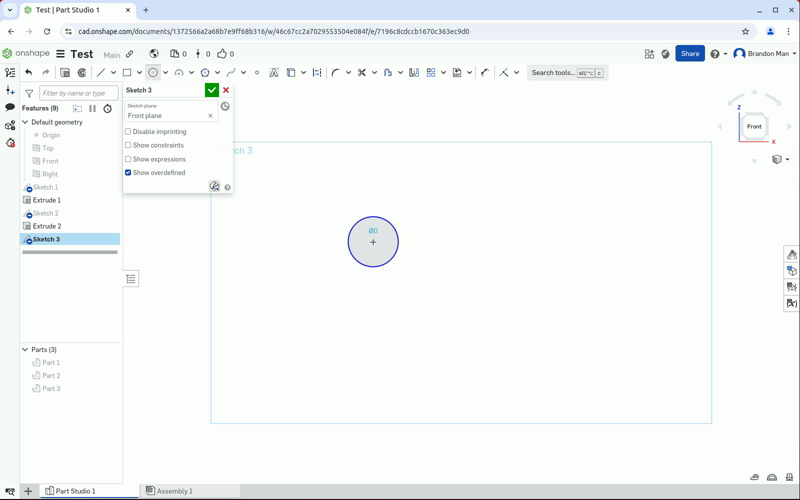
mouse_move(384, 241)
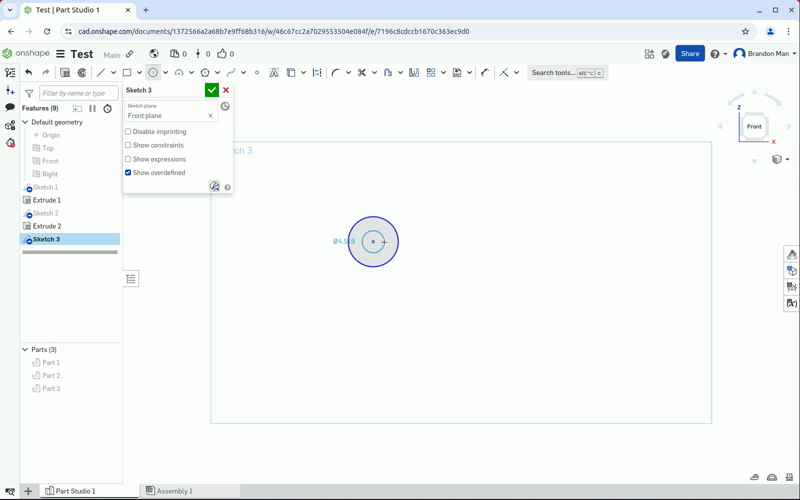
click(384, 241)
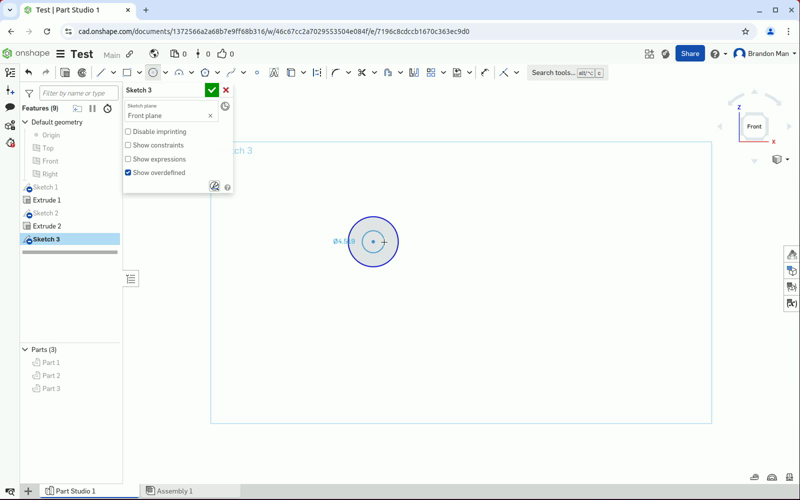
key(esc)
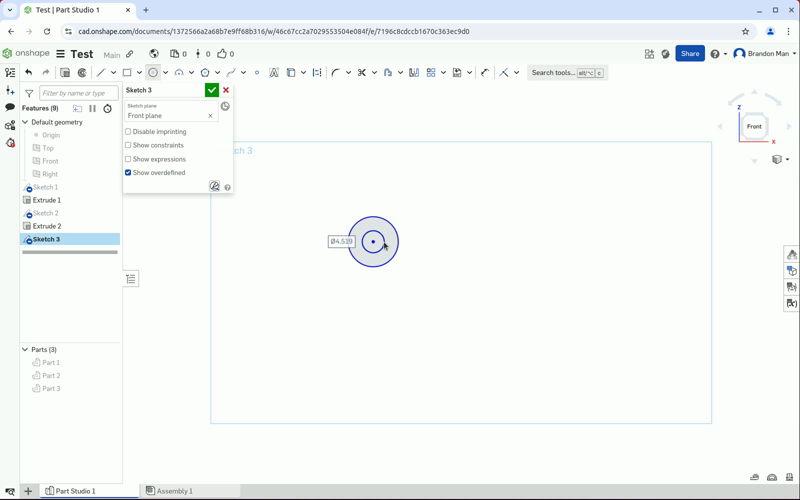
mouse_move(376, 228)
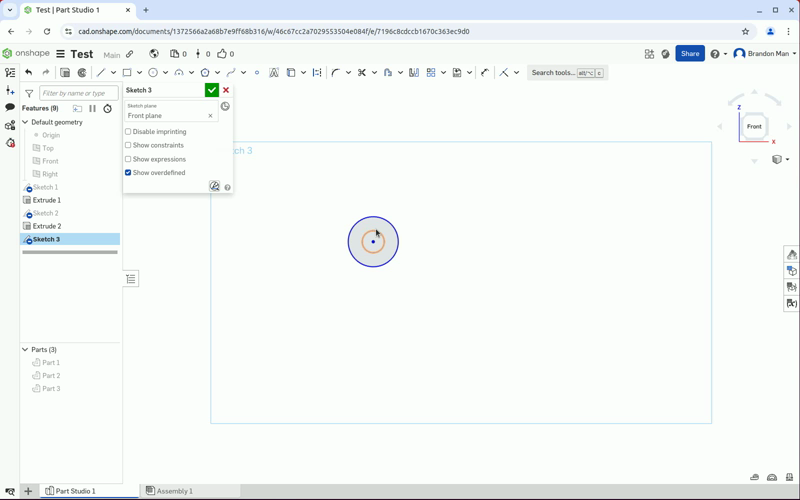
scroll(6)
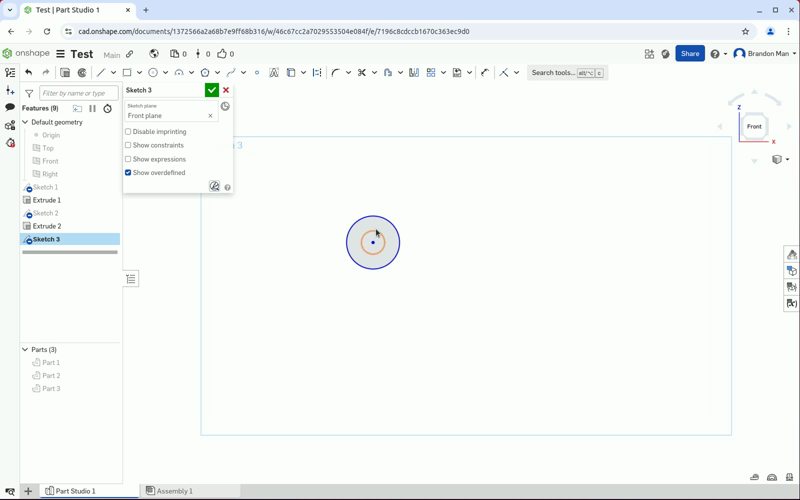
scroll(6)
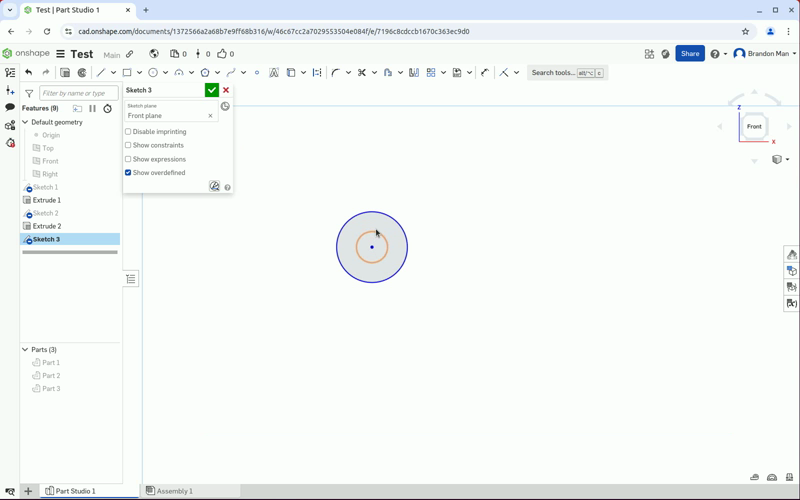
scroll(6)
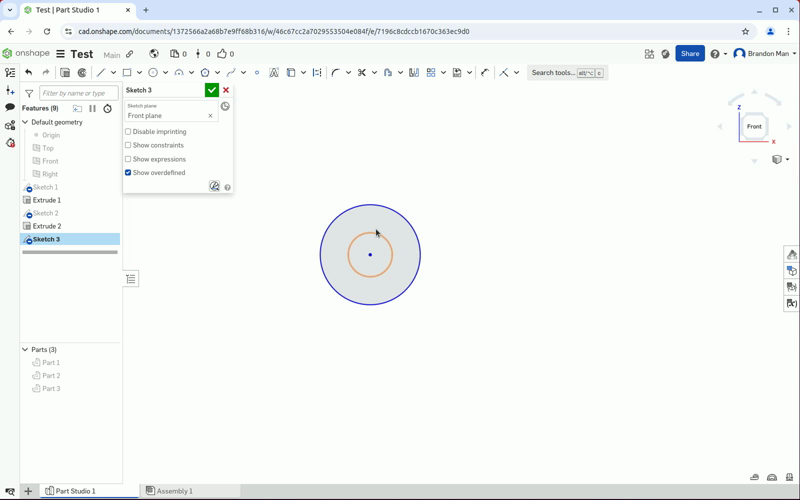
scroll(6)
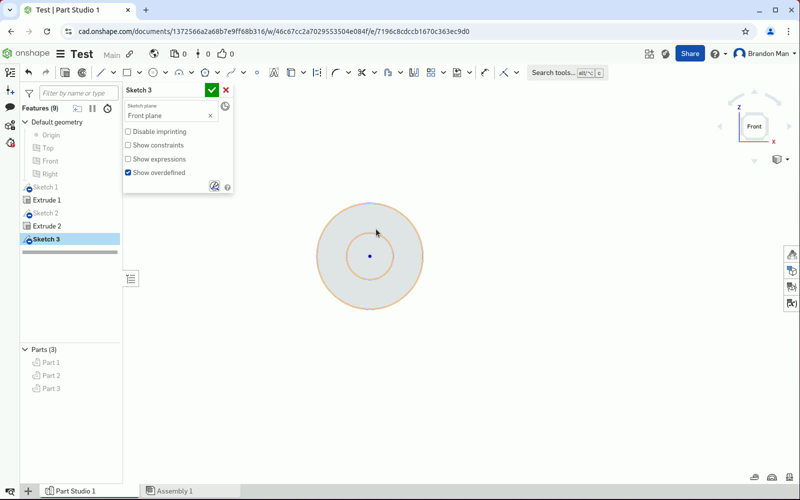
scroll(6)
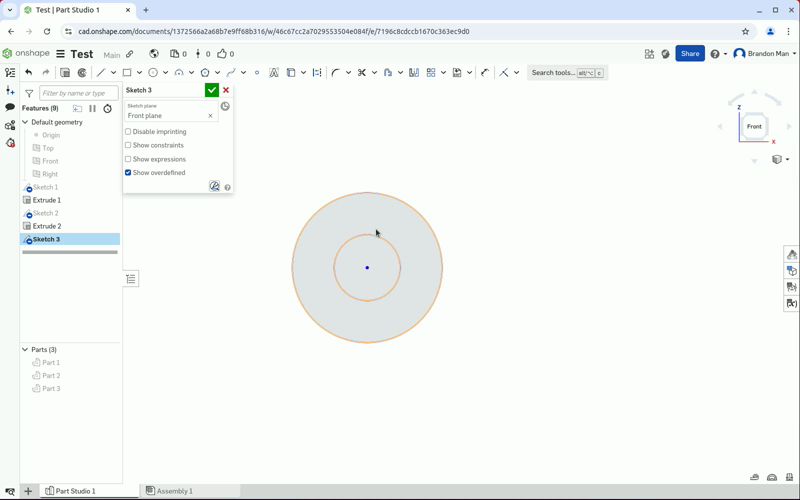
scroll(6)
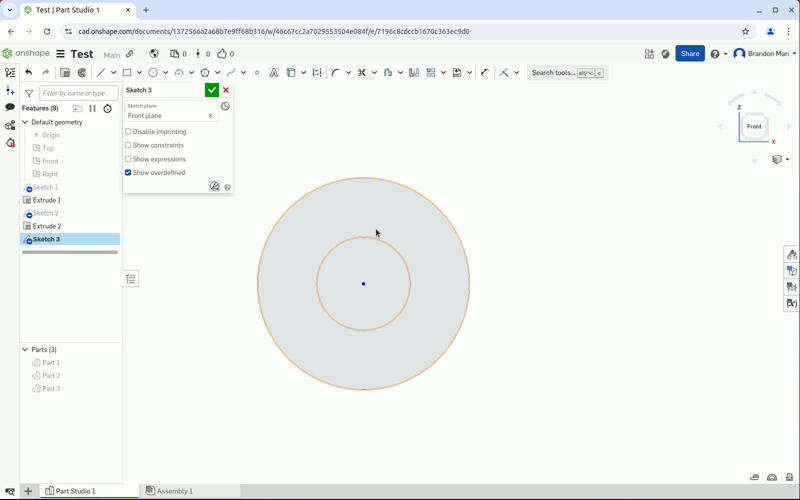
scroll(6)
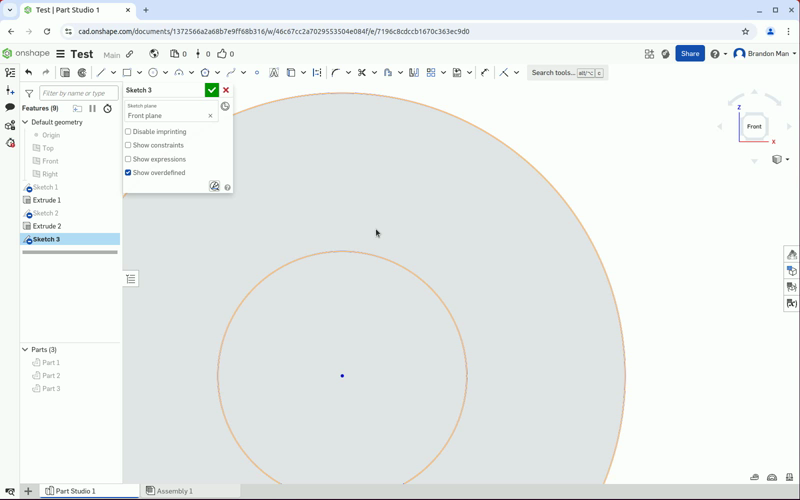
click(376, 228)
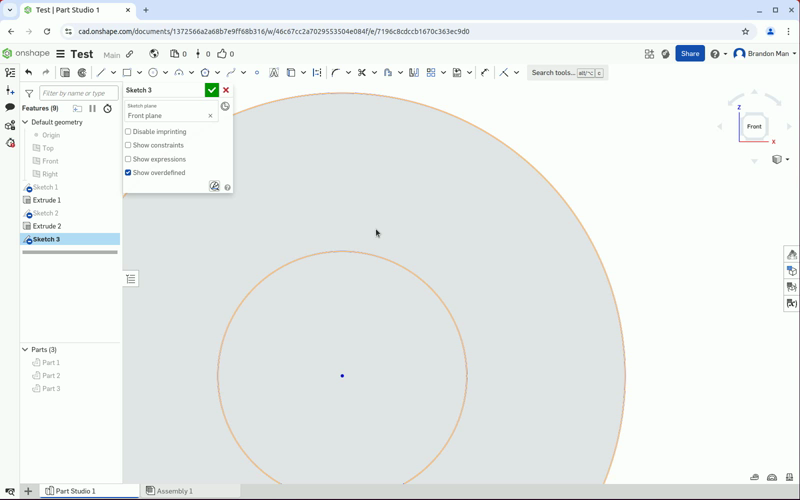
scroll(-6)
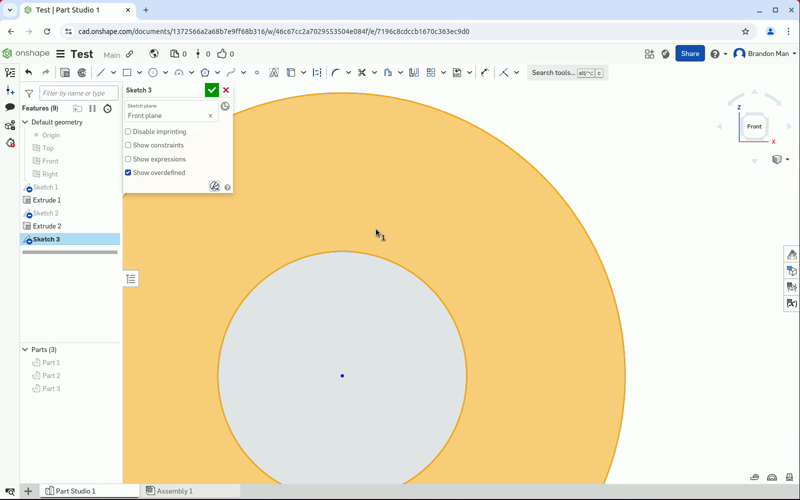
scroll(-6)
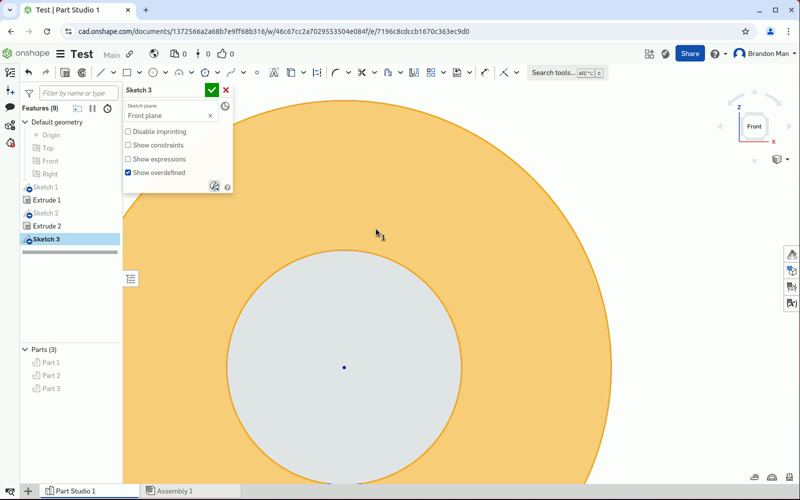
scroll(-6)
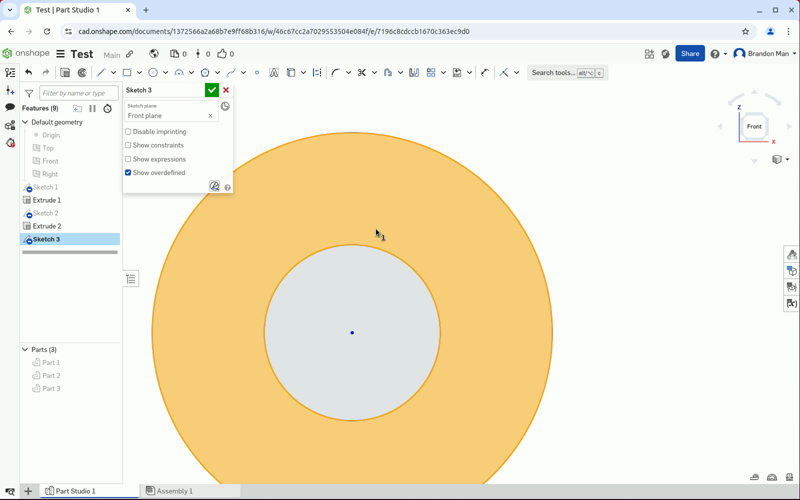
scroll(-6)
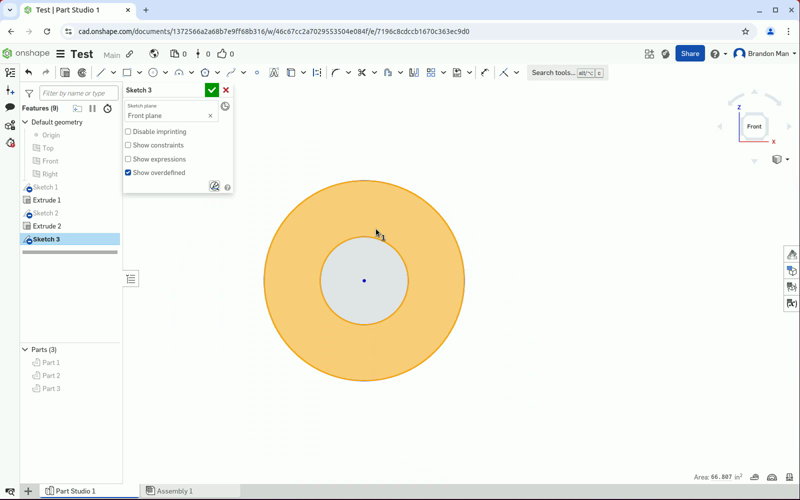
scroll(-6)
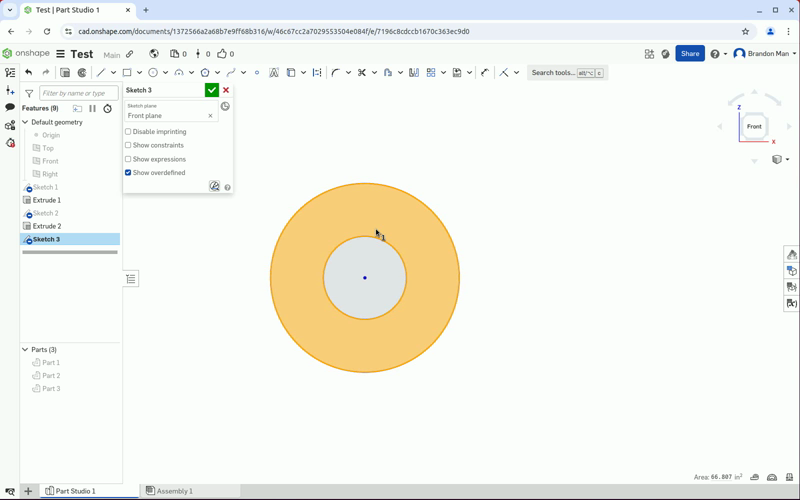
scroll(-6)
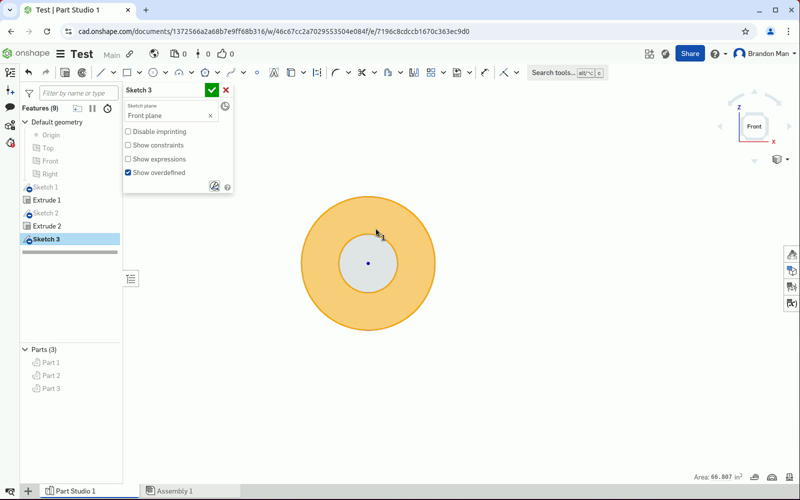
scroll(-6)
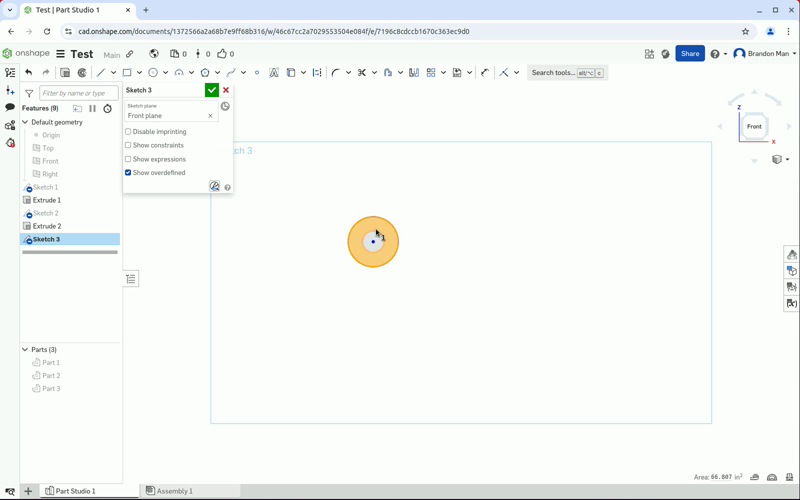
mouse_move(73, 352)
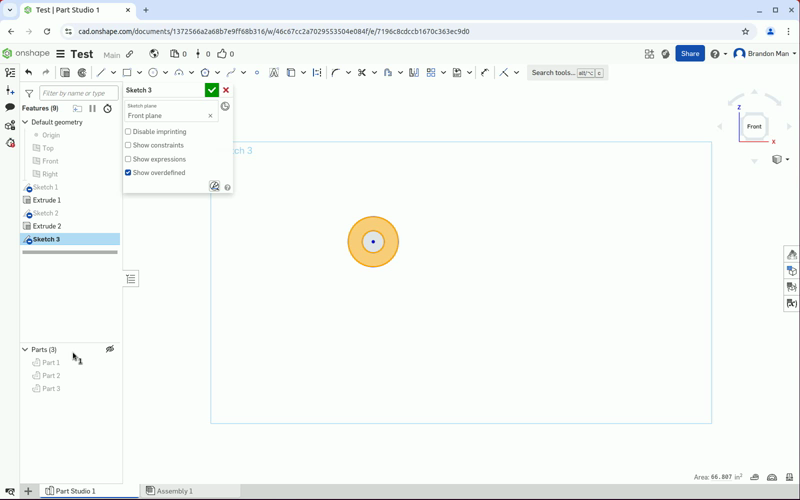
key(shift+y)
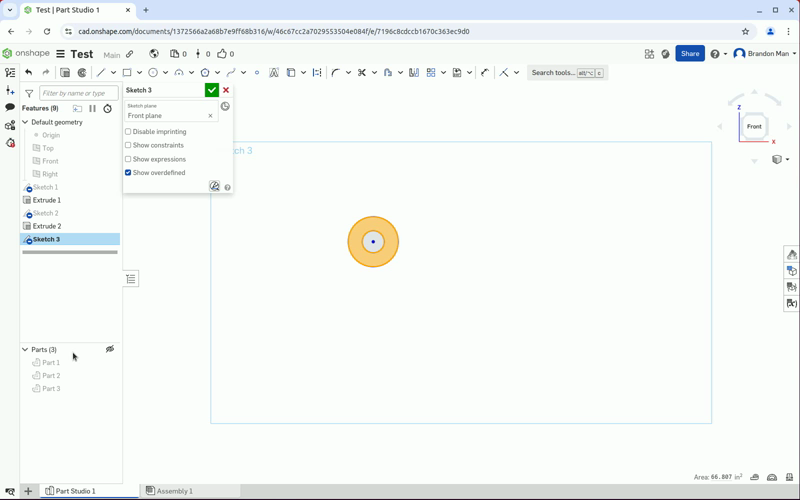
key(shift+e)
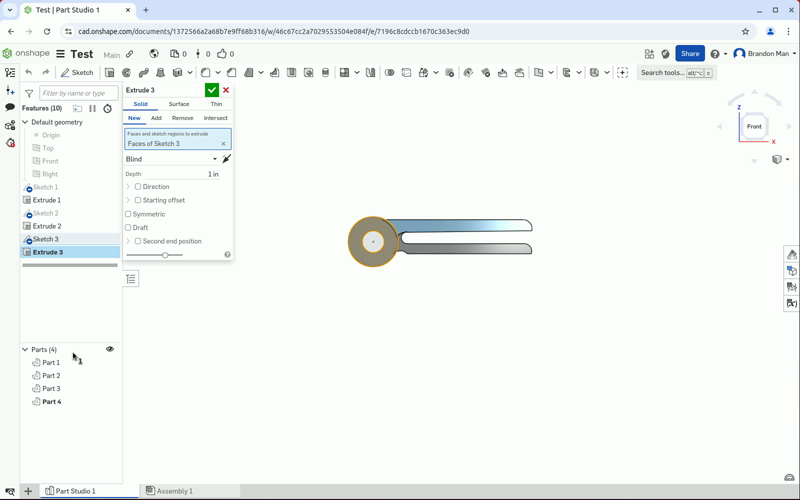
mouse_move(143, 106)
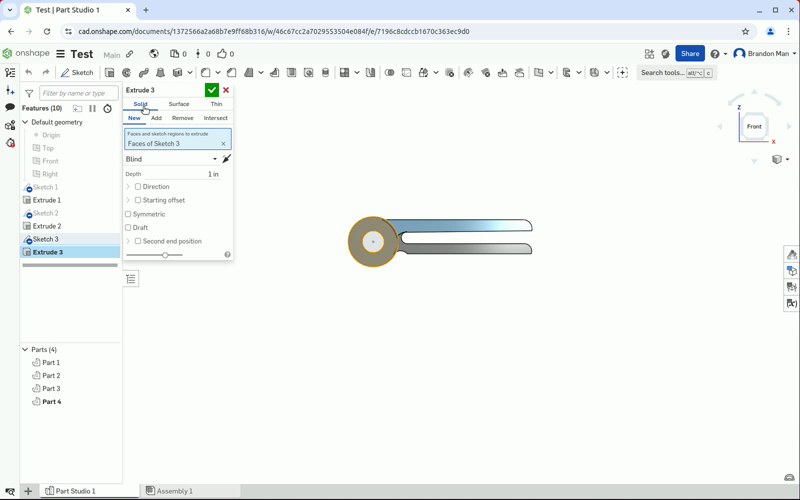
click(143, 106)
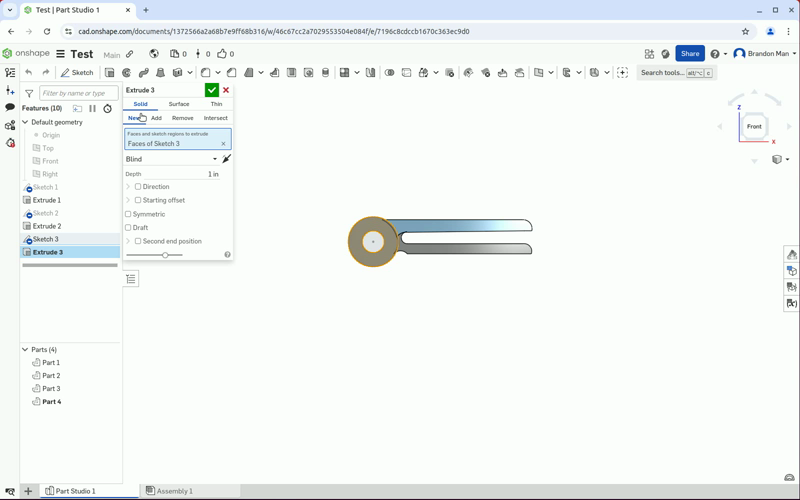
mouse_move(137, 120)
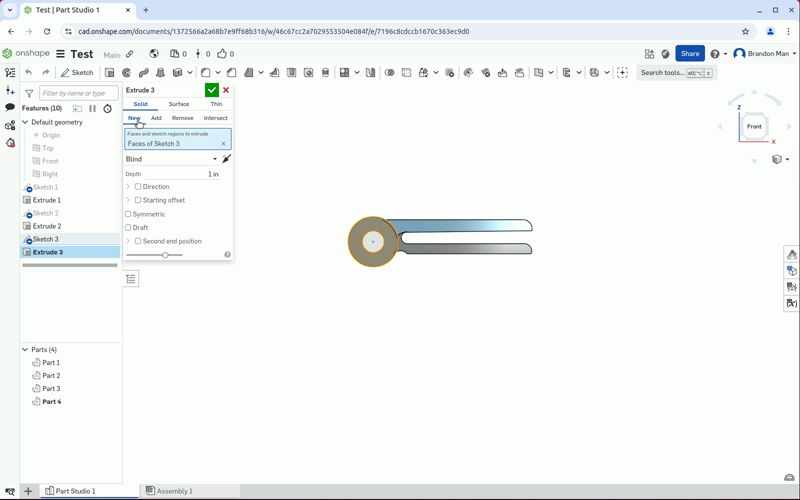
click(137, 120)
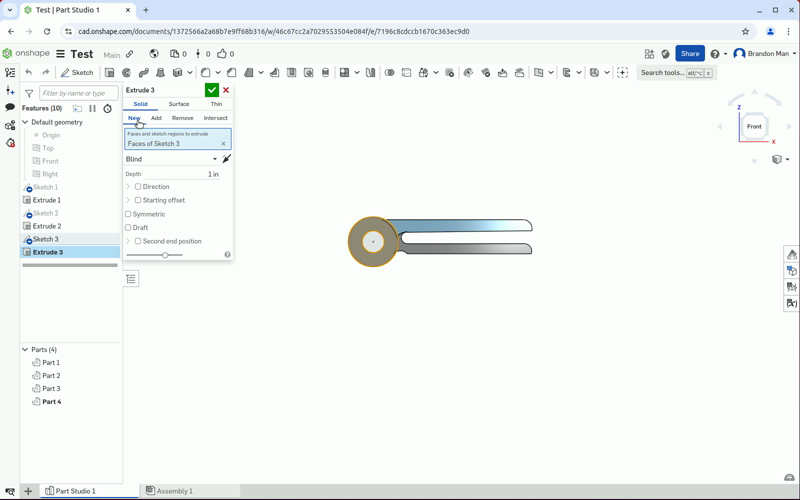
key(tab, 4)
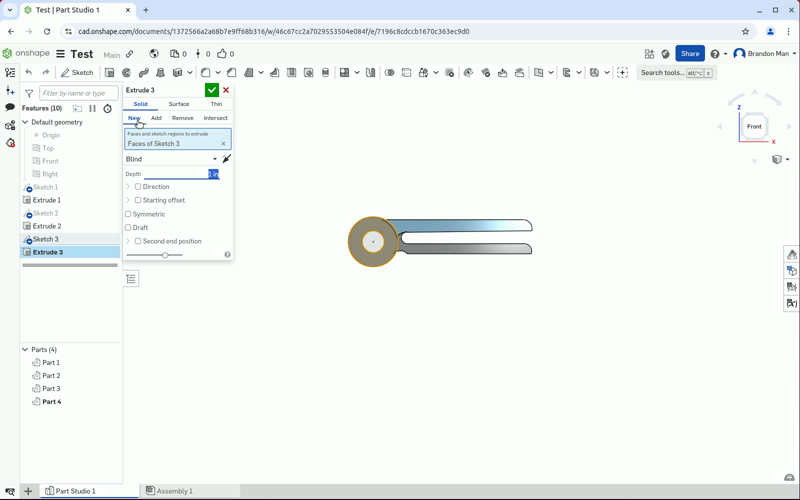
text(10.351)
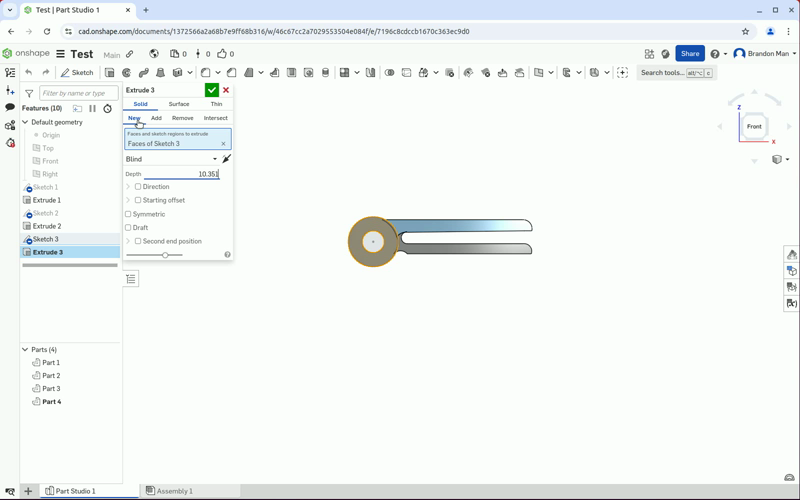
key(enter)
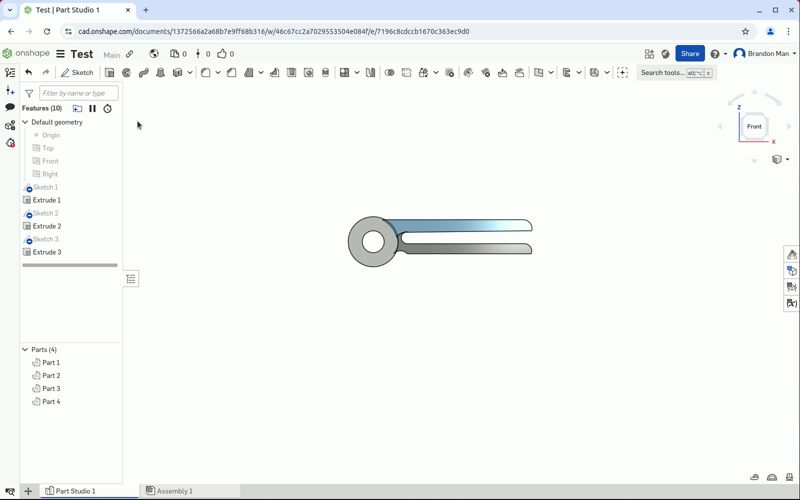
key(shift+h)
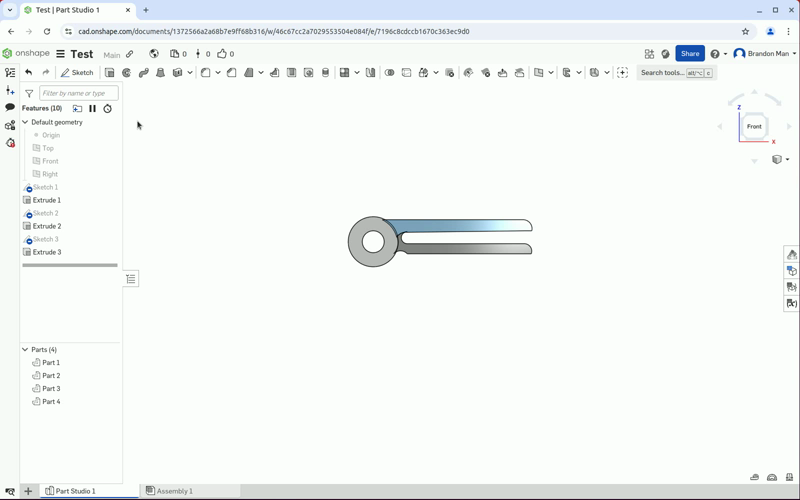
key(shift+h)
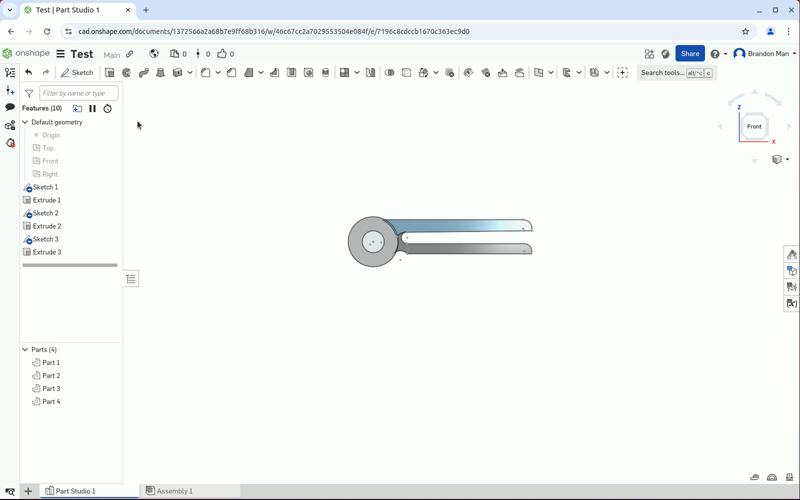
key(shift+7)
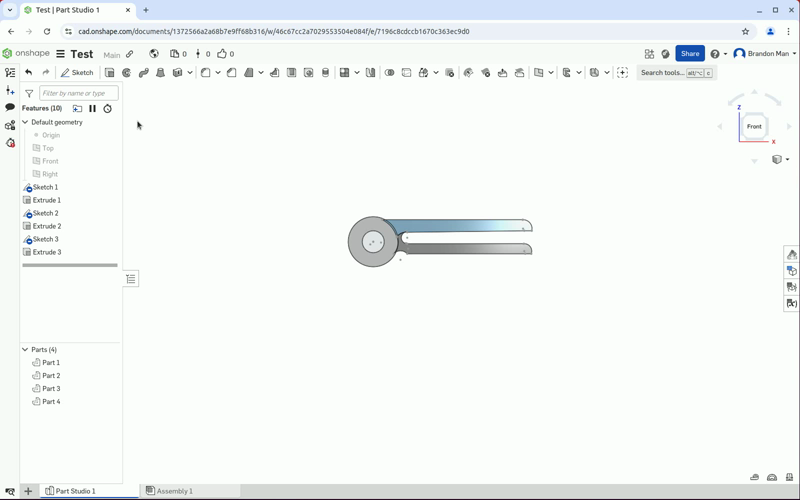
key(left, 2)
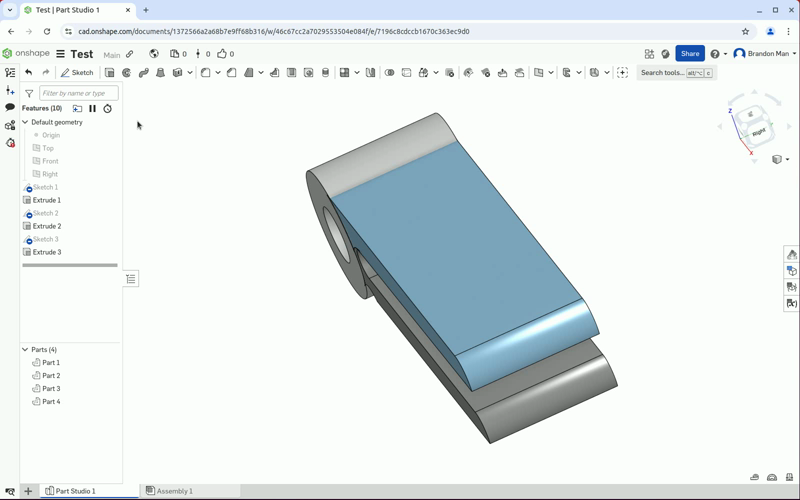
key(down, 2)
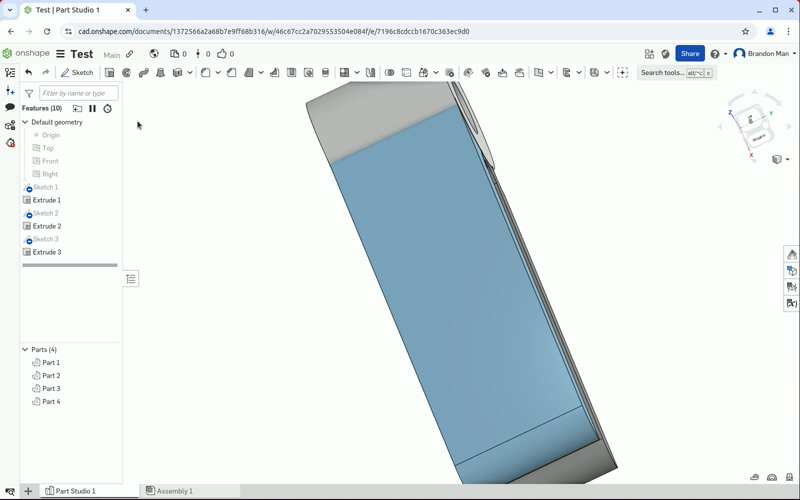
key(up, 2)
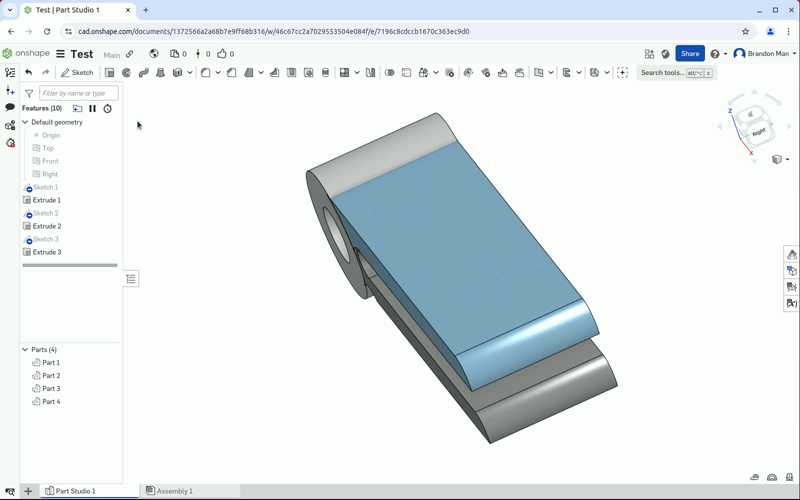
key(right, 2)
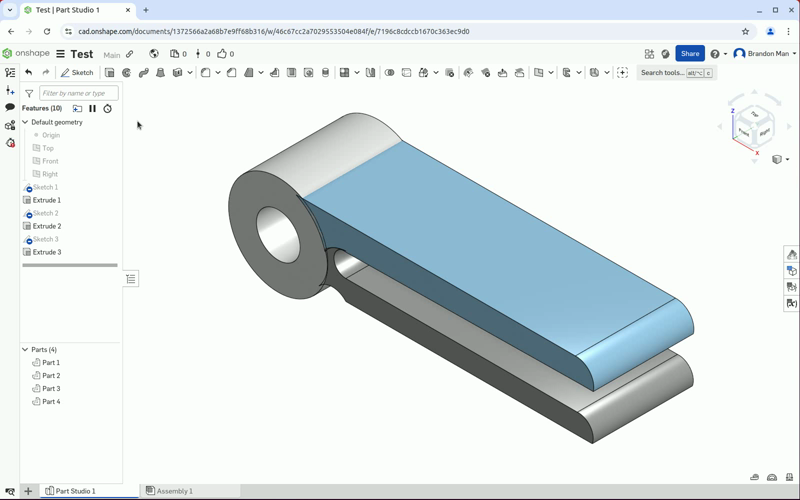
mouse_move(73, 189)
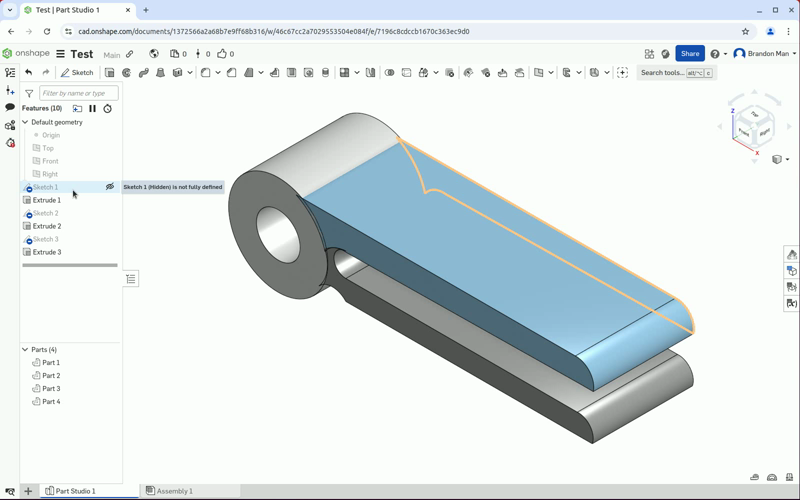
click(73, 189)